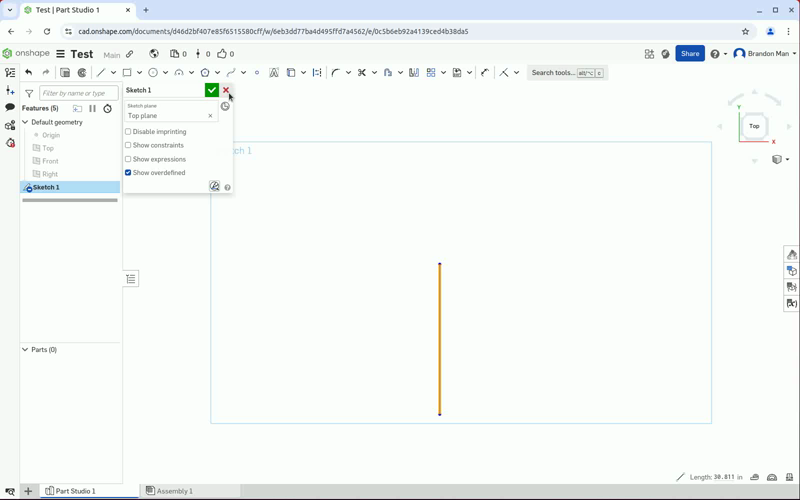
key(shift+h)
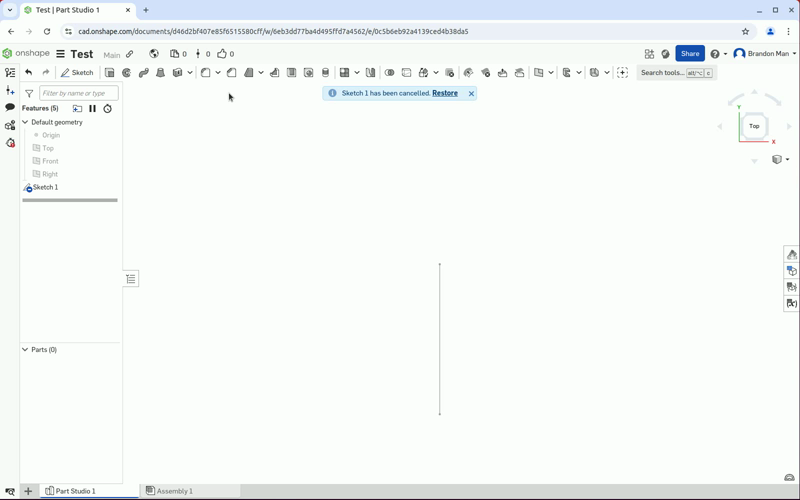
mouse_move(73, 352)
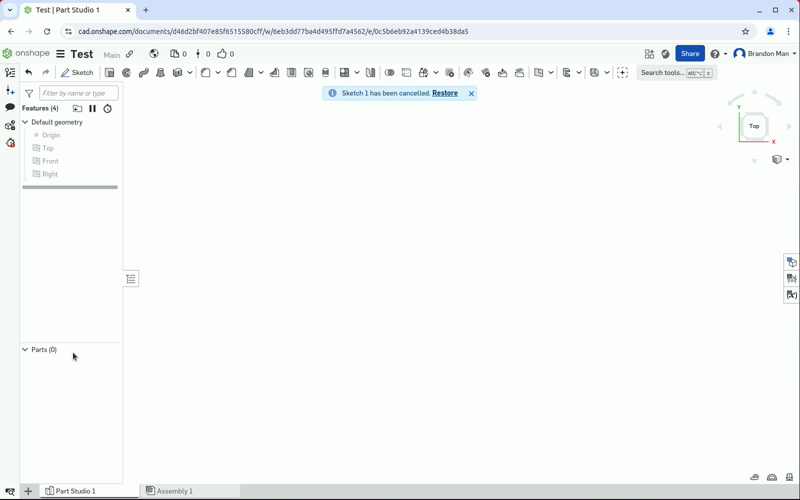
key(y)
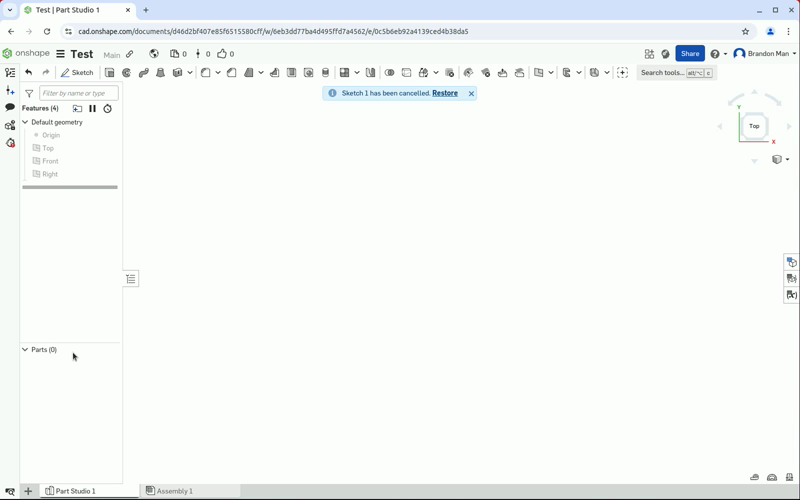
key(shift+p)
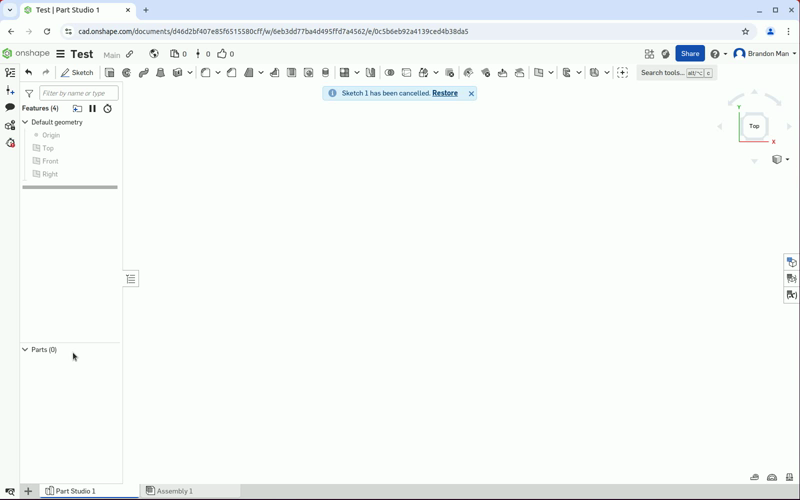
key(space)
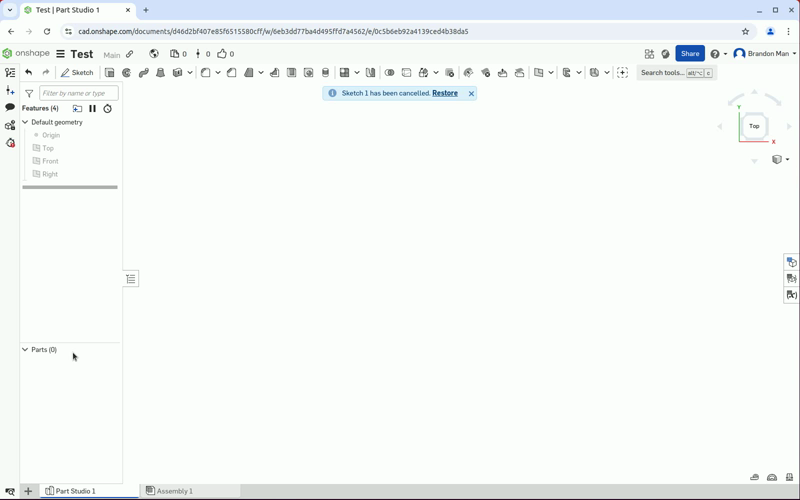
key_down(shift)
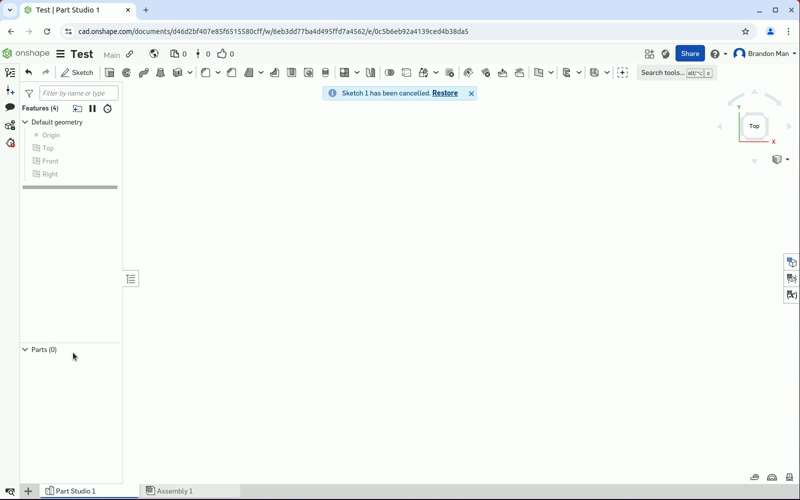
key(up)
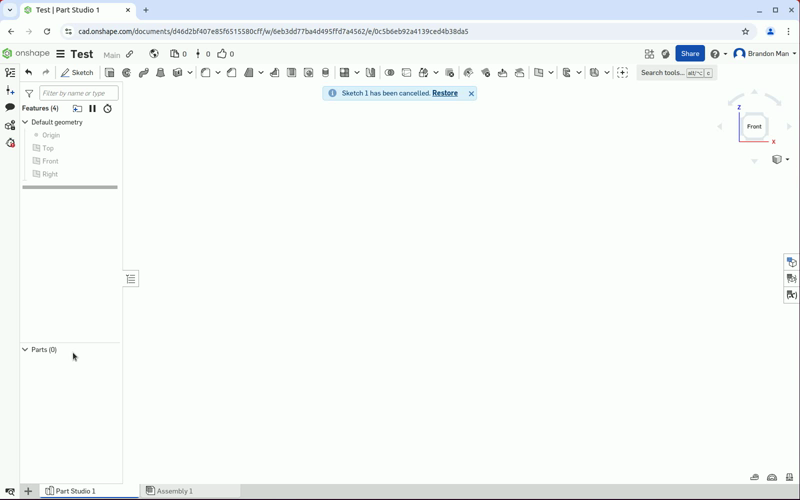
key_up(shift)
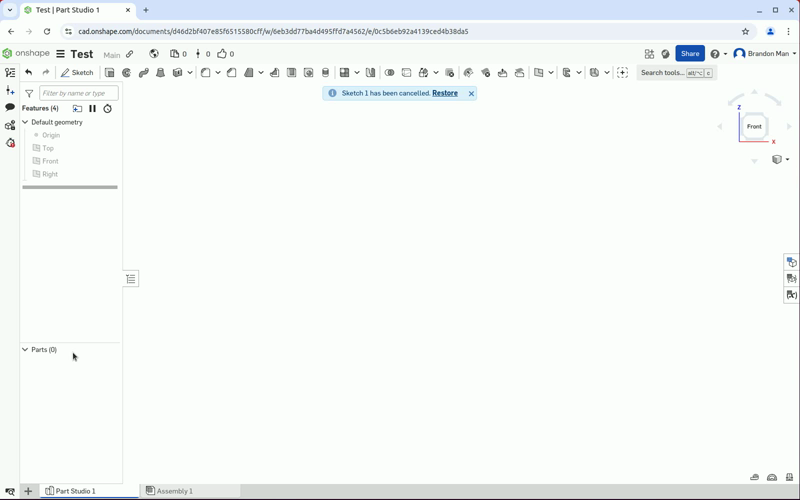
mouse_move(73, 352)
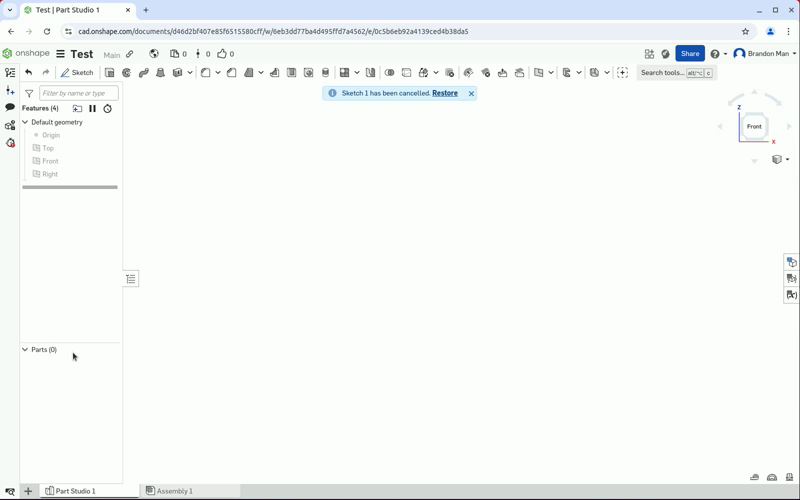
key(shift+y)
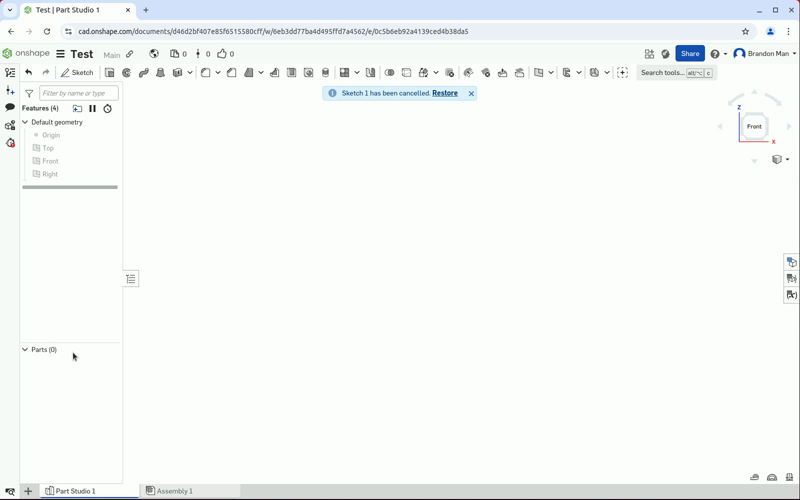
key(shift+s)
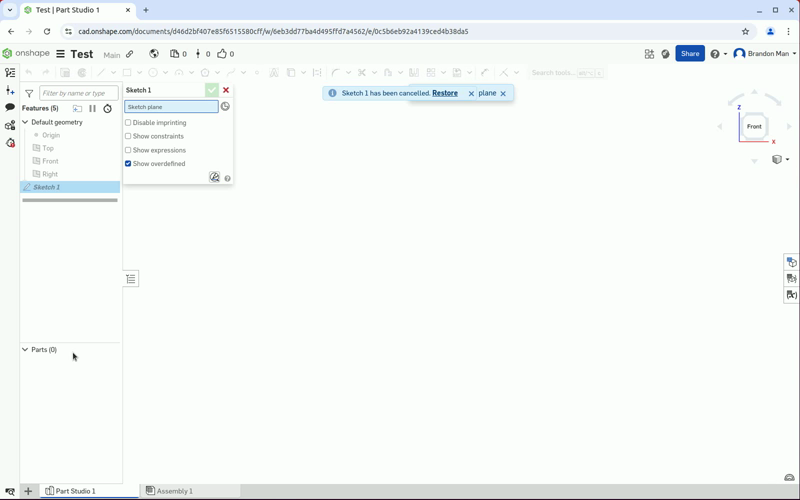
mouse_move(73, 163)
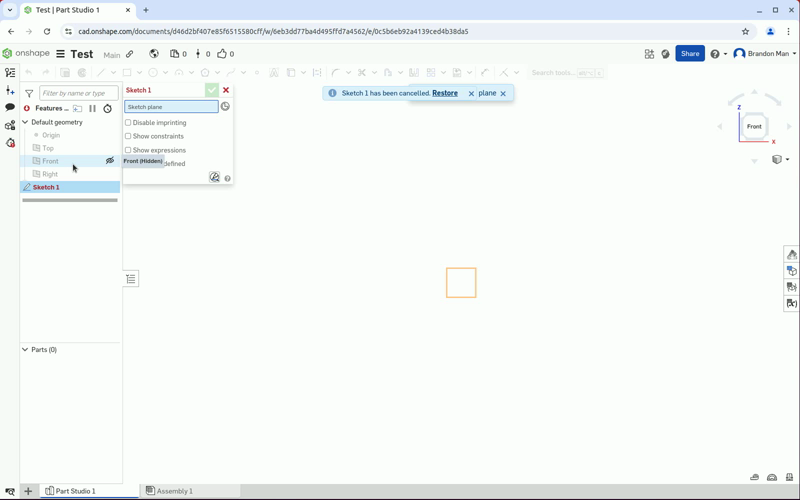
click(73, 163)
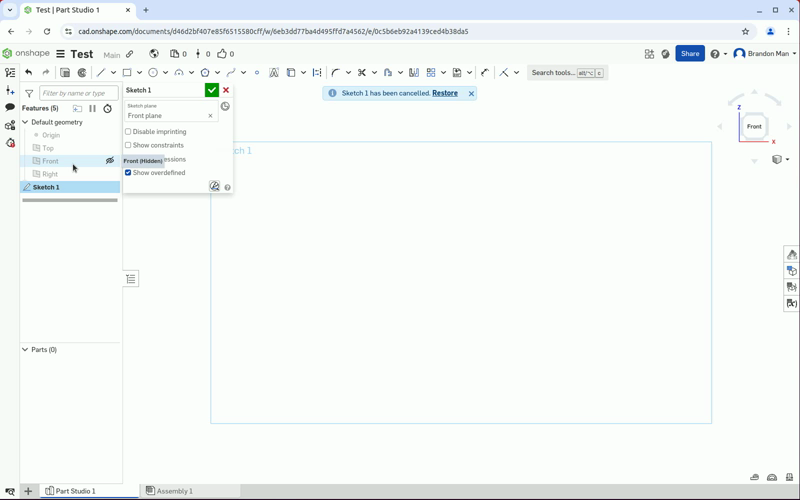
mouse_move(73, 352)
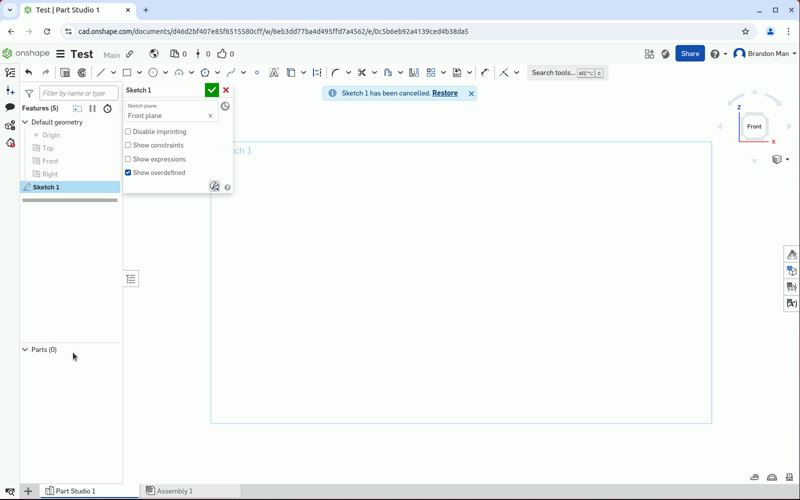
key(y)
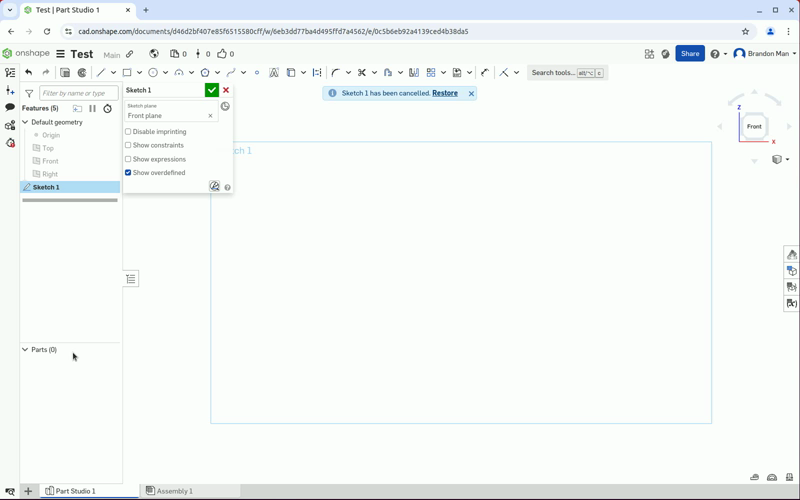
key(l)
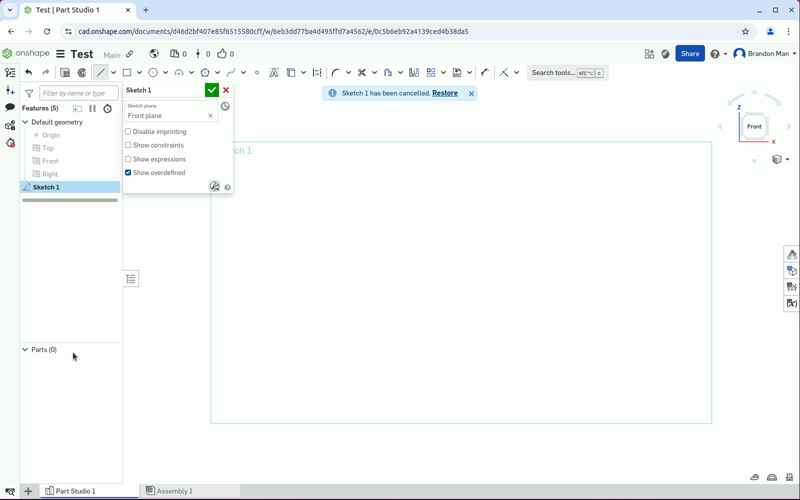
key_down(shift)
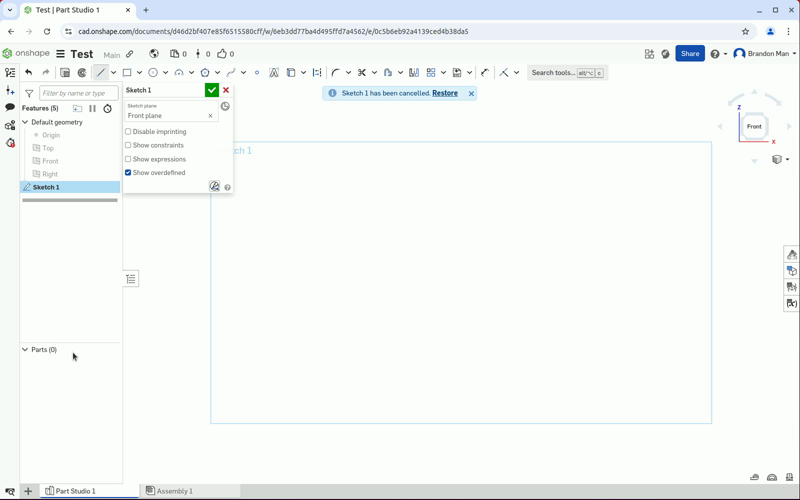
mouse_move(348, 346)
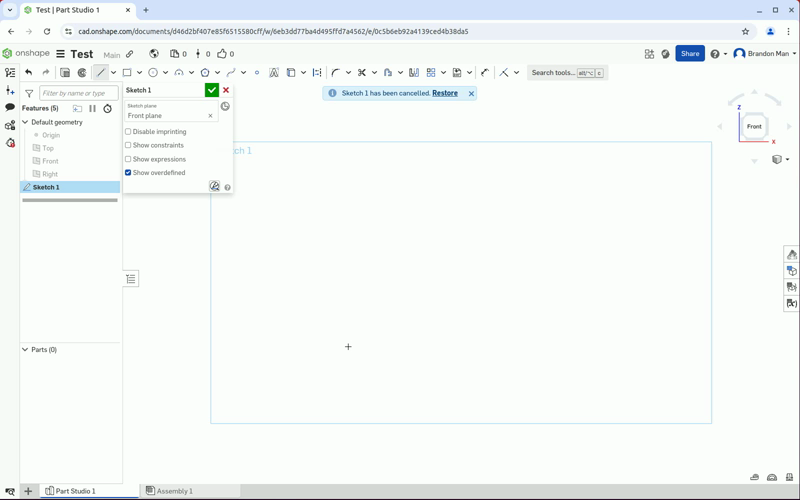
click(348, 346)
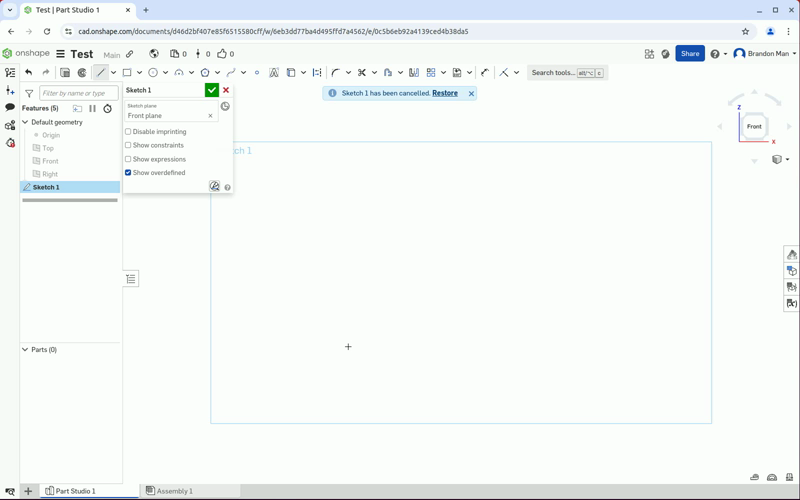
key_up(shift)
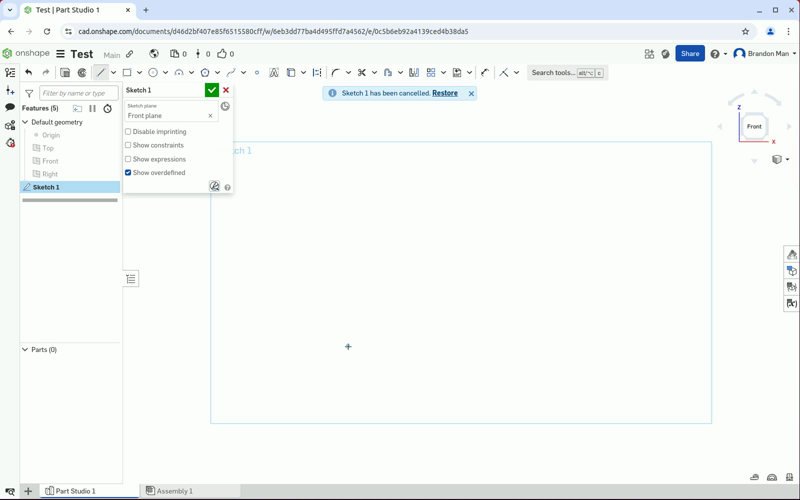
key_down(shift)
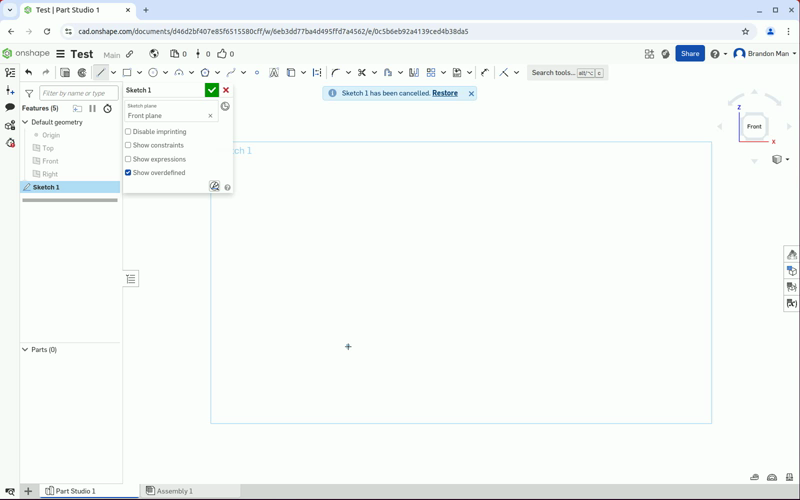
mouse_move(378, 346)
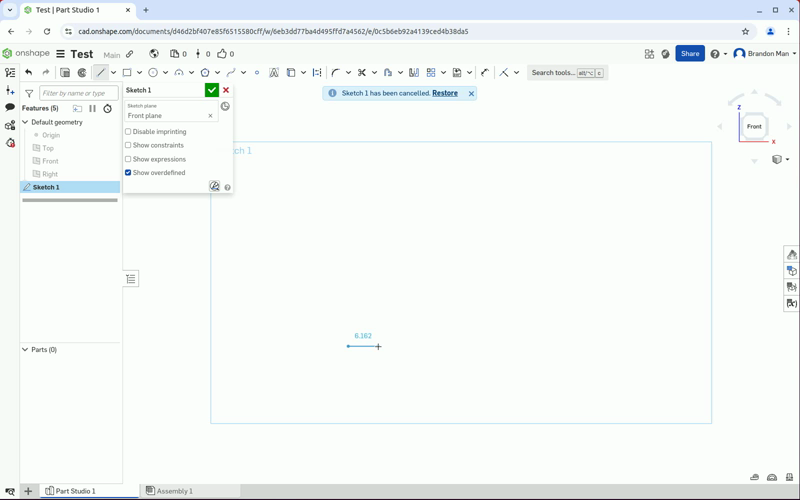
mouse_move(406, 346)
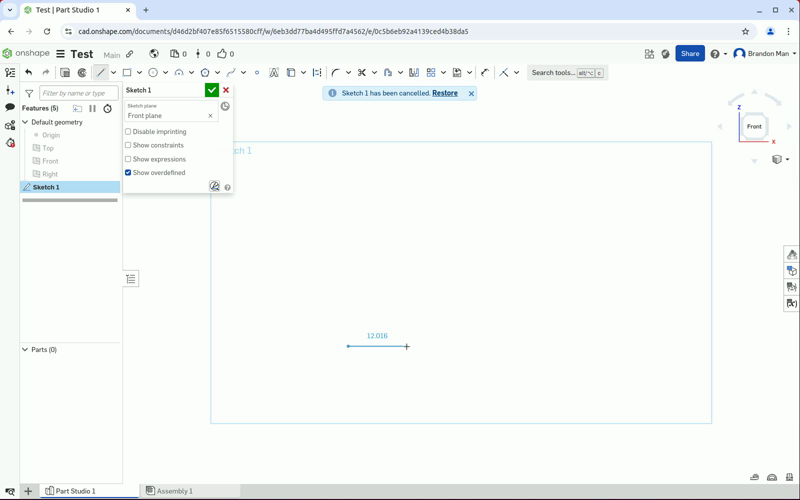
click(406, 346)
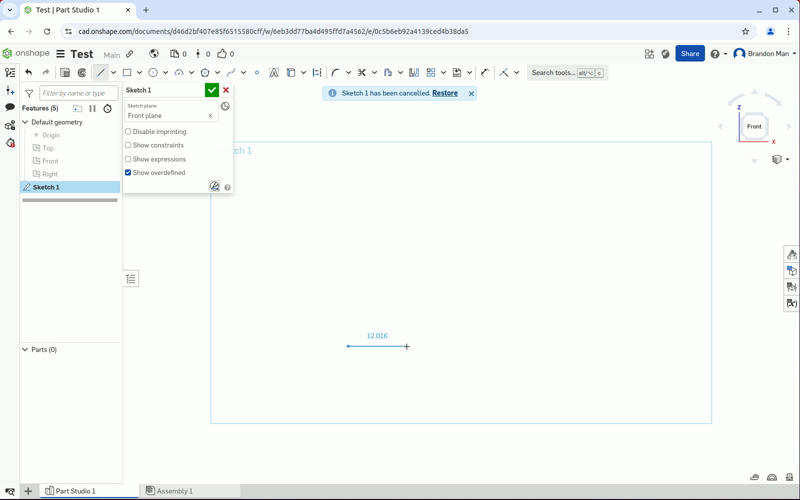
key_up(shift)
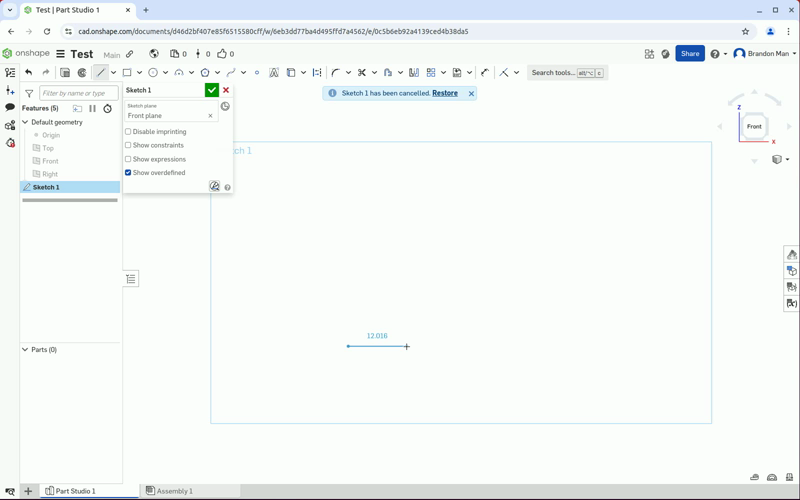
key_down(shift)
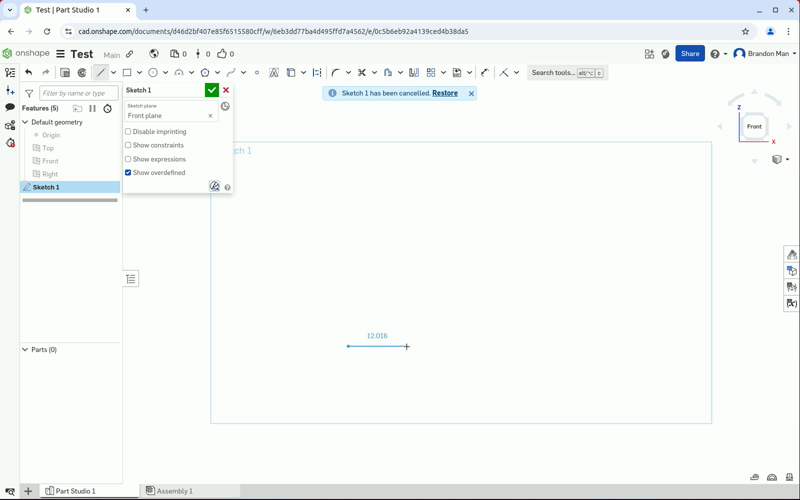
mouse_move(406, 234)
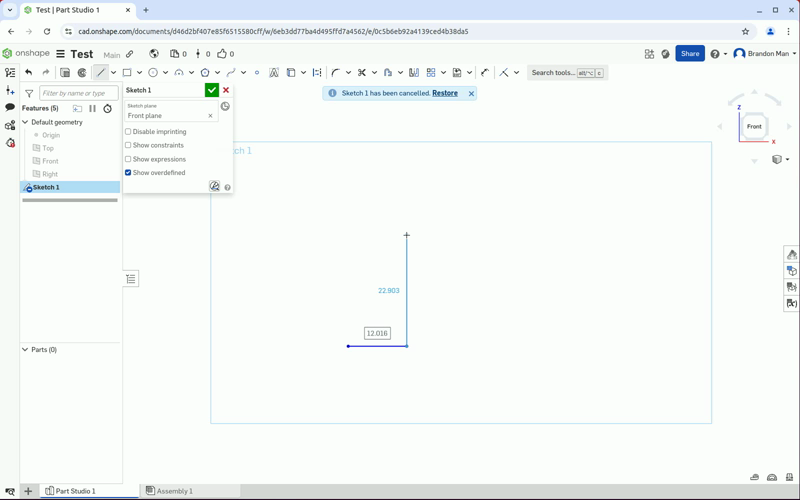
click(406, 234)
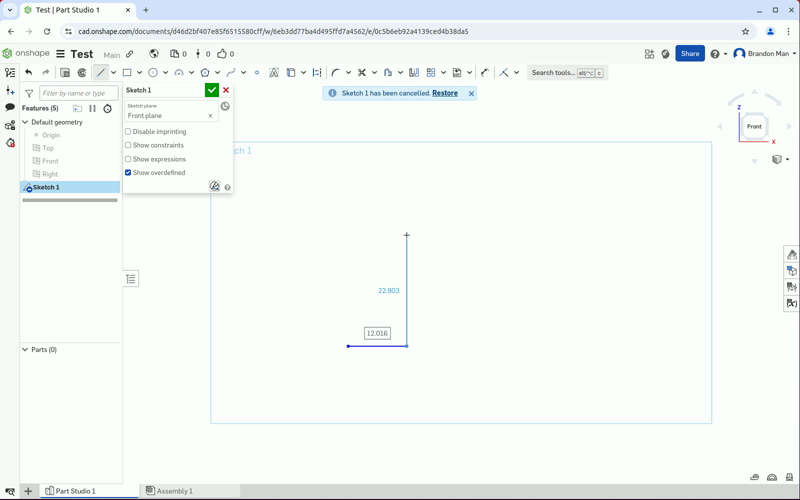
key_up(shift)
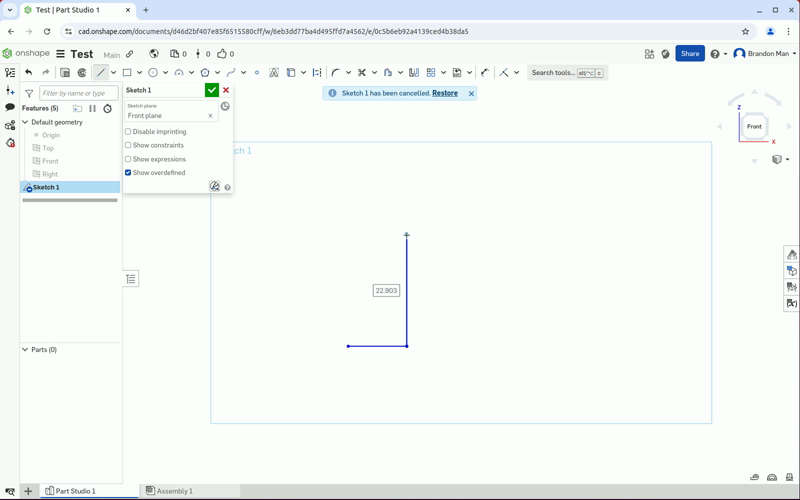
key_down(shift)
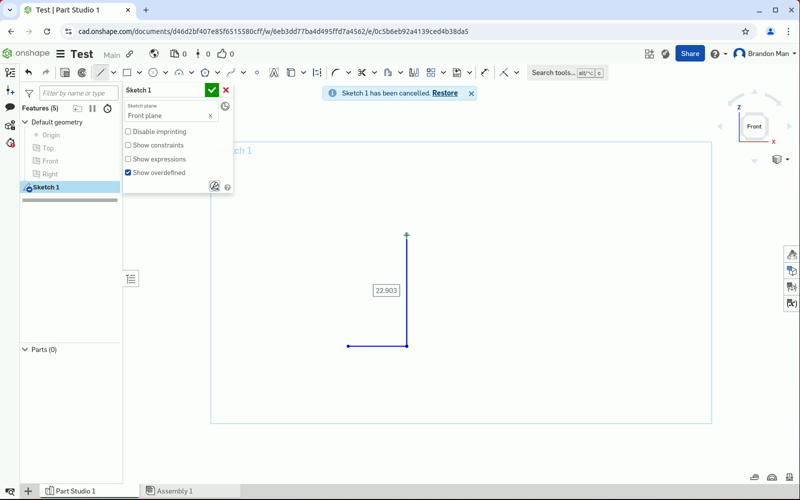
mouse_move(436, 234)
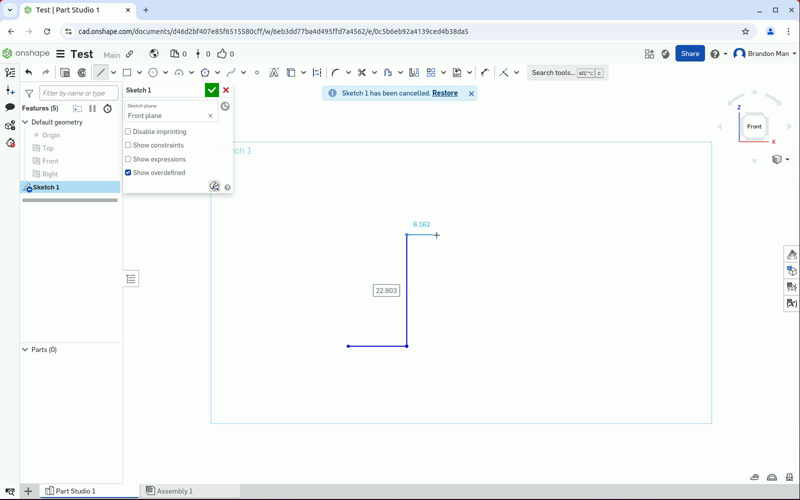
mouse_move(348, 234)
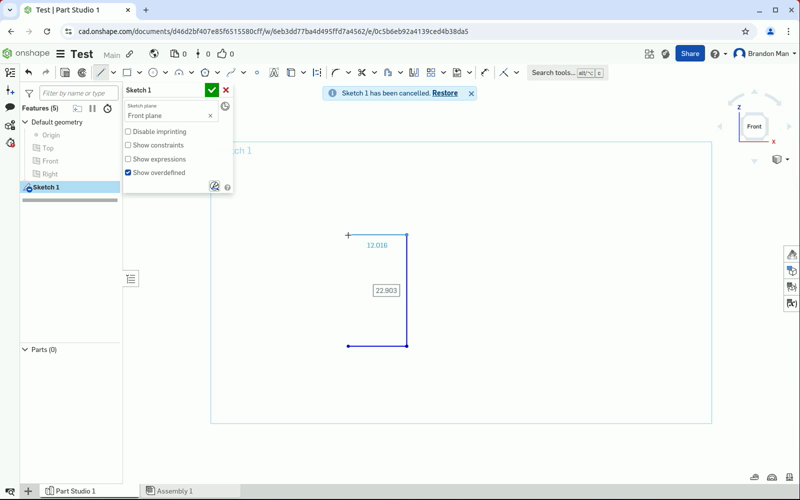
click(348, 234)
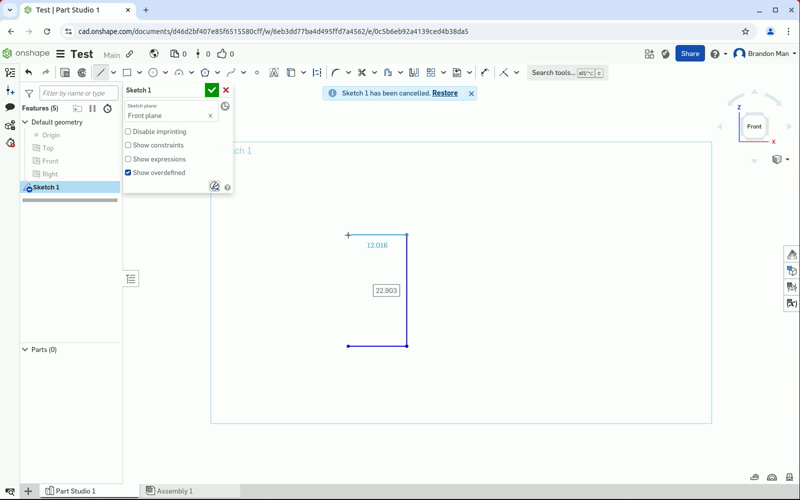
key_up(shift)
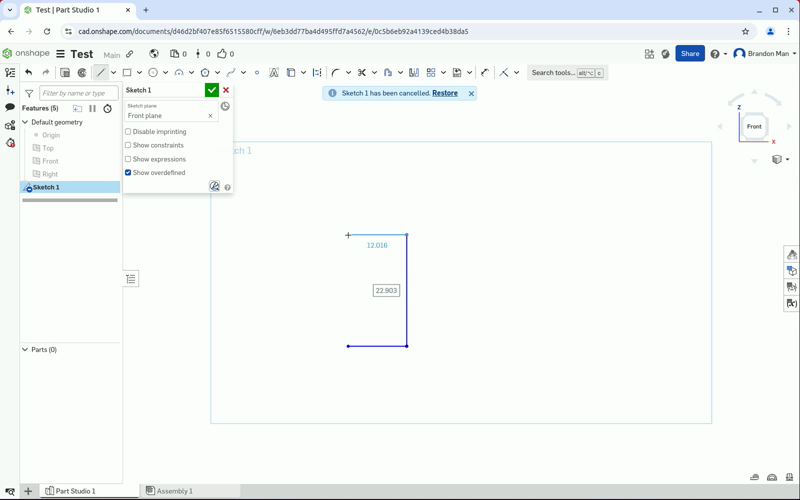
key_down(shift)
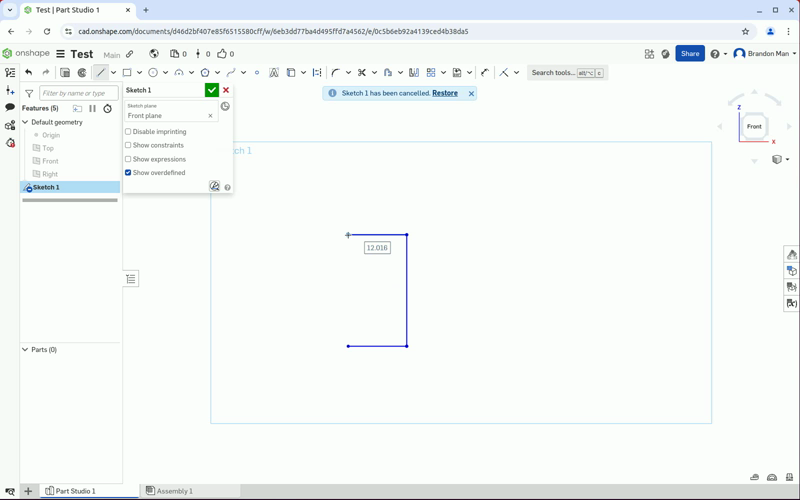
mouse_move(348, 346)
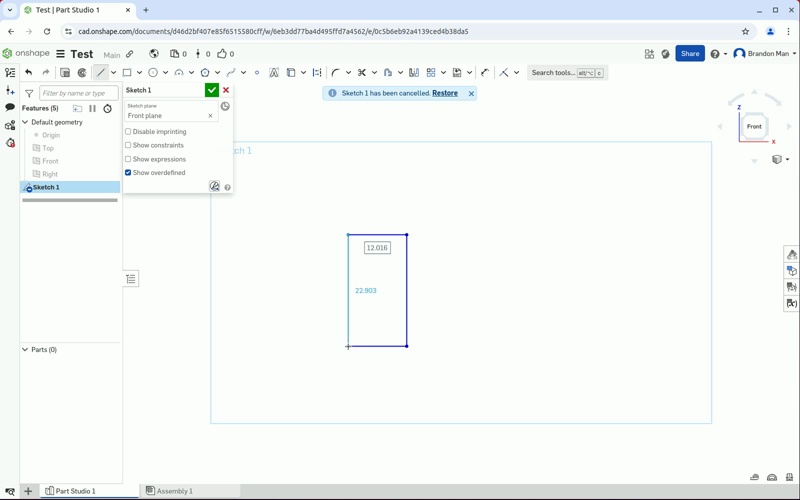
key_up(shift)
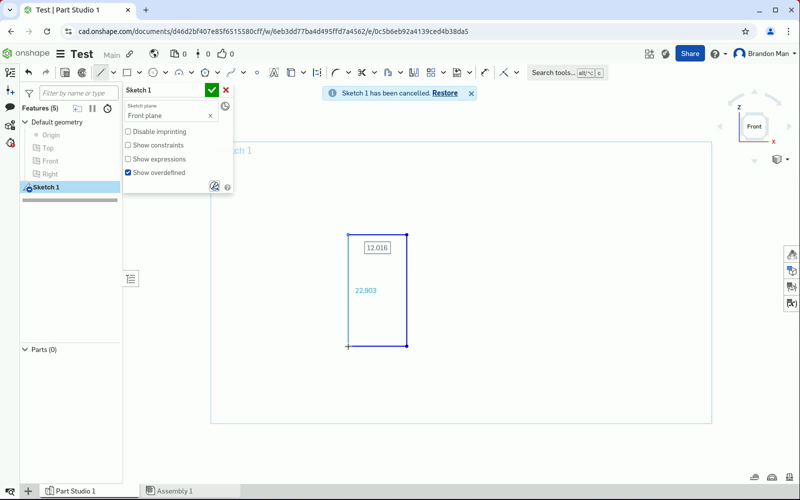
click(348, 346)
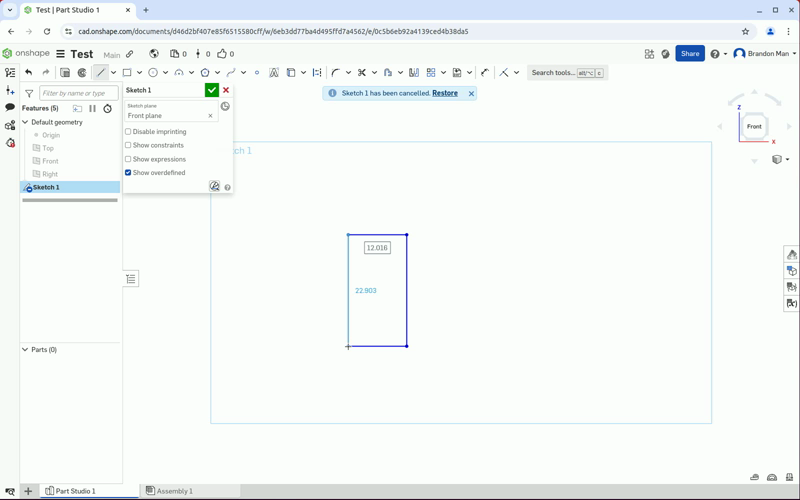
key(esc)
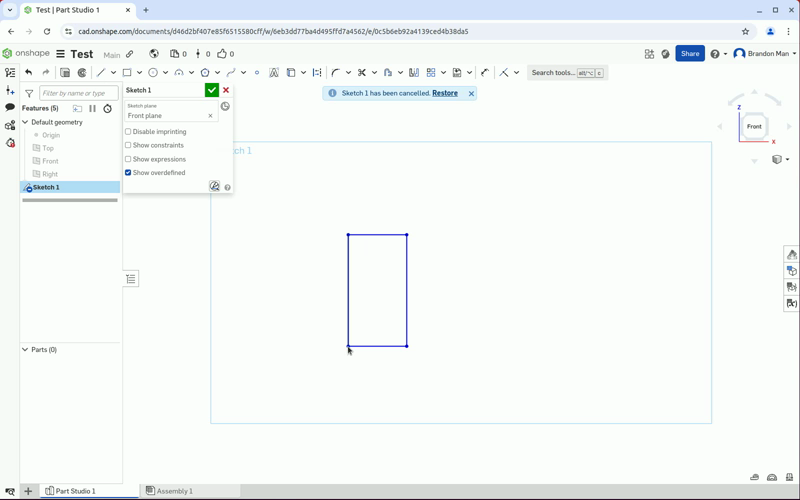
mouse_move(364, 286)
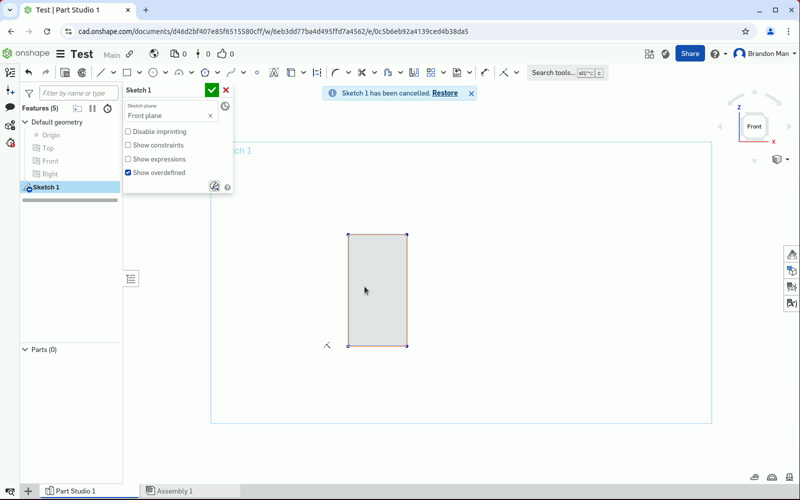
click(364, 286)
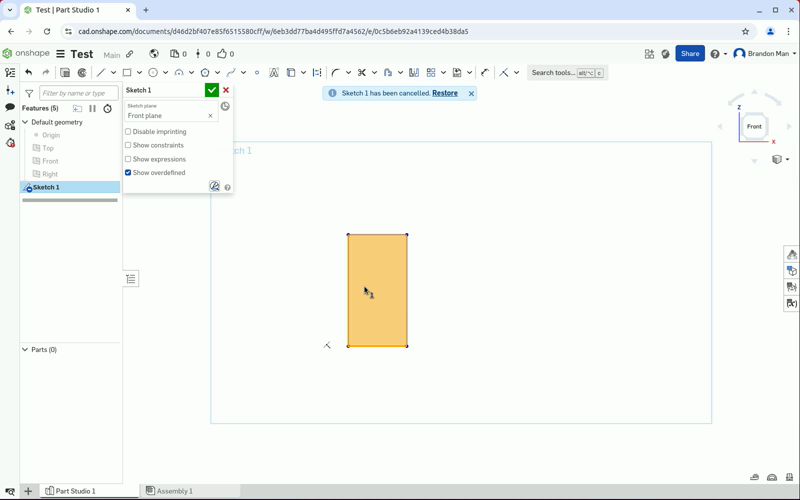
mouse_move(73, 352)
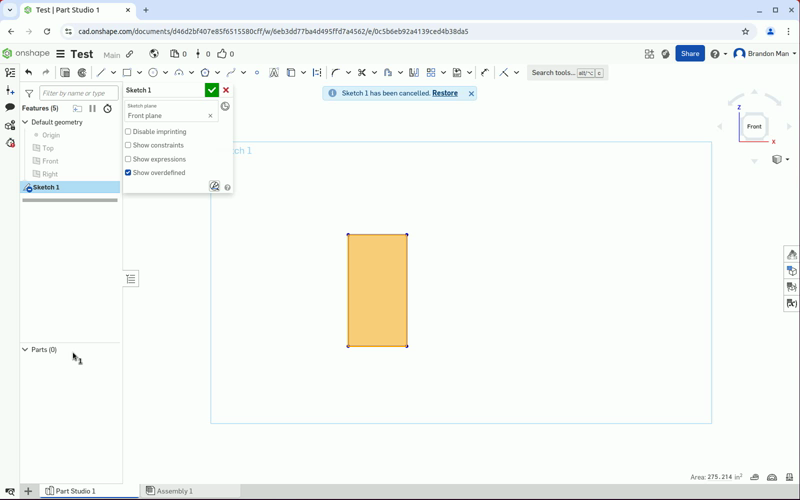
key(shift+y)
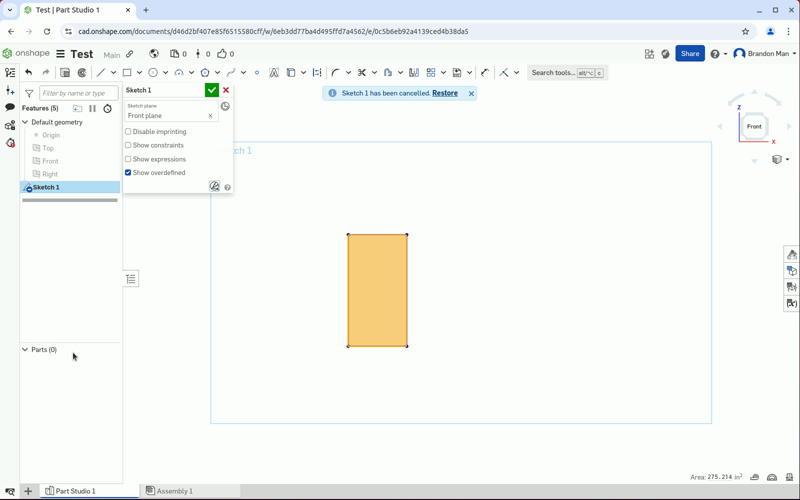
key(shift+e)
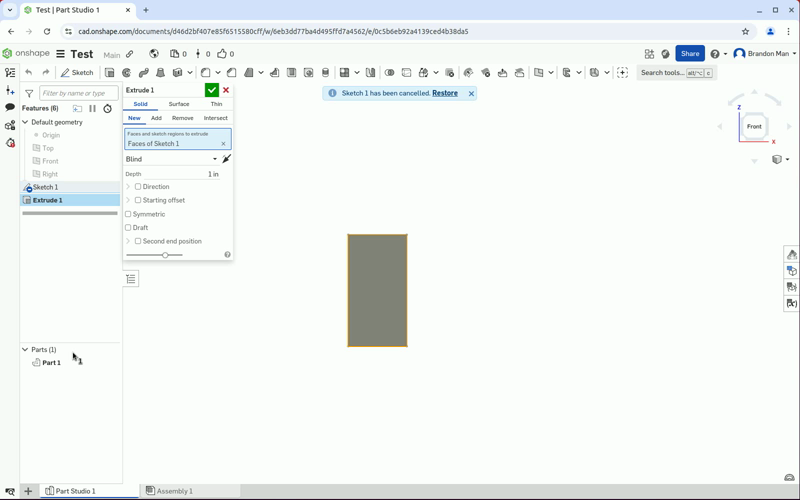
mouse_move(143, 106)
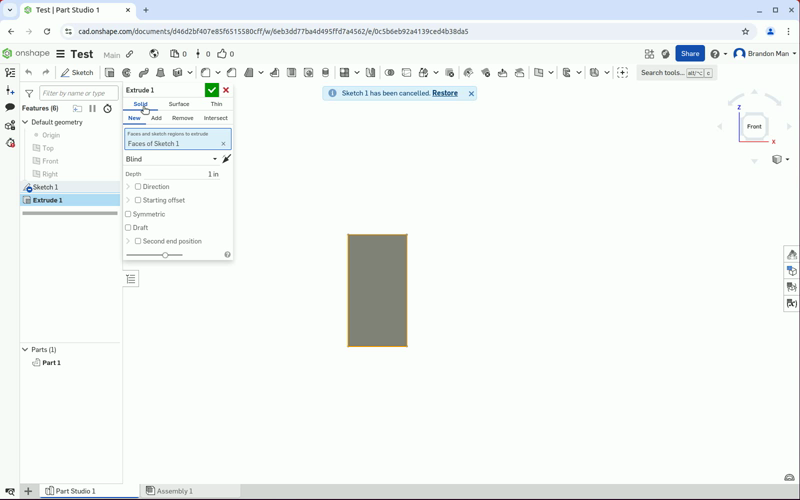
click(143, 106)
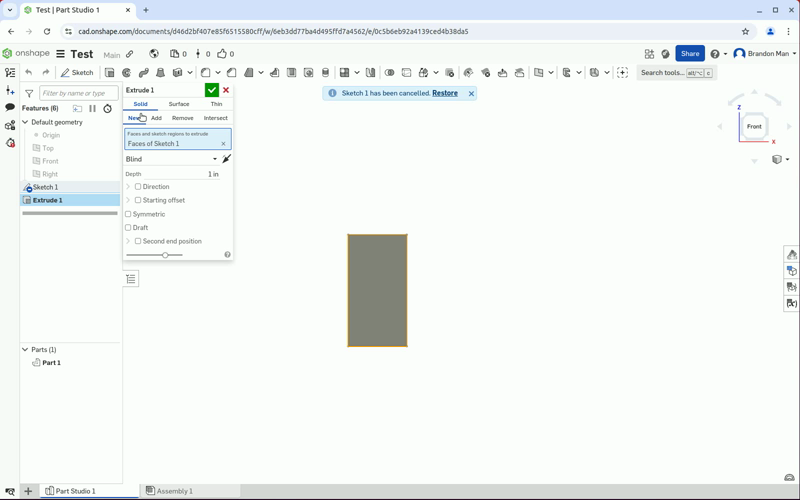
mouse_move(137, 120)
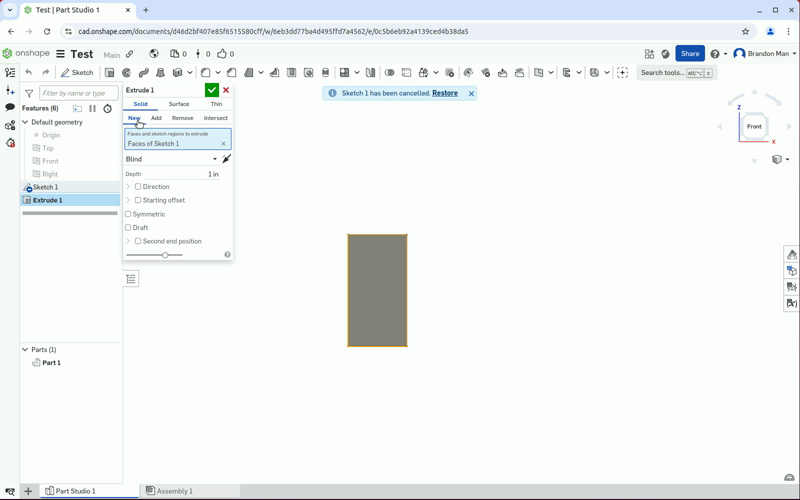
click(137, 120)
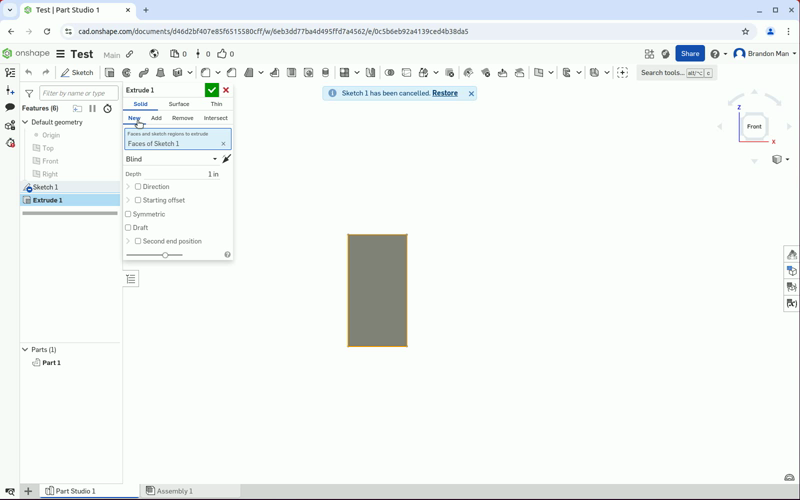
key(tab, 4)
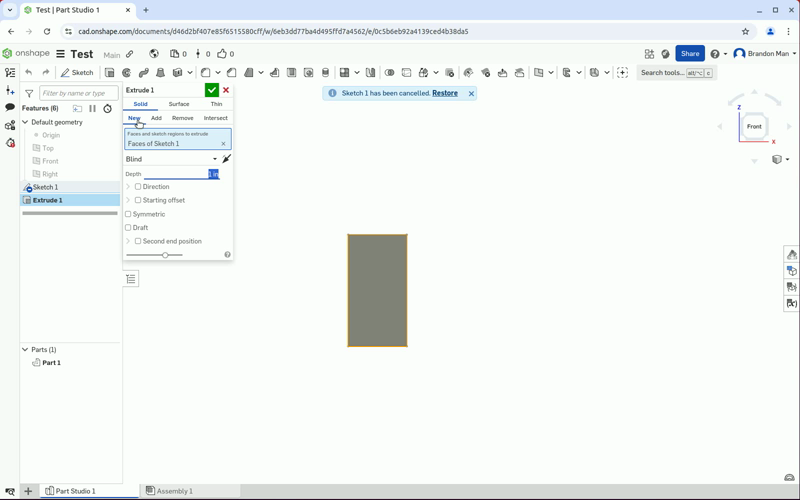
text(4.092)
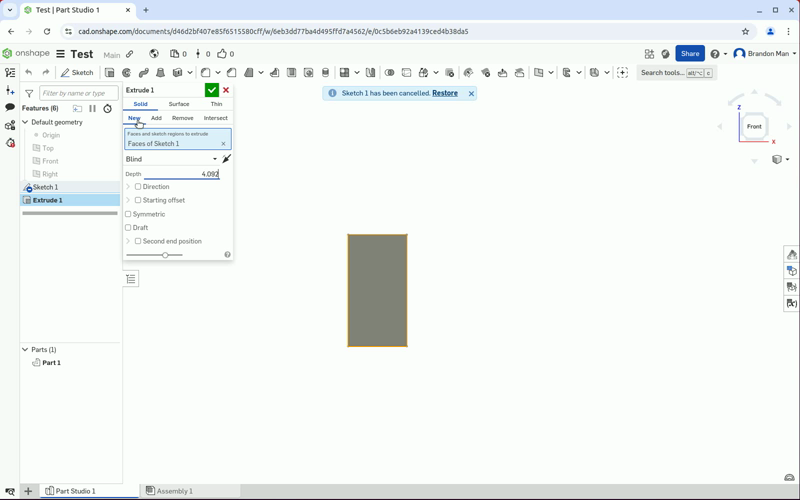
key(enter)
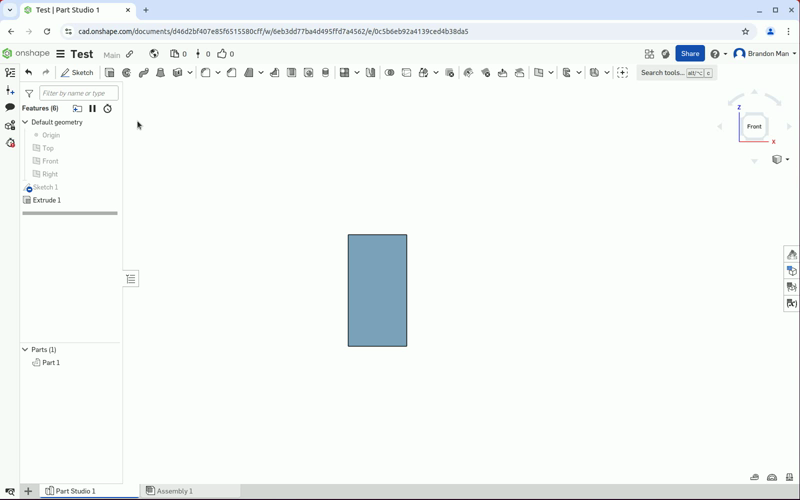
key(shift+h)
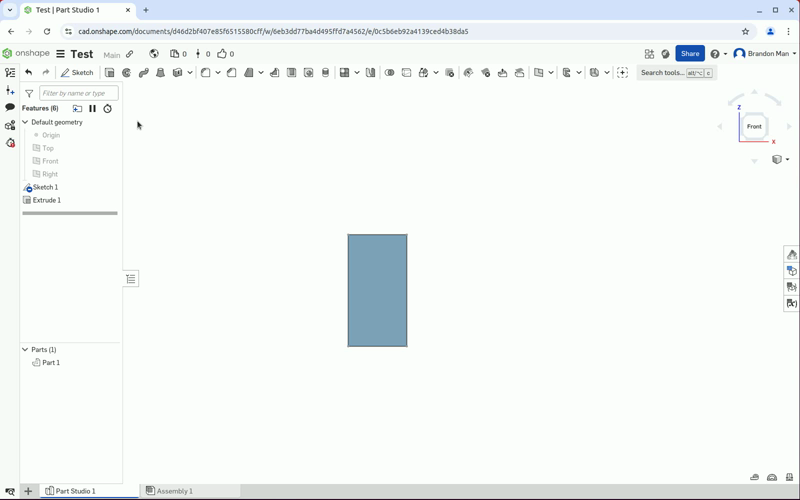
key(shift+h)
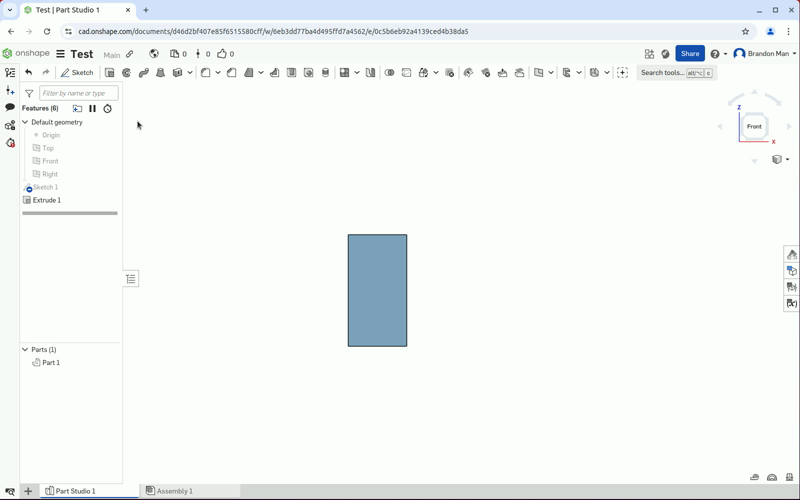
mouse_move(73, 189)
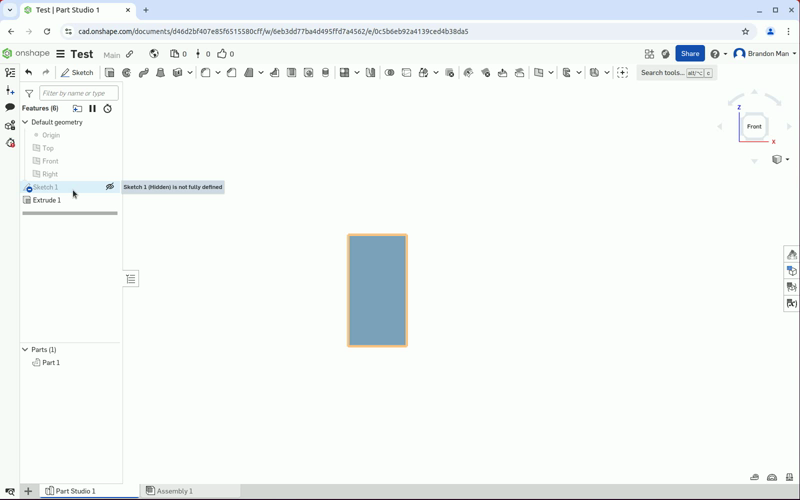
click(73, 189)
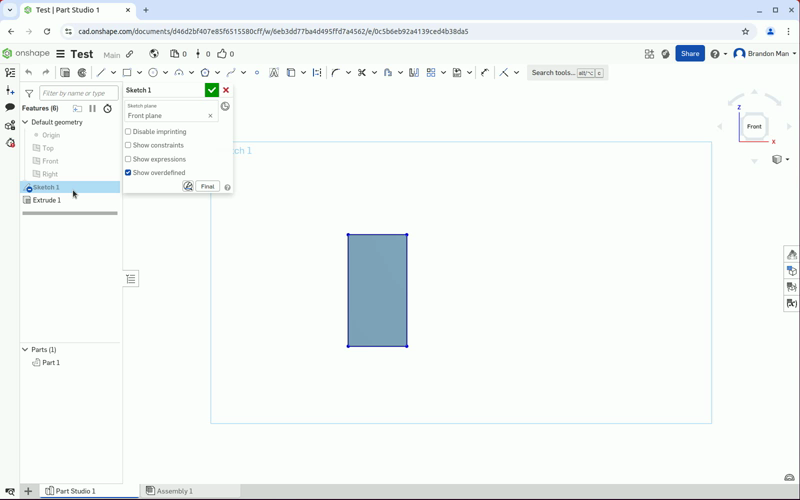
mouse_move(229, 92)
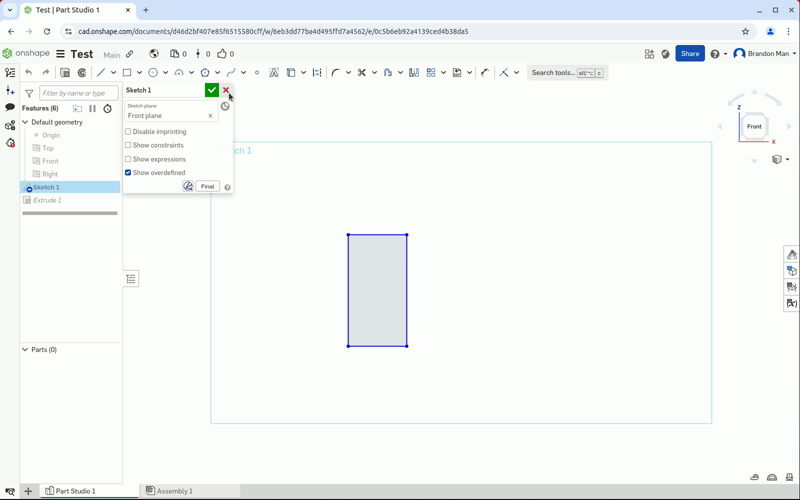
click(229, 92)
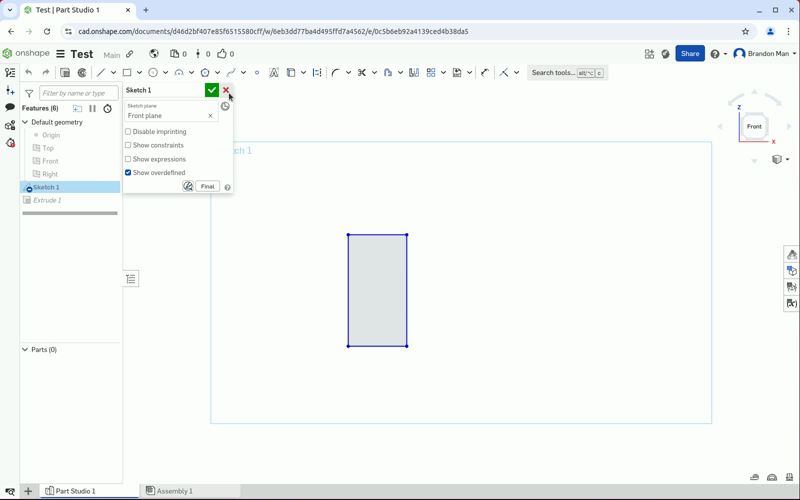
key(shift+s)
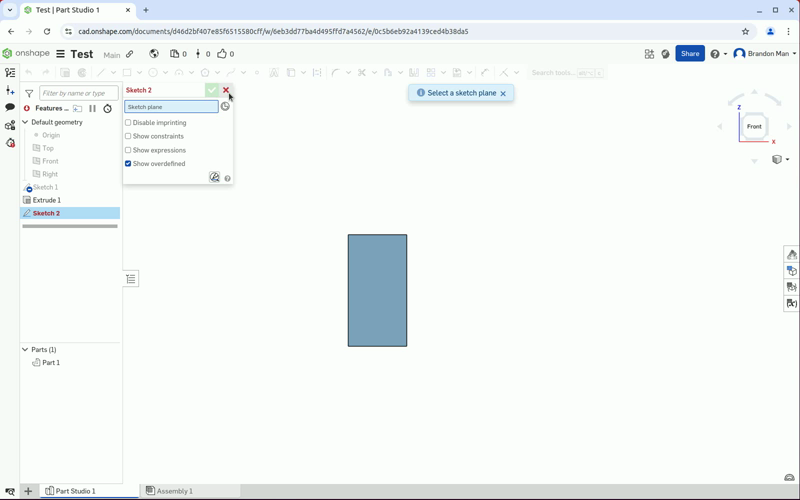
mouse_move(73, 163)
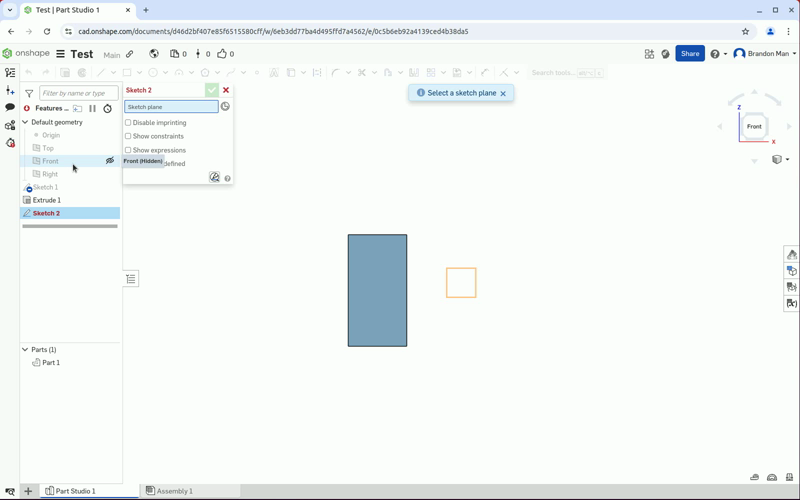
click(73, 163)
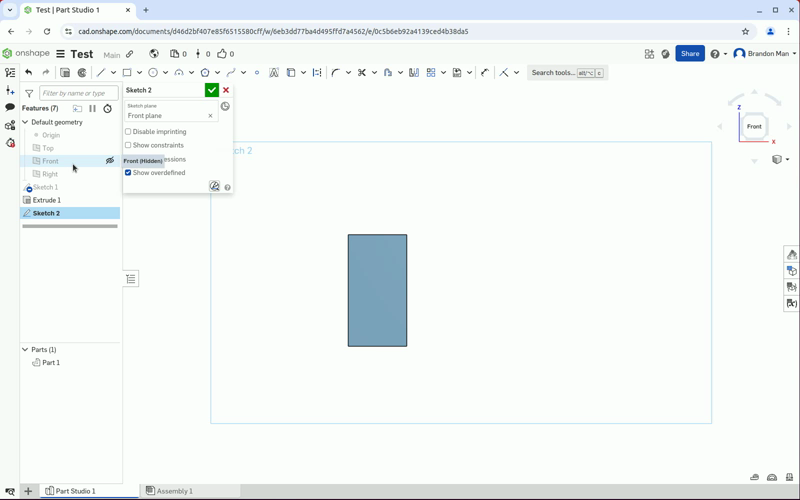
mouse_move(73, 352)
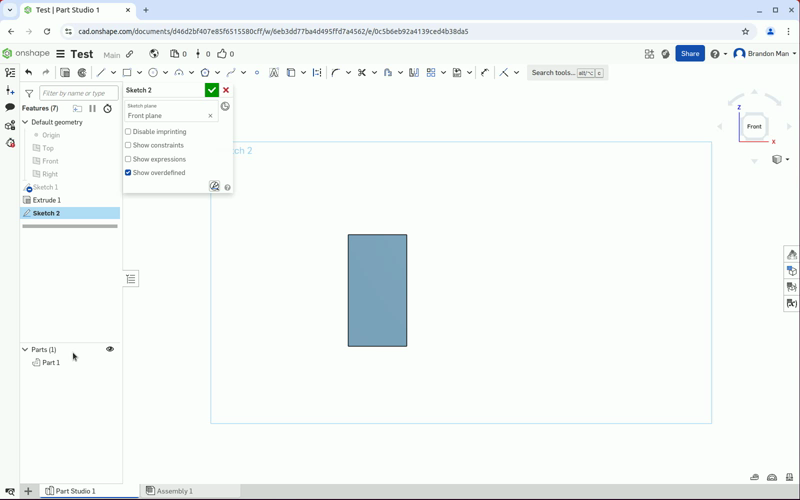
key(y)
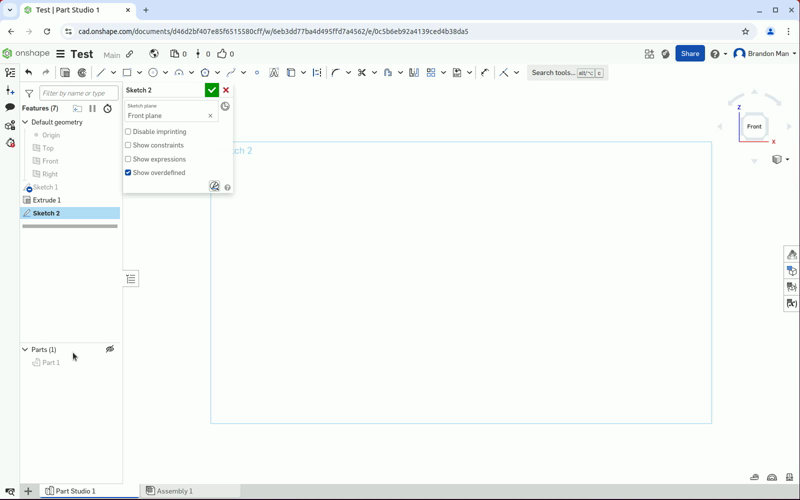
key(l)
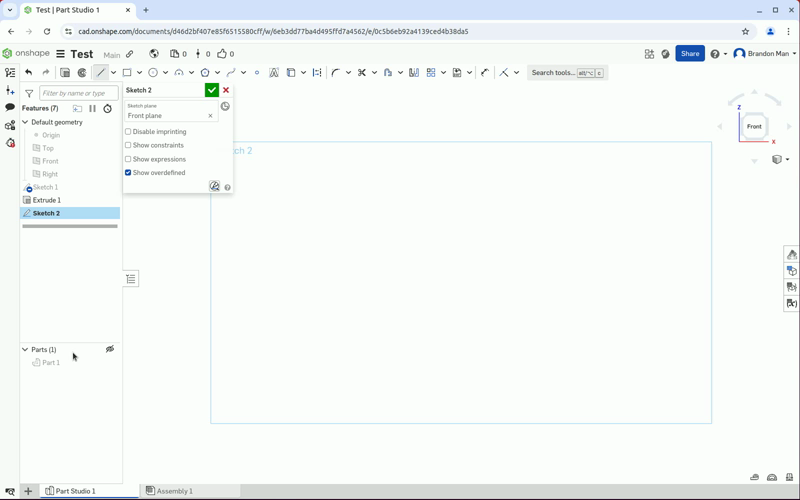
key_down(shift)
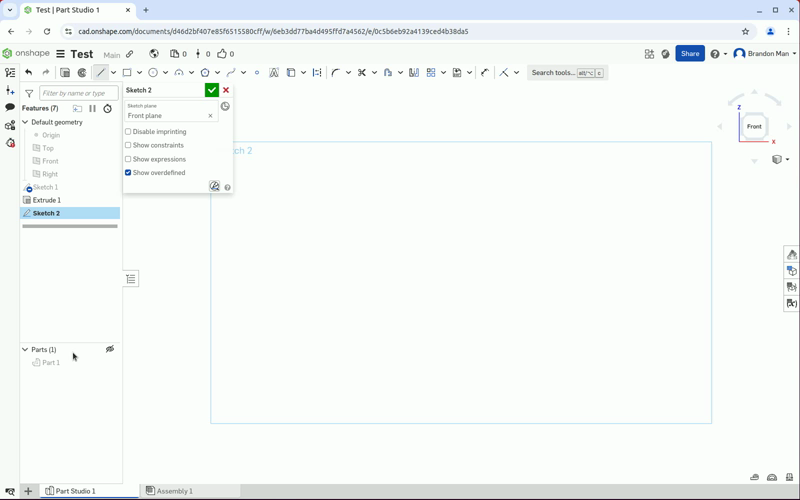
mouse_move(406, 346)
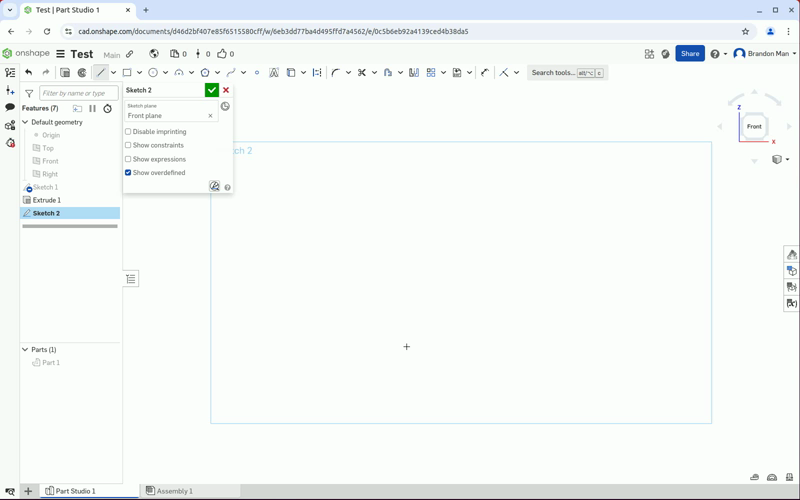
click(406, 346)
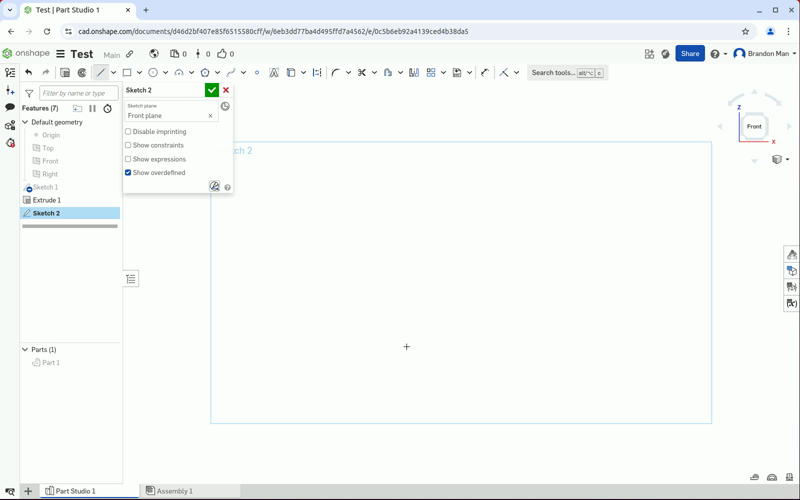
key_up(shift)
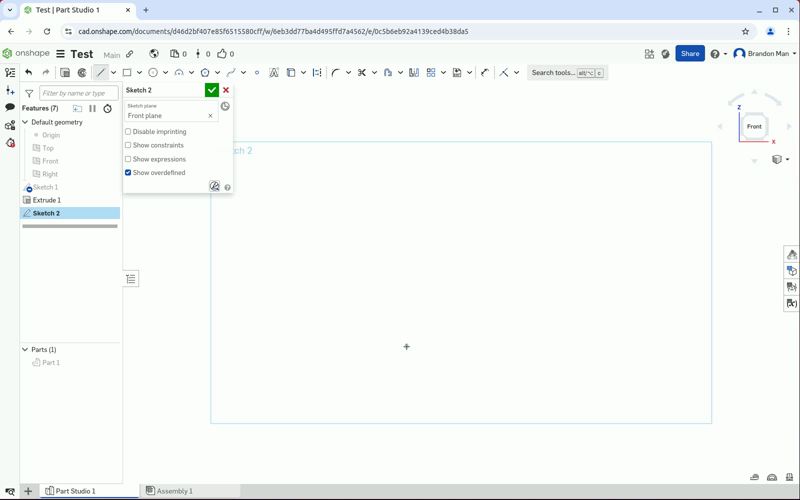
key_down(shift)
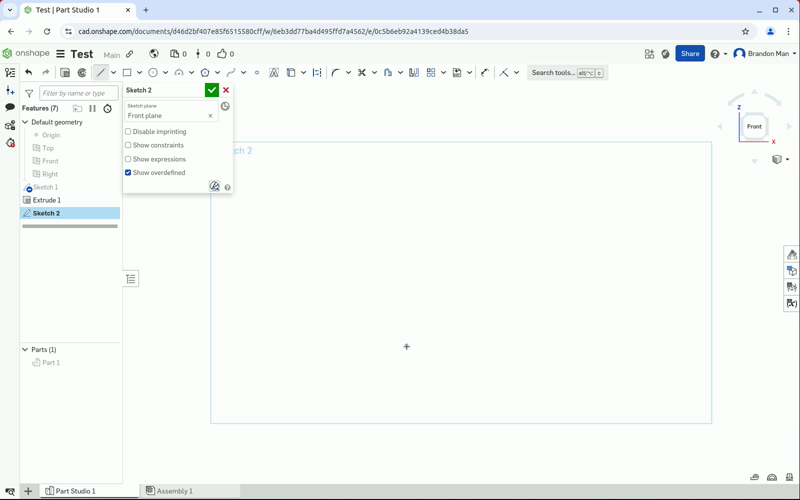
mouse_move(558, 346)
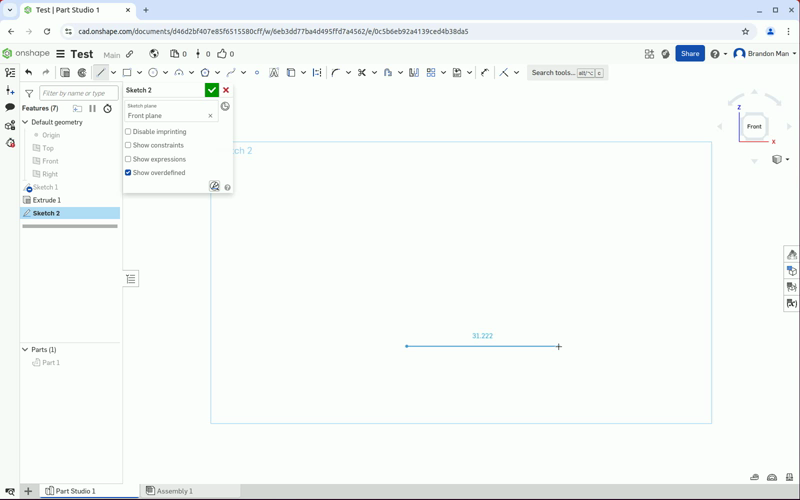
click(558, 346)
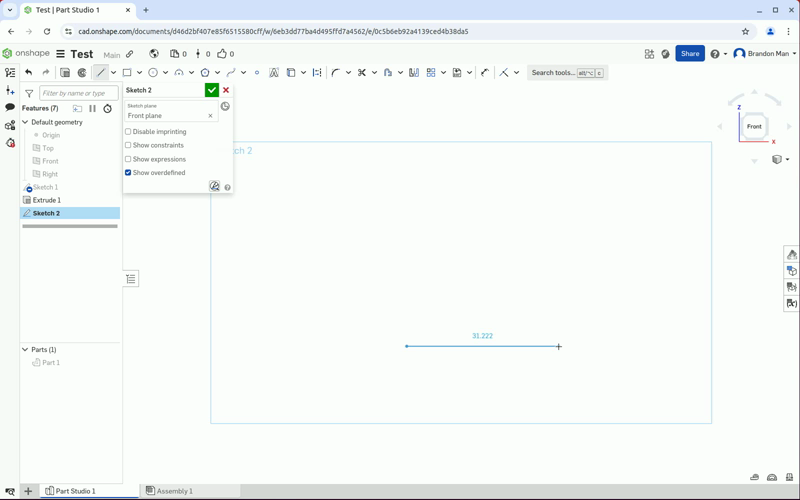
key_up(shift)
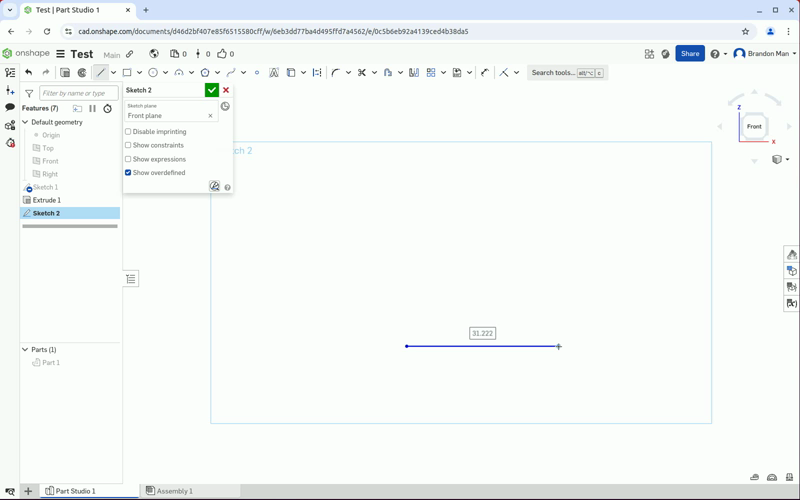
key_down(shift)
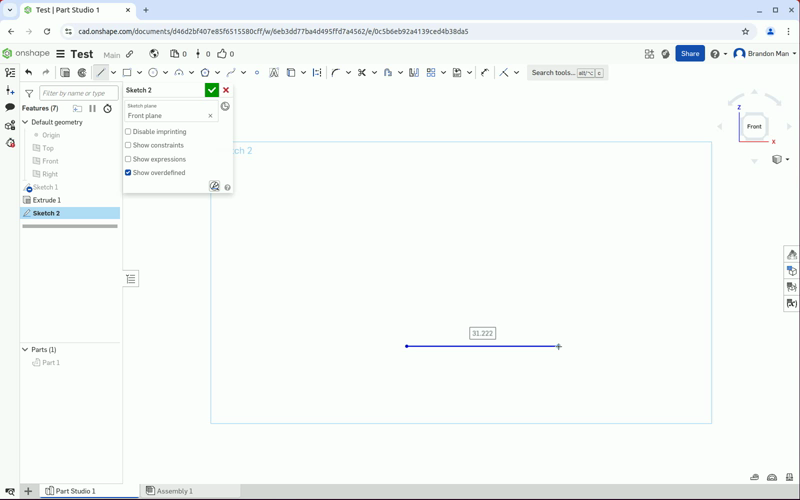
mouse_move(558, 275)
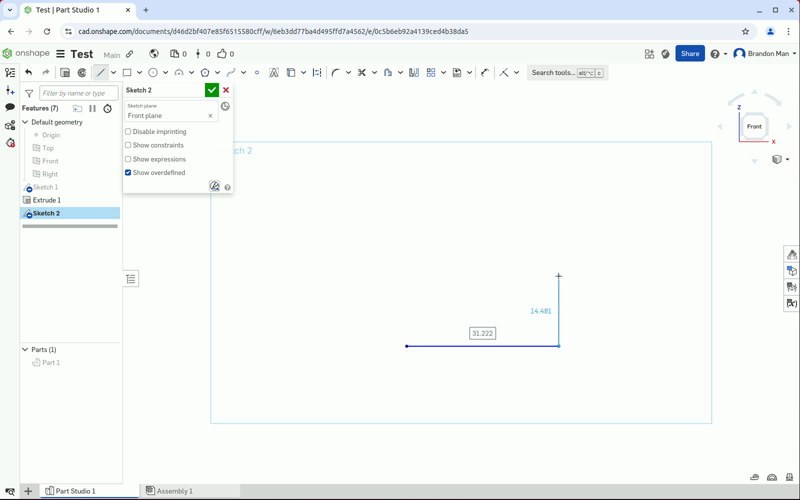
click(558, 275)
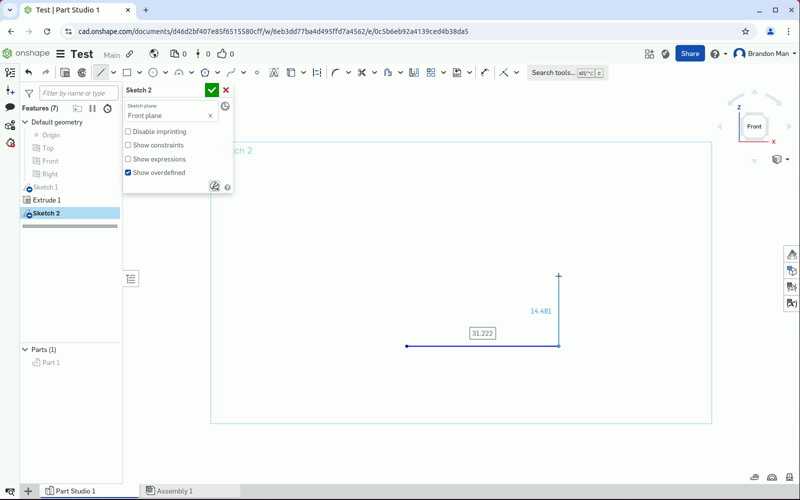
key_up(shift)
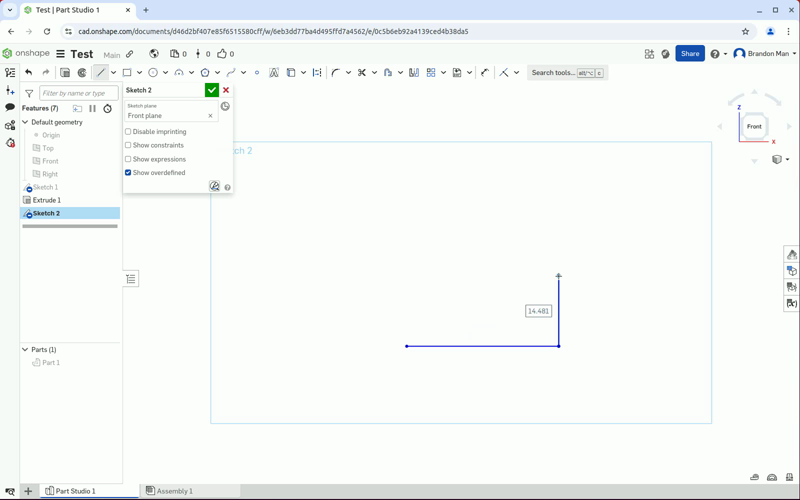
key_down(shift)
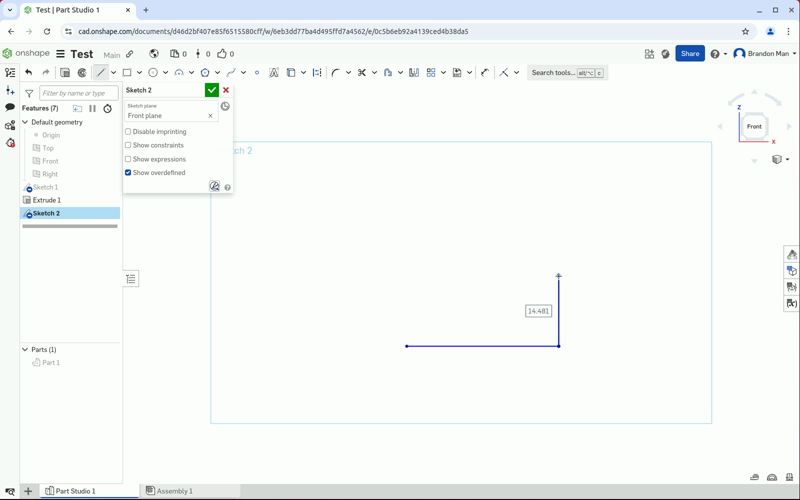
mouse_move(406, 235)
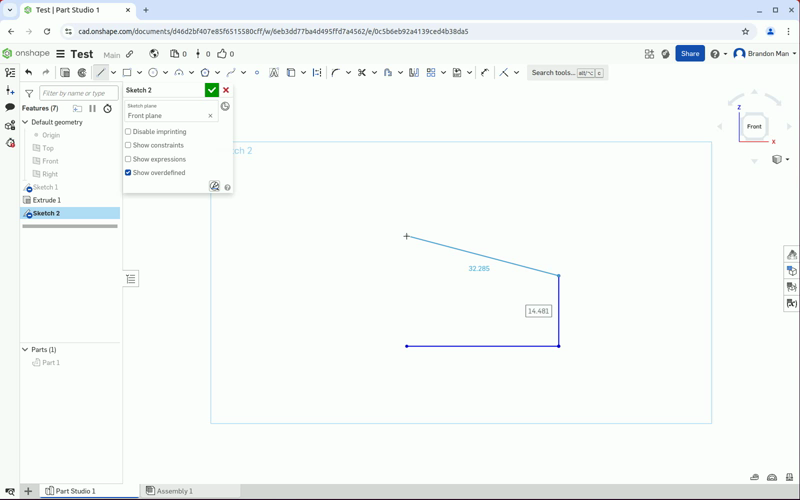
click(406, 235)
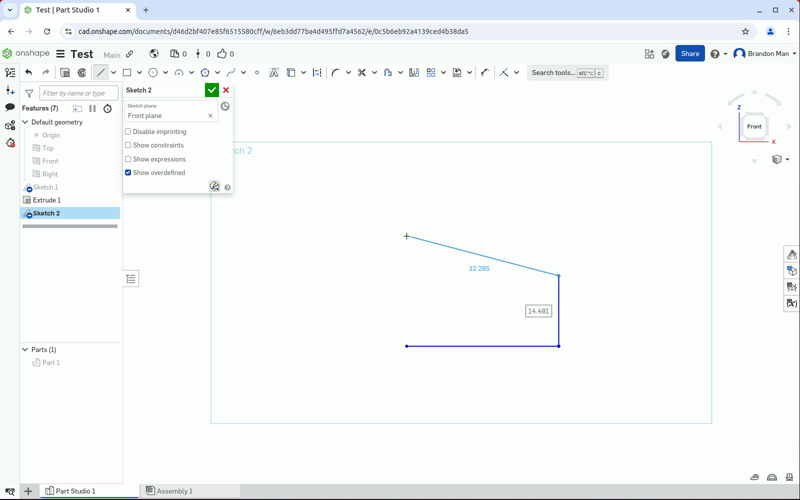
key_up(shift)
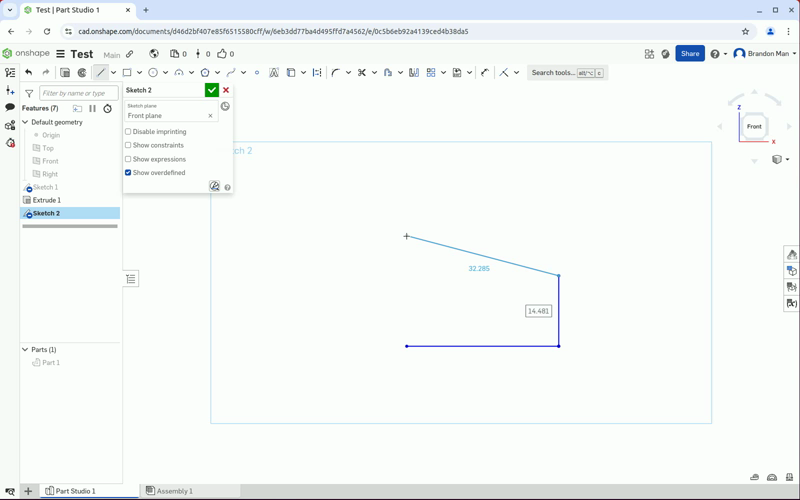
key_down(shift)
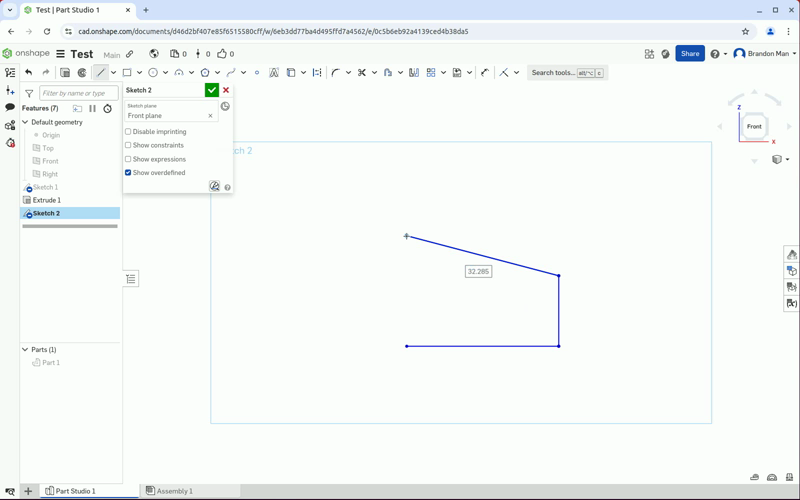
mouse_move(406, 346)
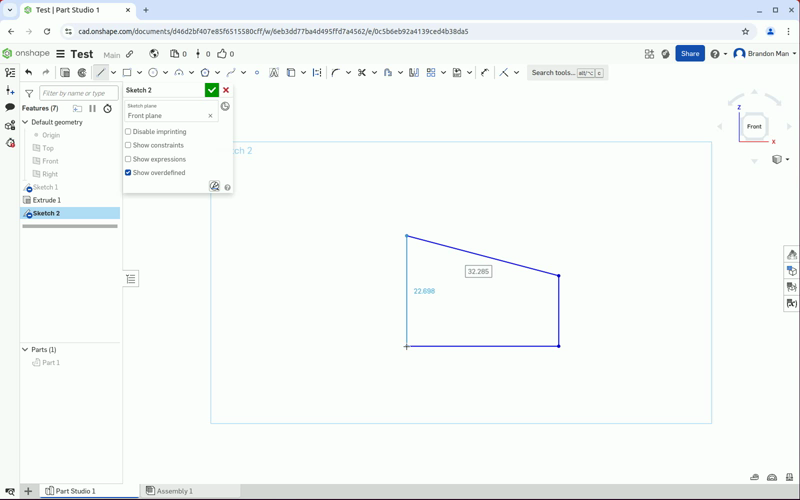
key_up(shift)
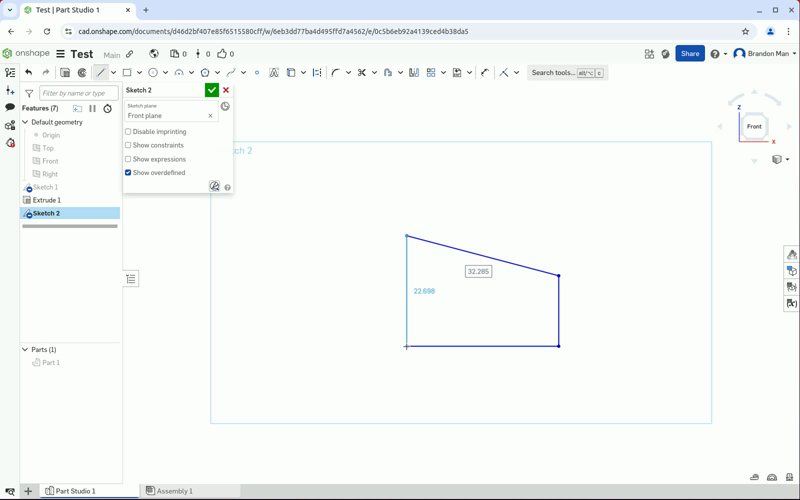
click(406, 346)
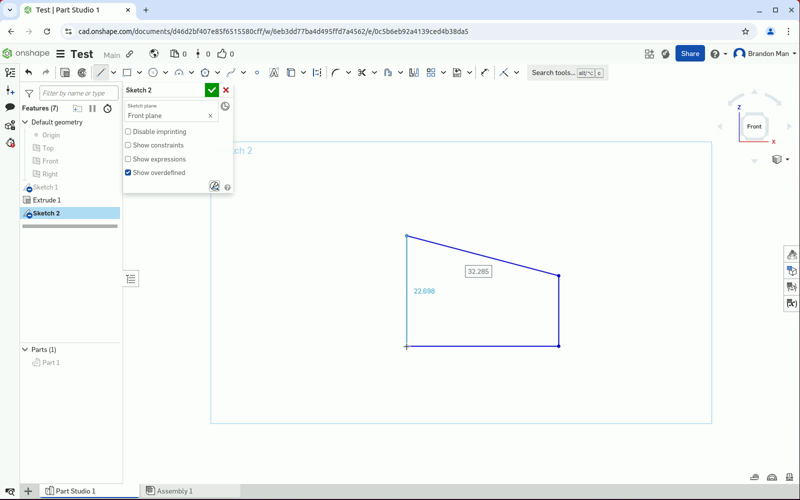
key(esc)
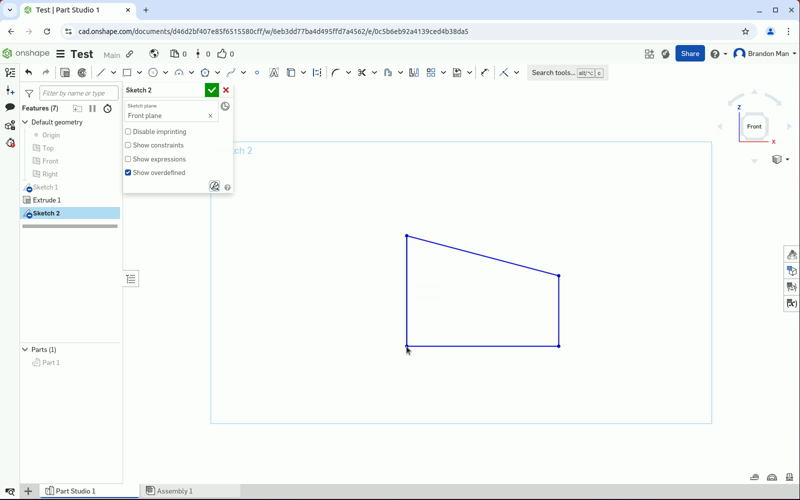
key(c)
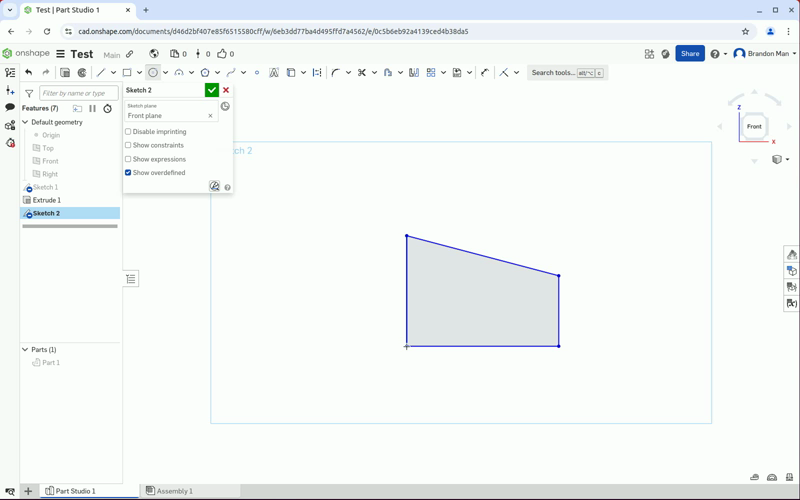
key_down(shift)
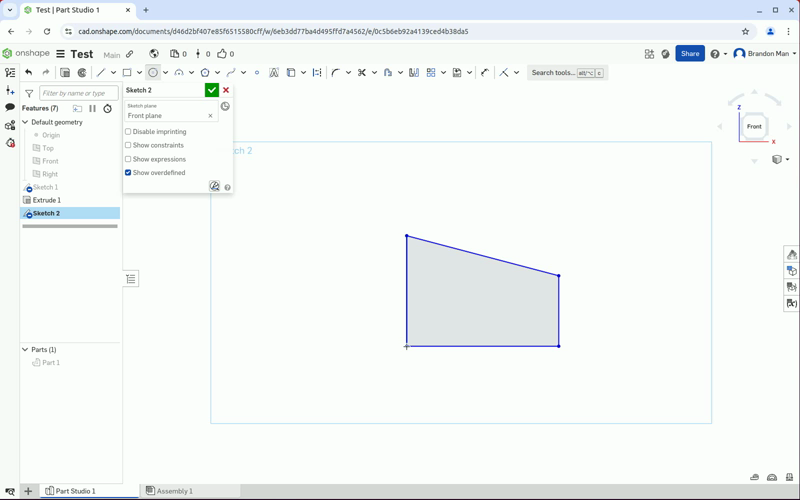
mouse_move(523, 311)
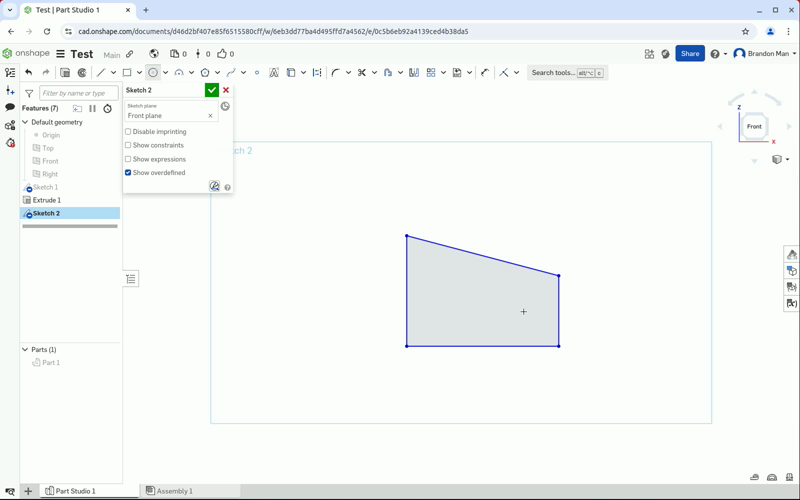
click(523, 311)
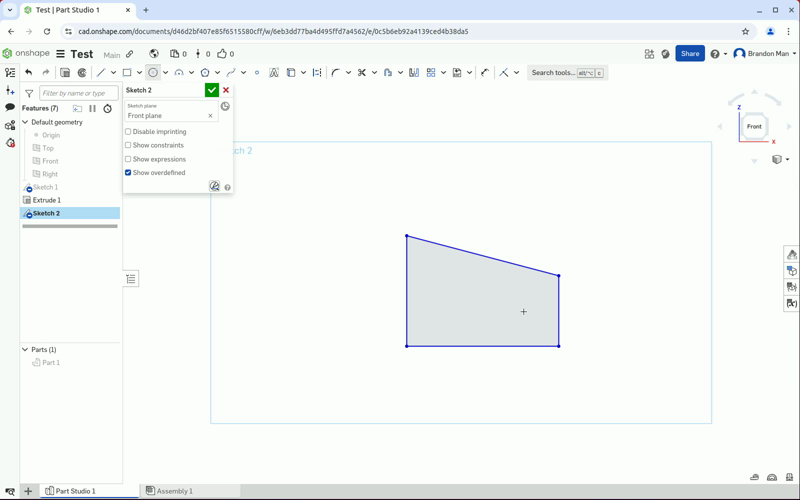
key_up(shift)
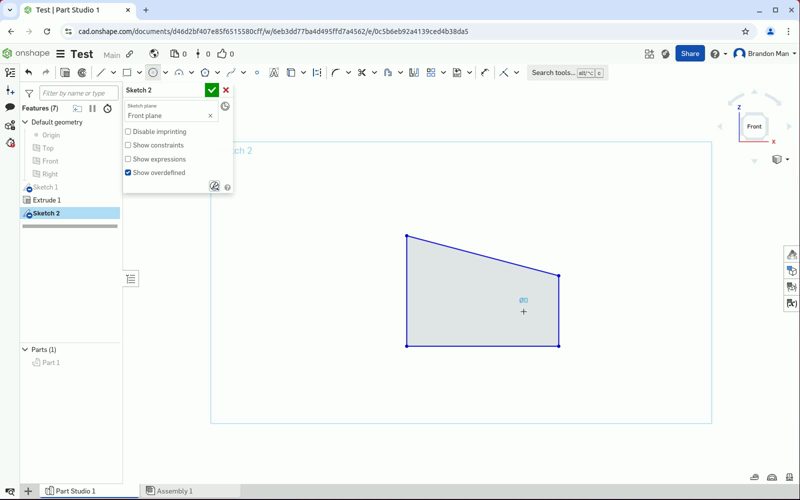
mouse_move(538, 311)
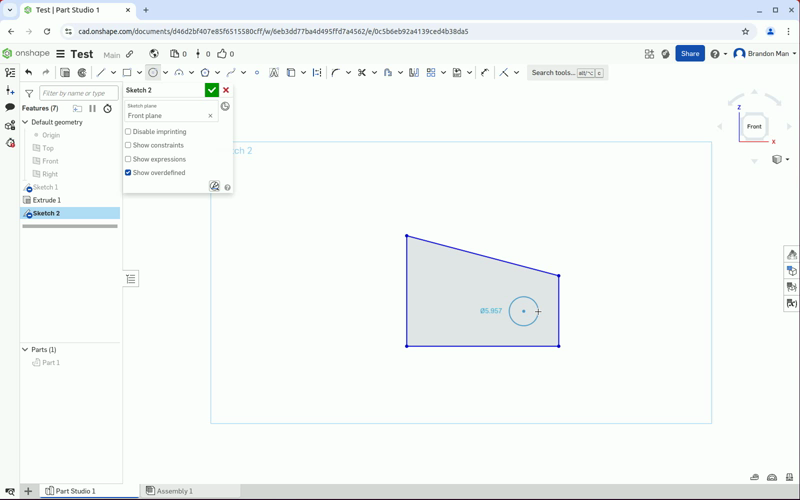
click(538, 311)
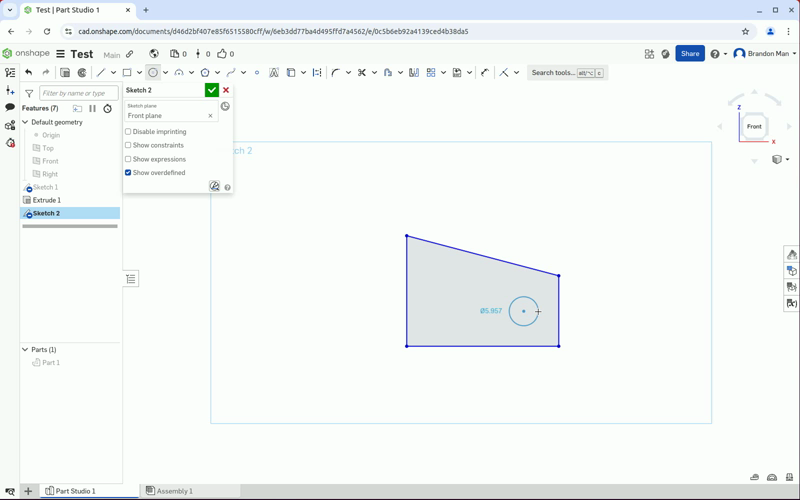
key(esc)
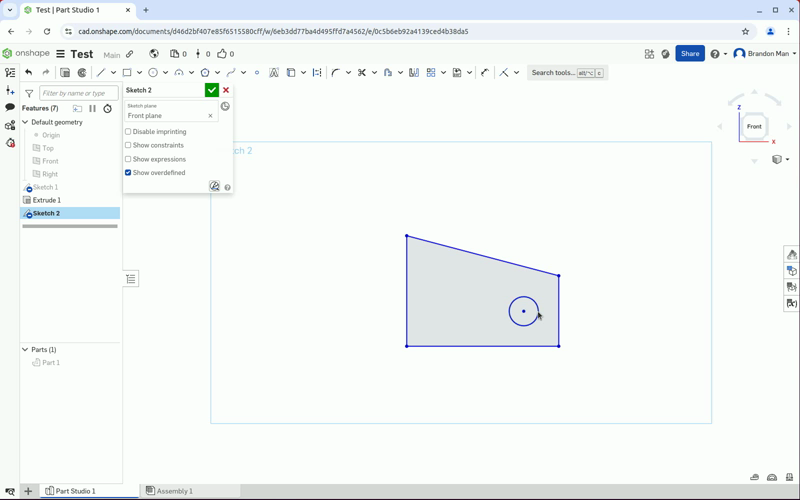
mouse_move(417, 263)
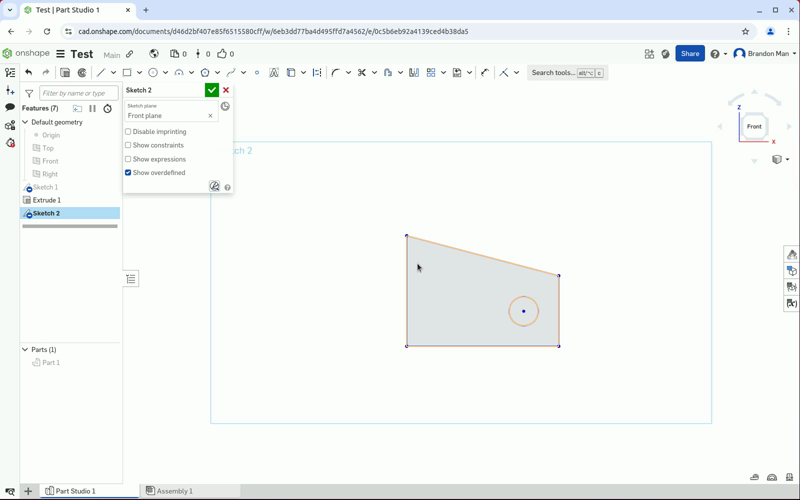
click(417, 263)
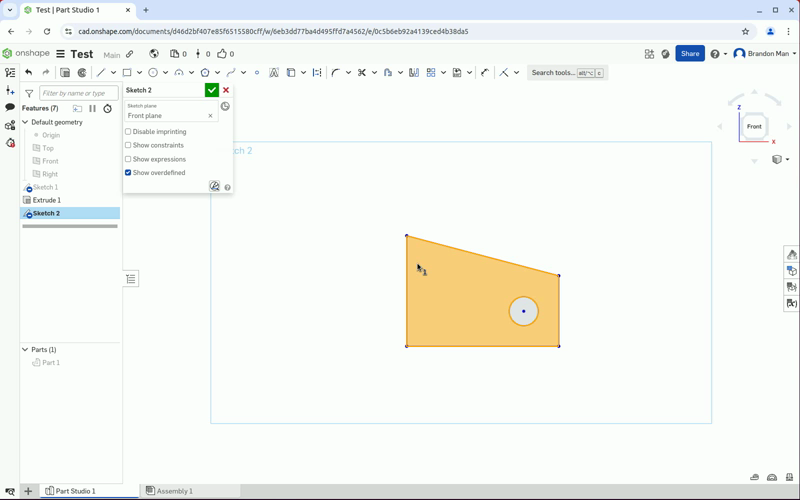
mouse_move(73, 352)
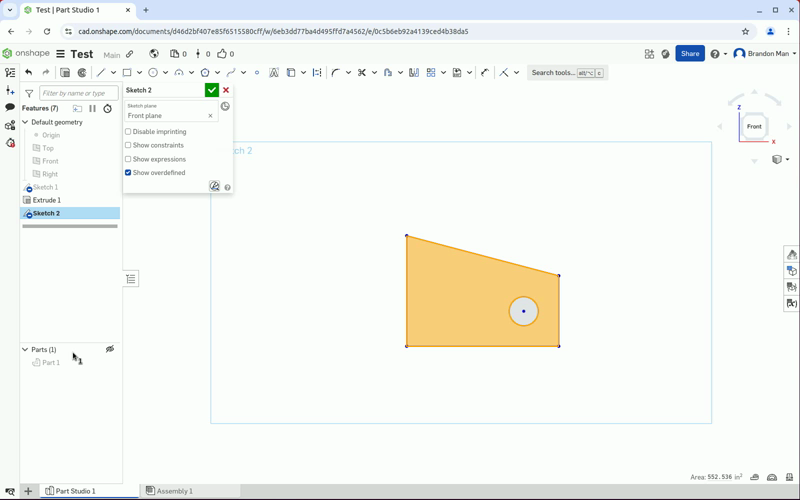
key(shift+y)
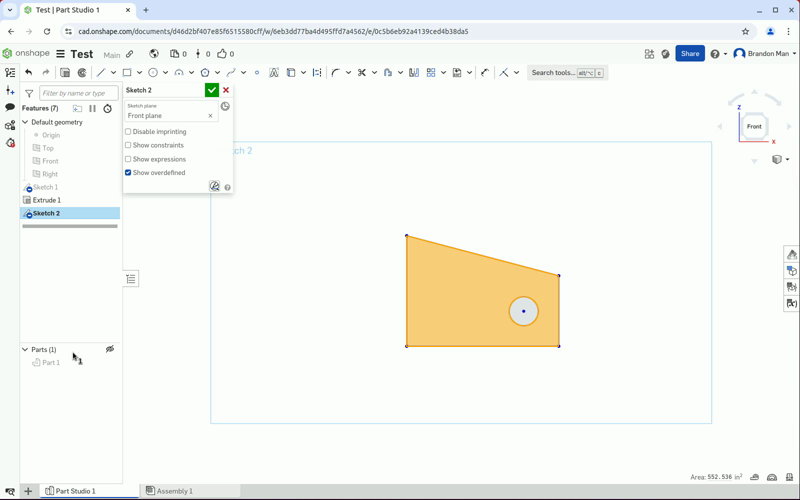
key(shift+e)
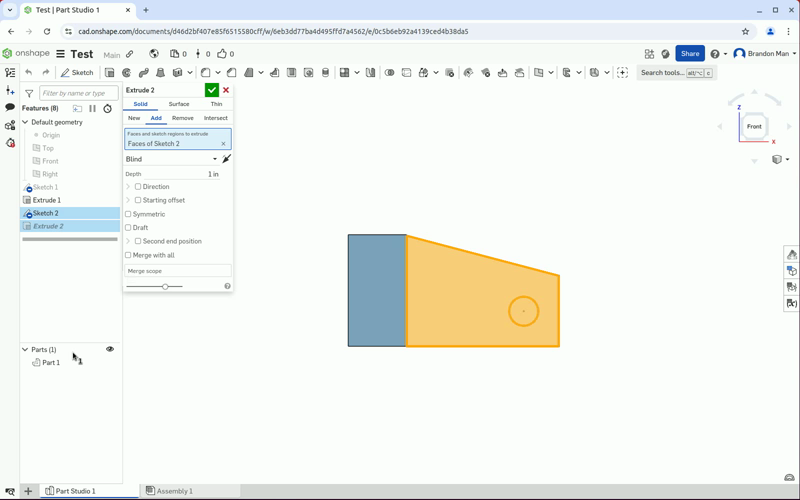
mouse_move(143, 106)
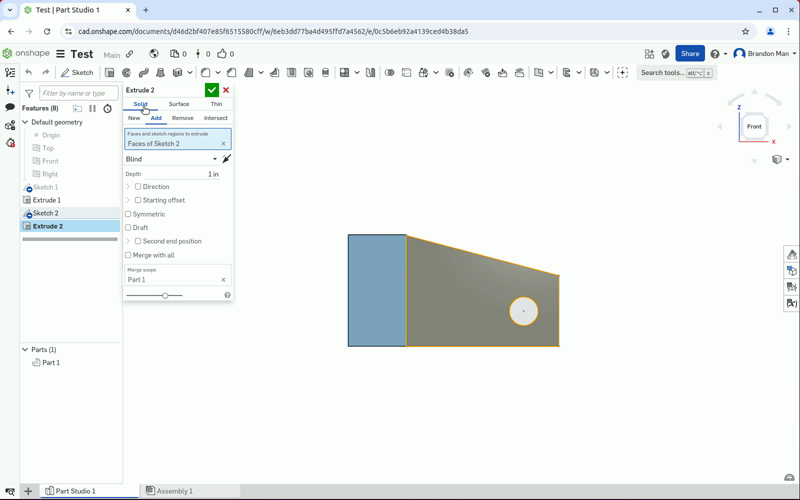
click(143, 106)
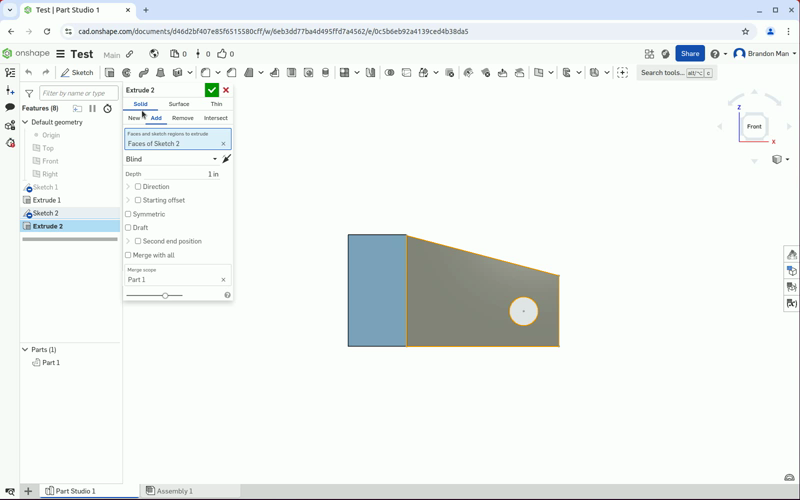
mouse_move(137, 120)
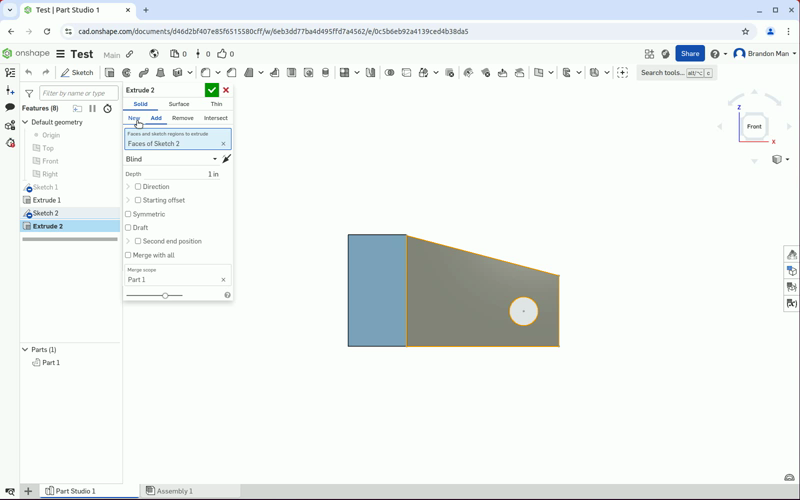
click(137, 120)
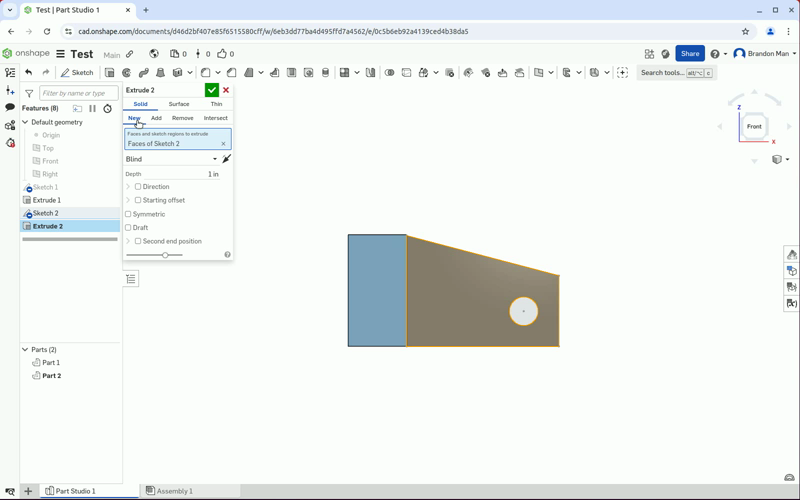
key(tab, 4)
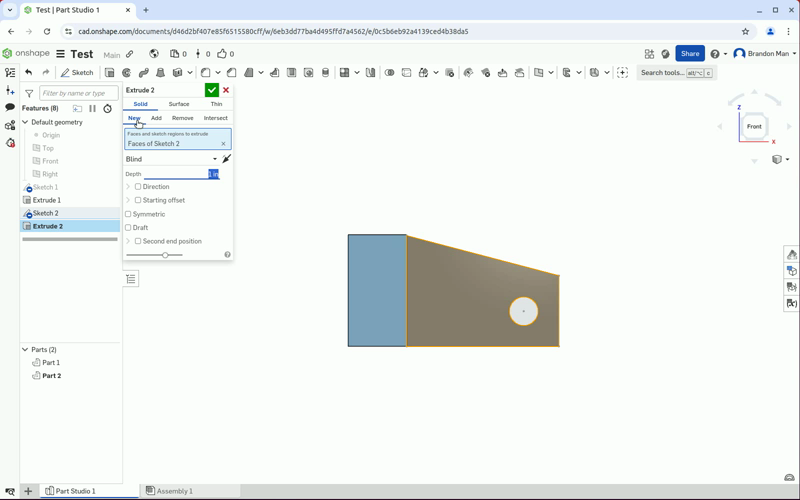
text(4.092)
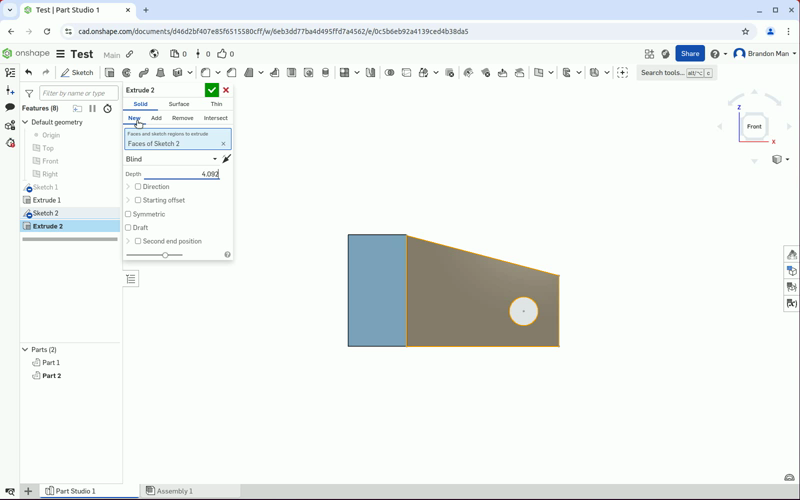
key(enter)
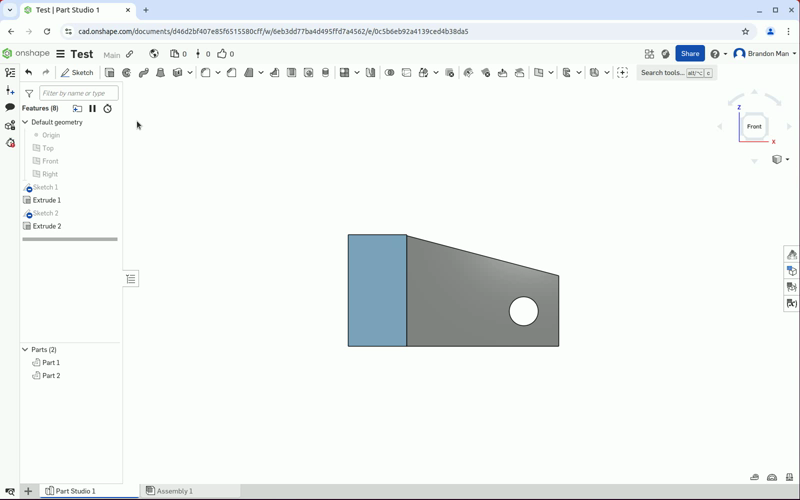
key(shift+h)
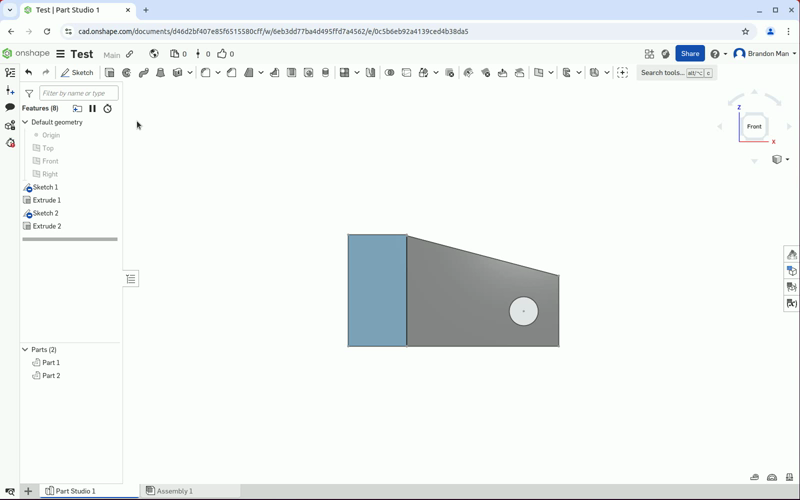
key(shift+h)
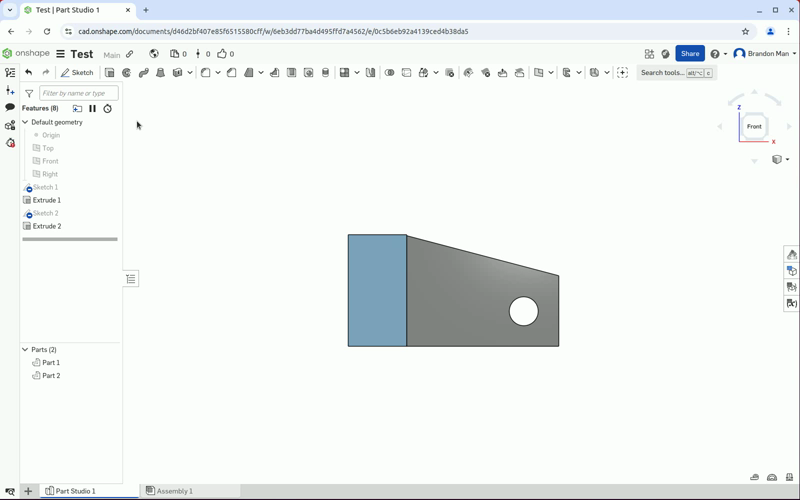
mouse_move(73, 189)
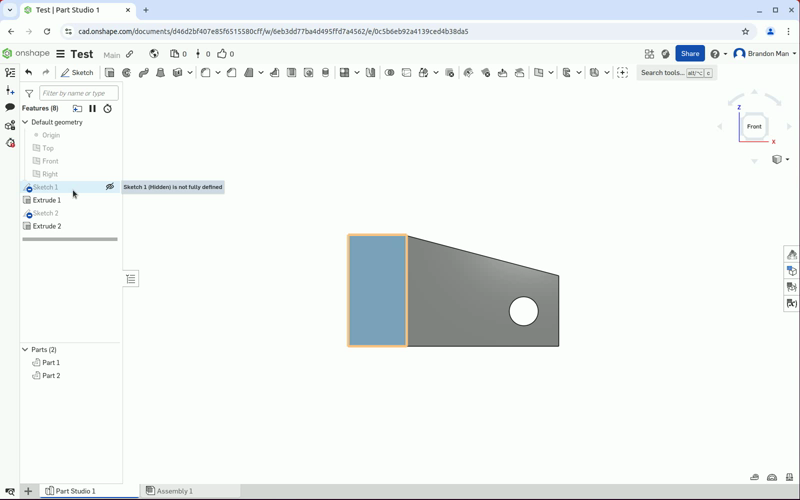
click(73, 189)
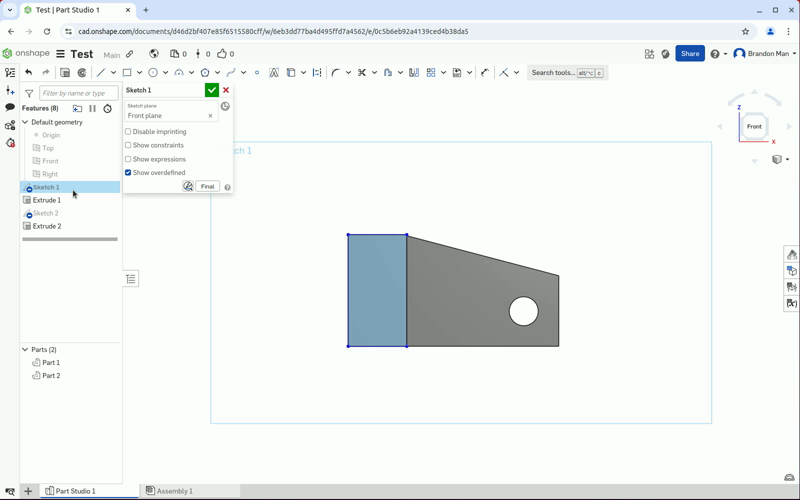
mouse_move(229, 92)
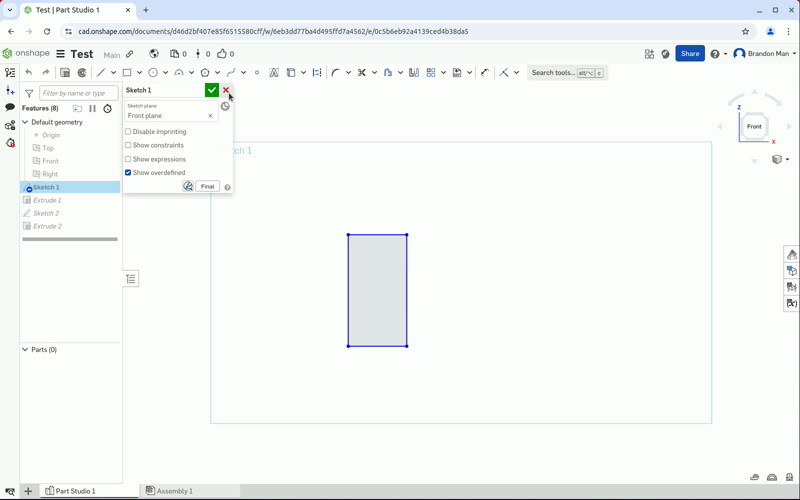
click(229, 92)
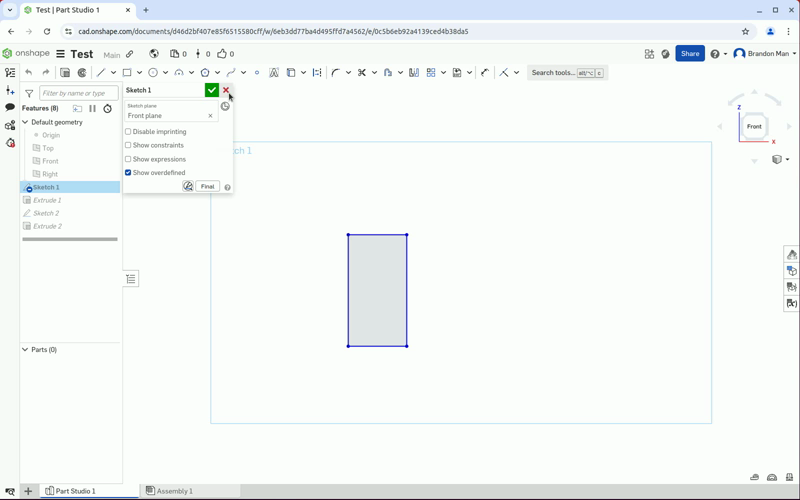
key(shift+s)
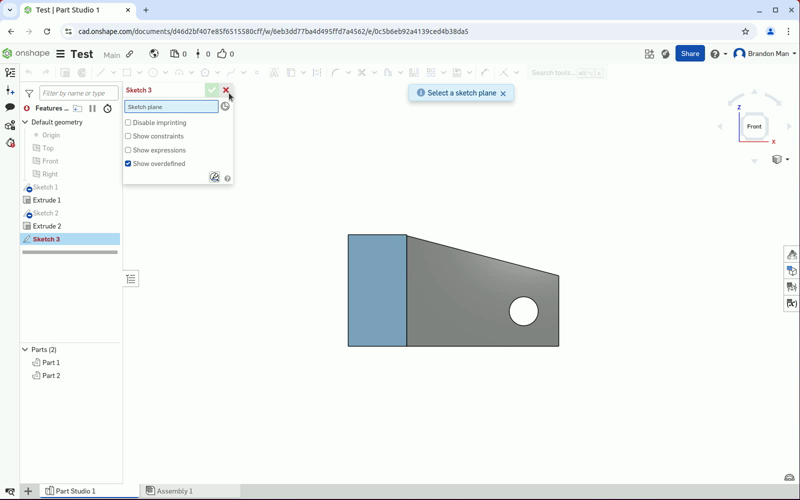
mouse_move(73, 163)
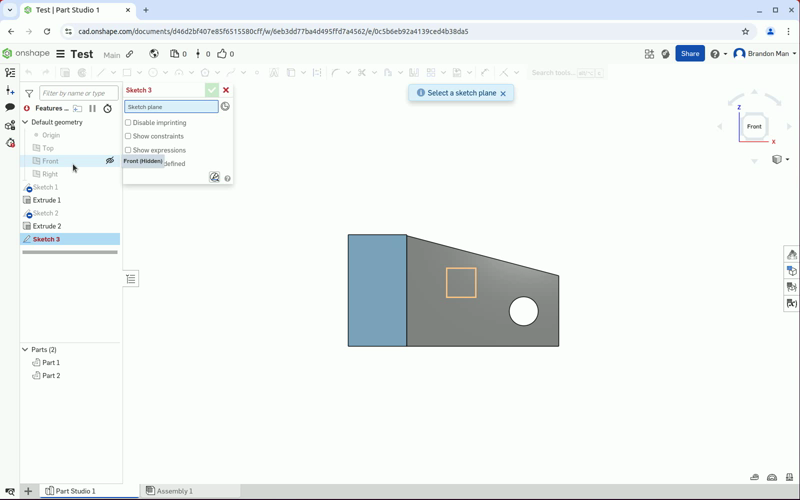
click(73, 163)
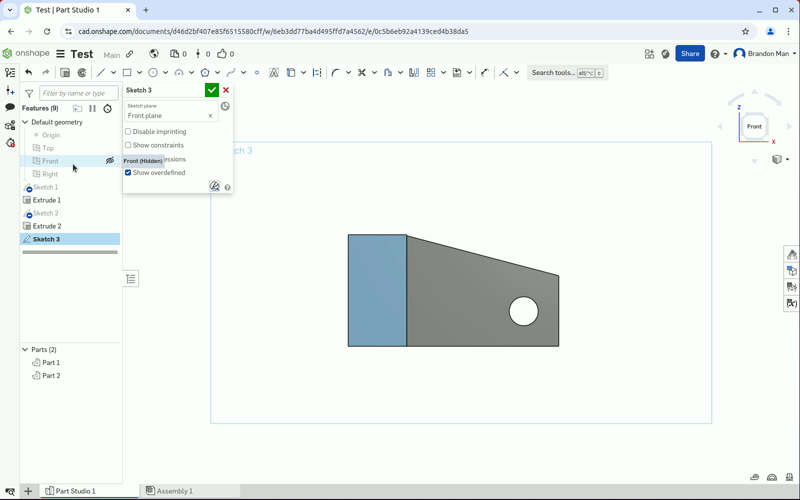
mouse_move(73, 352)
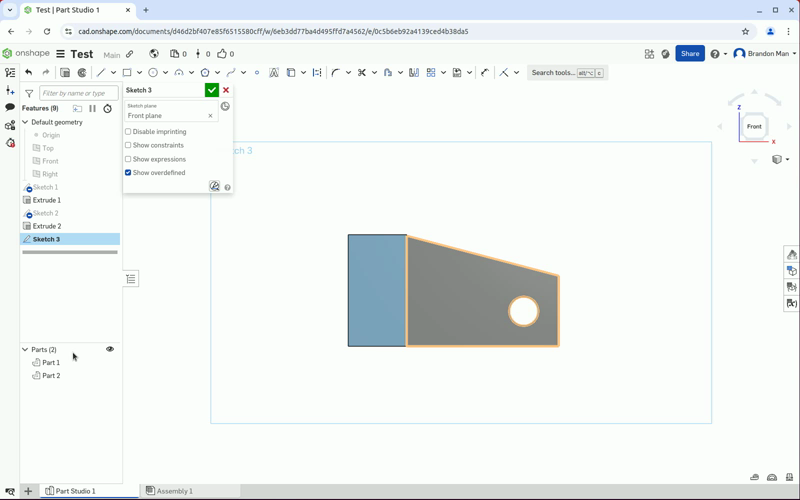
key(y)
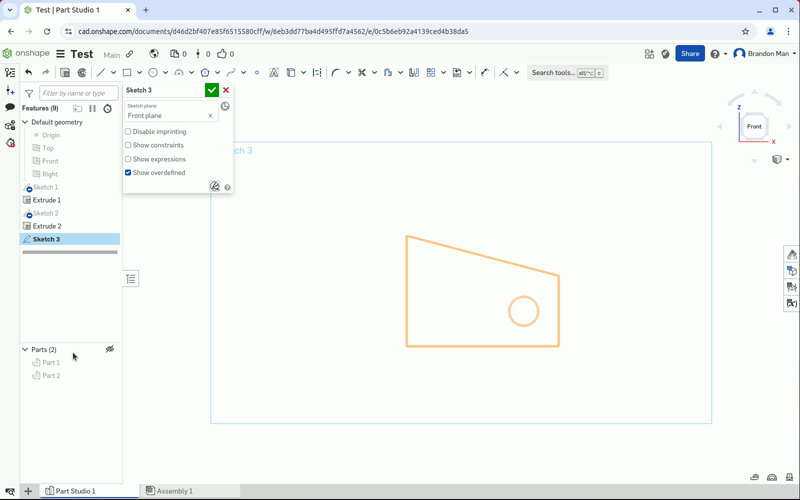
key(l)
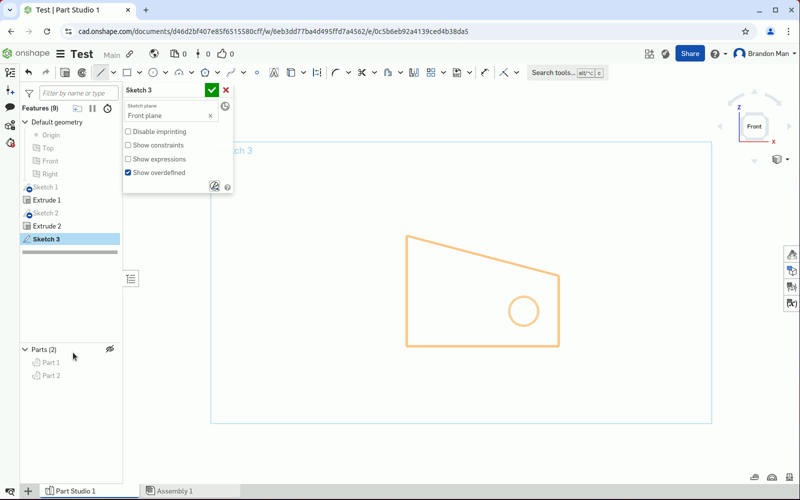
key_down(shift)
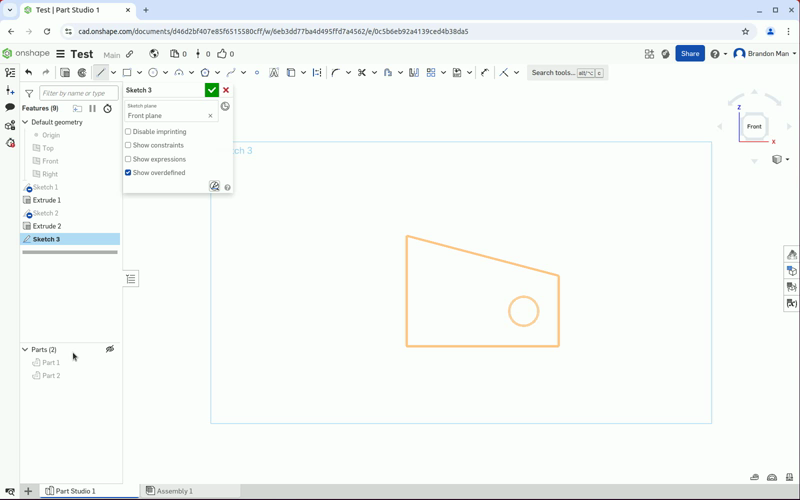
mouse_move(348, 346)
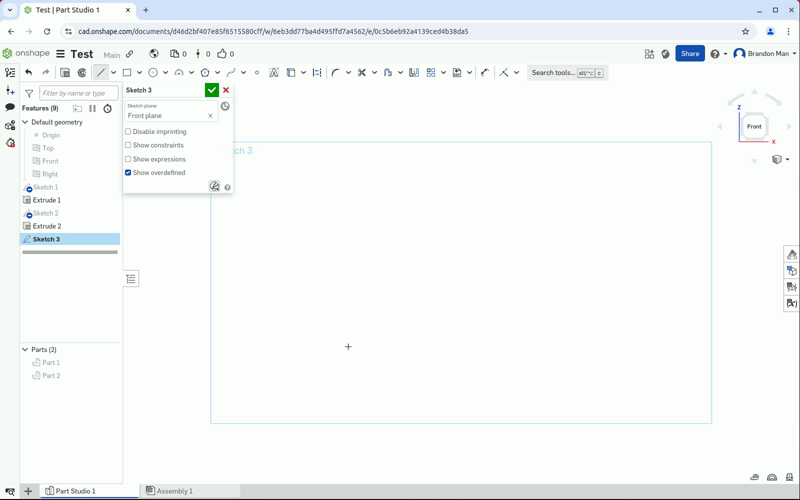
click(348, 346)
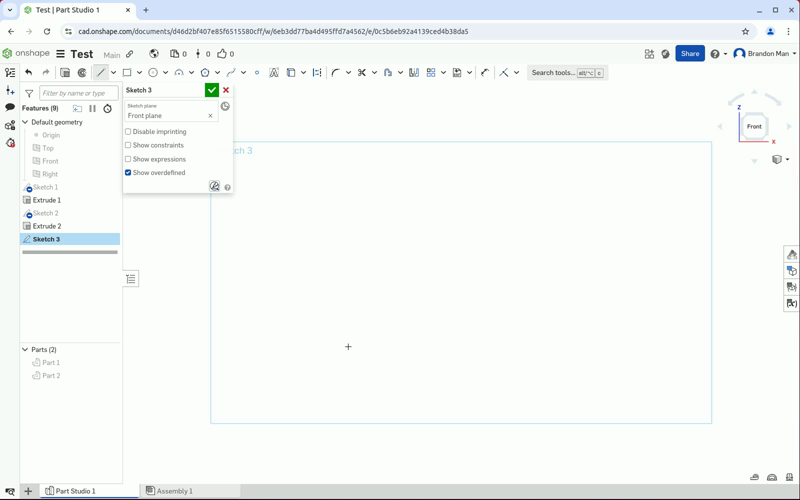
key_up(shift)
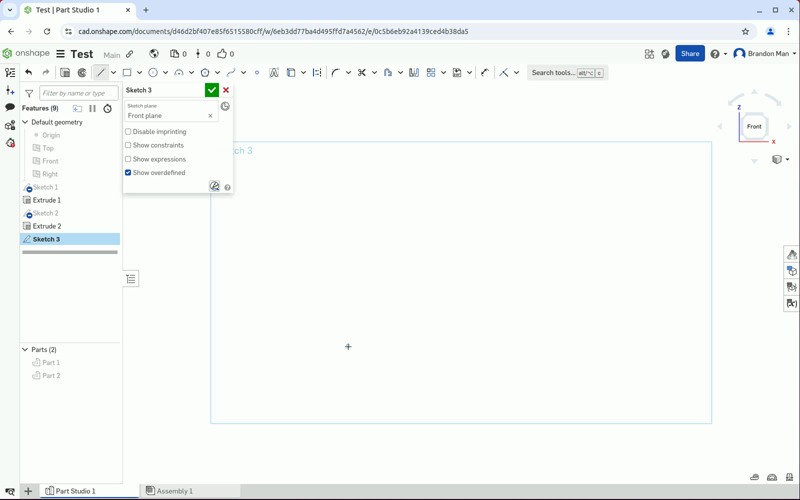
key_down(shift)
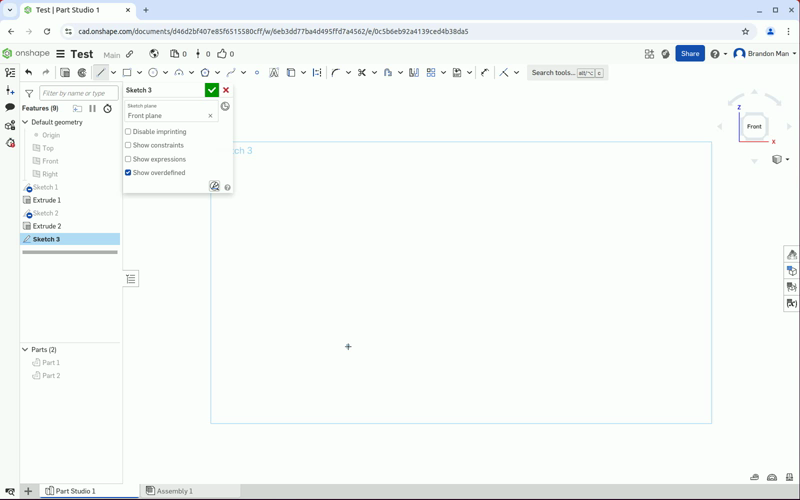
mouse_move(378, 346)
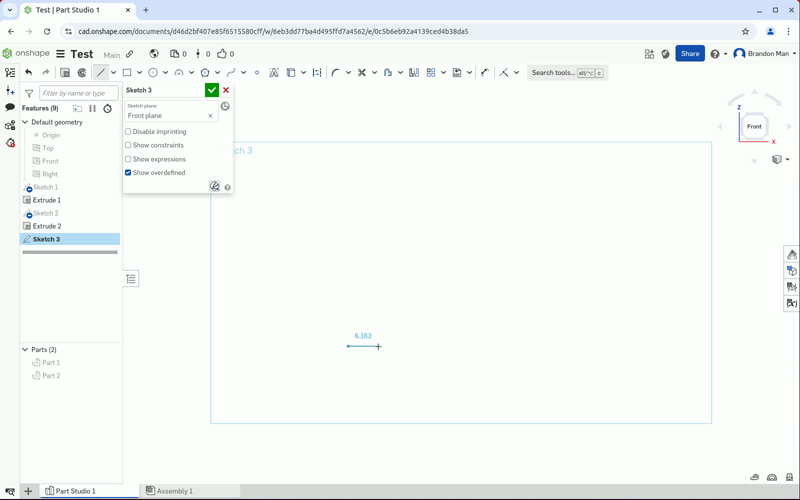
mouse_move(406, 346)
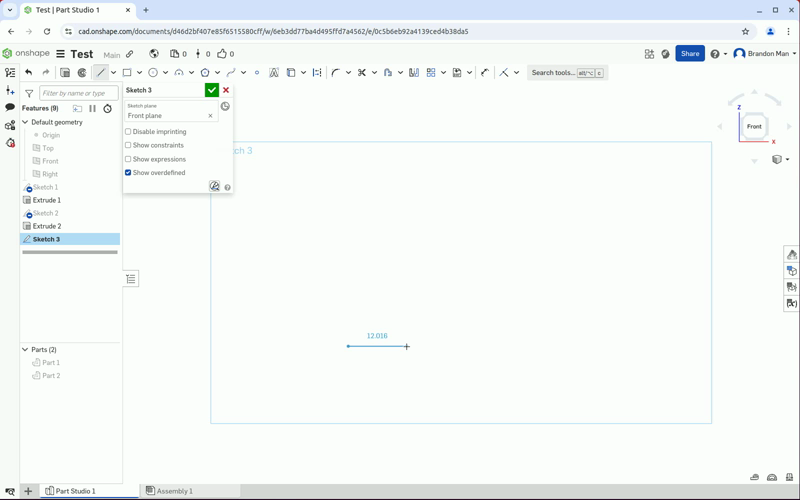
click(406, 346)
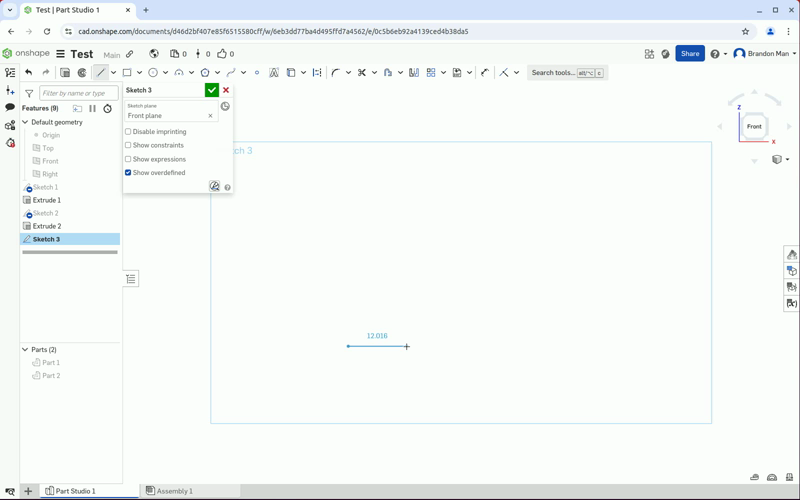
key_up(shift)
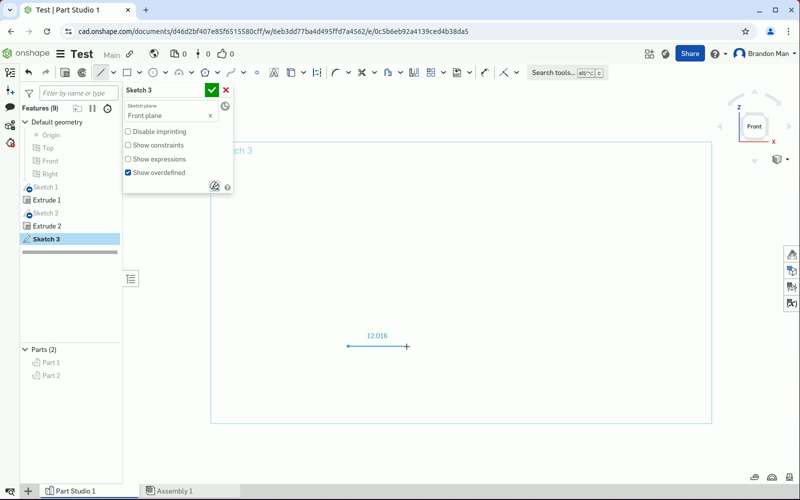
key_down(shift)
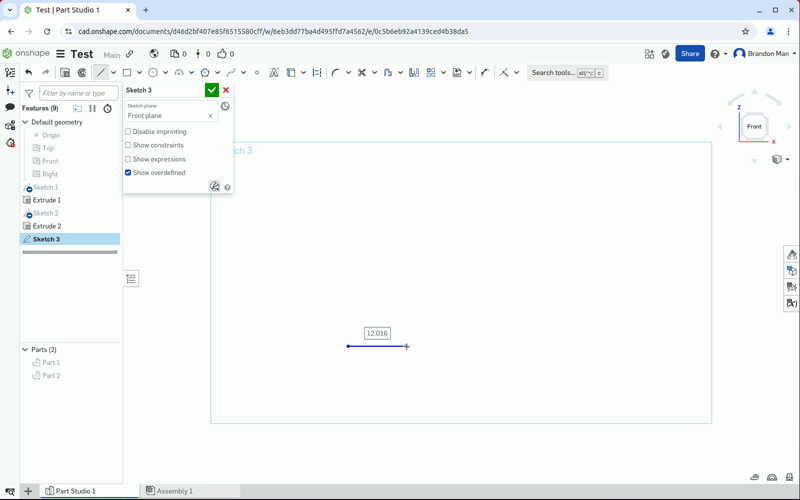
mouse_move(406, 234)
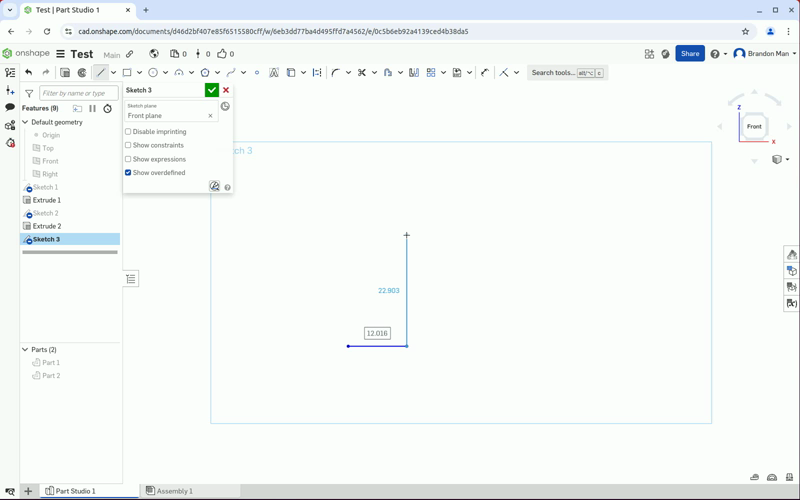
click(406, 234)
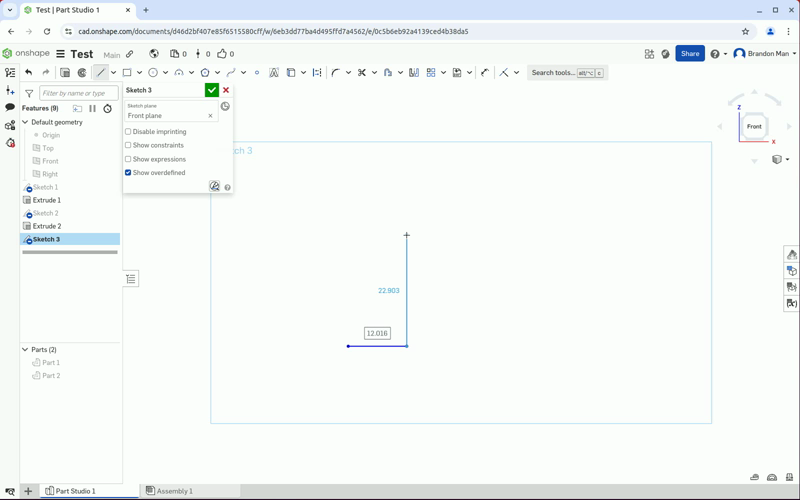
key_up(shift)
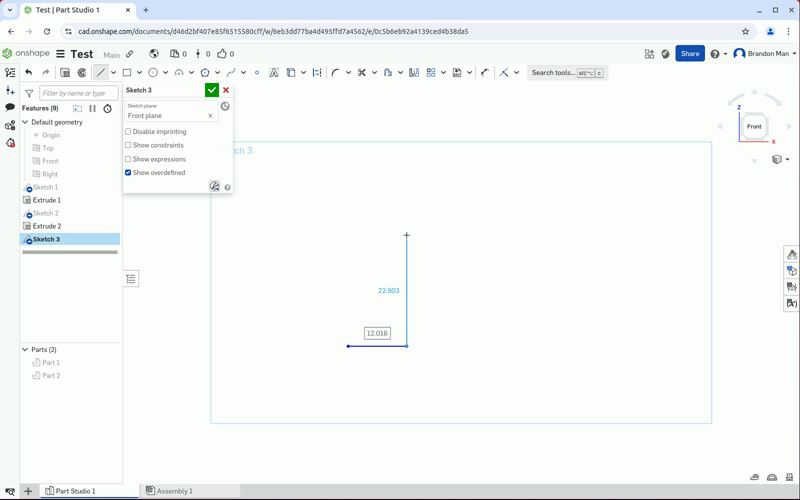
key_down(shift)
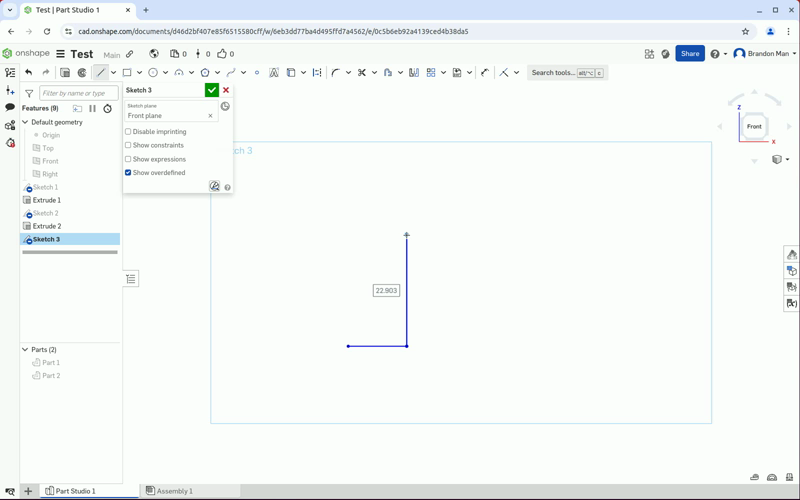
mouse_move(436, 234)
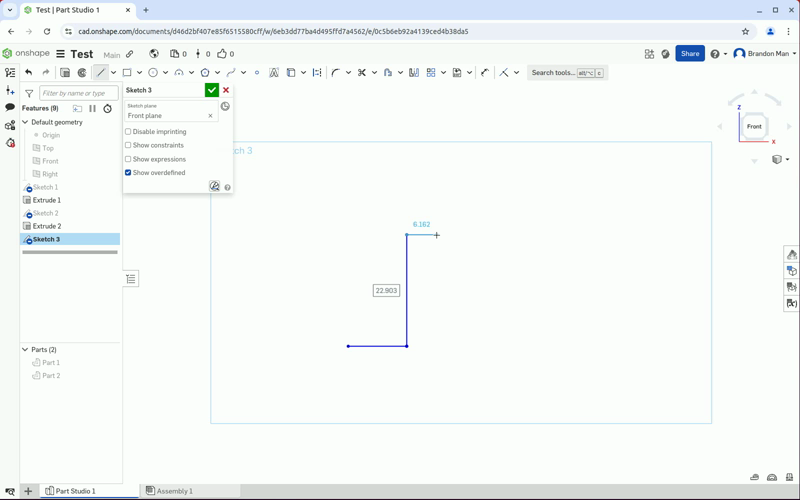
mouse_move(348, 234)
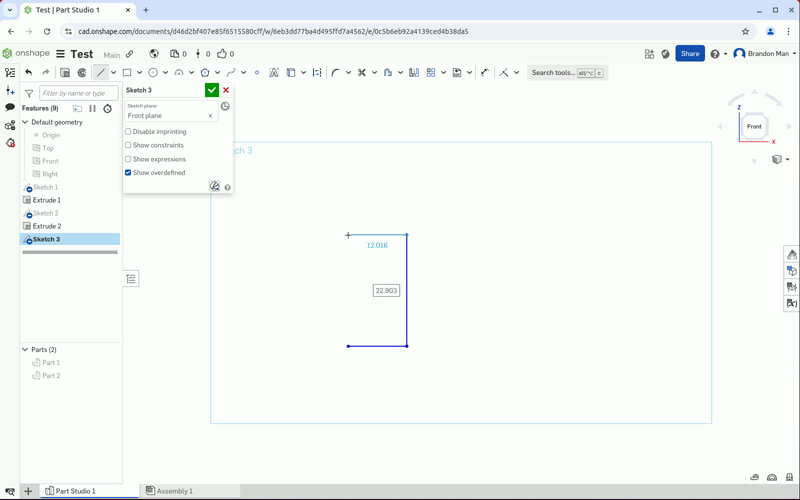
click(348, 234)
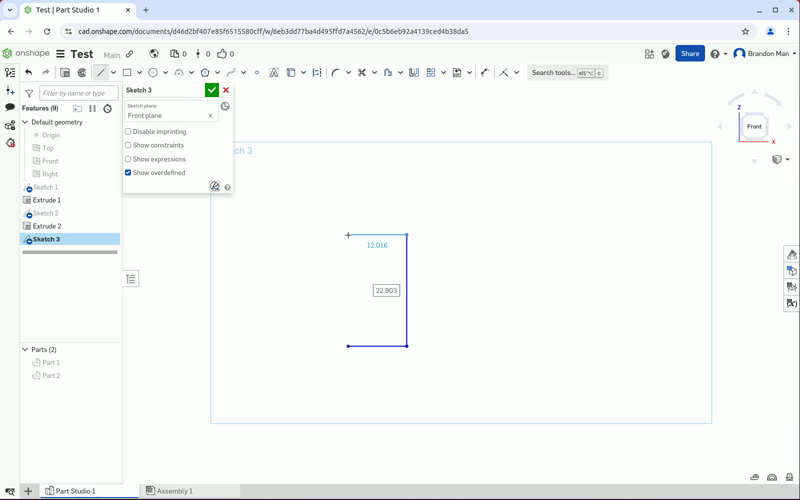
key_up(shift)
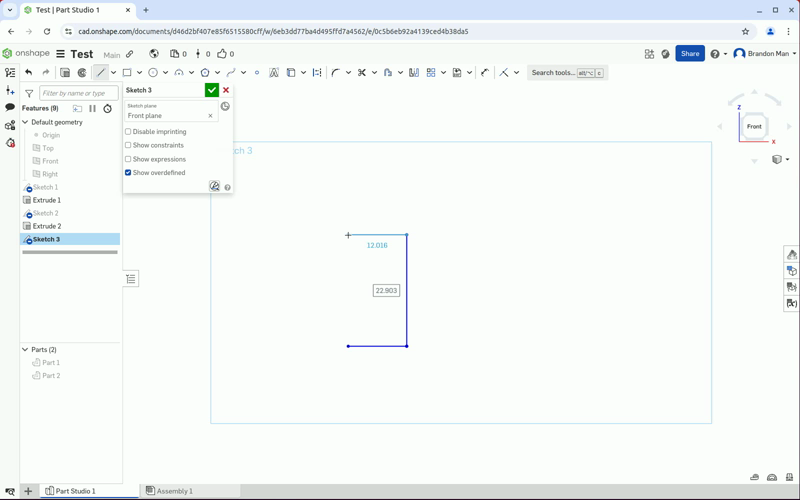
key_down(shift)
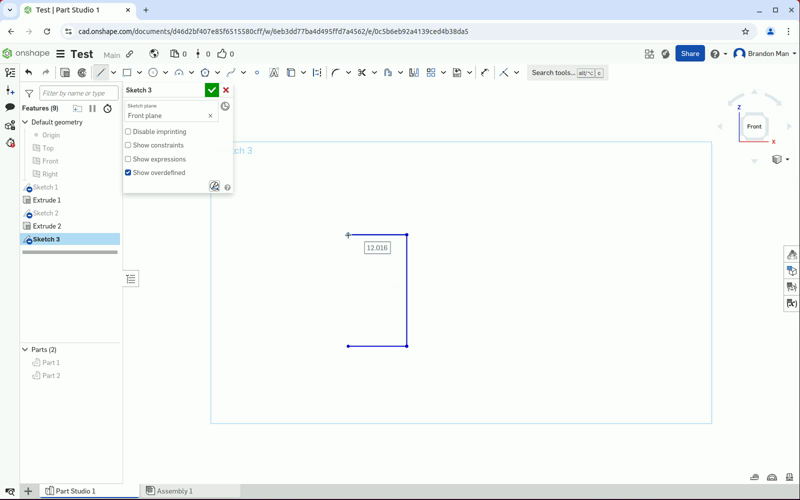
mouse_move(348, 346)
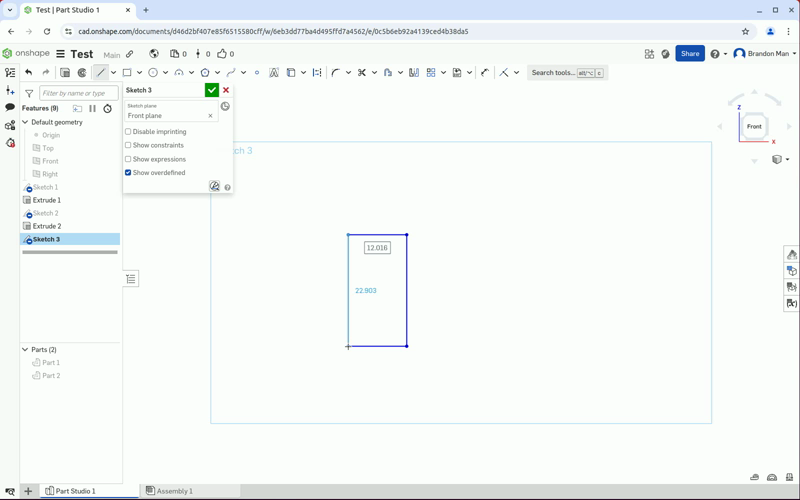
key_up(shift)
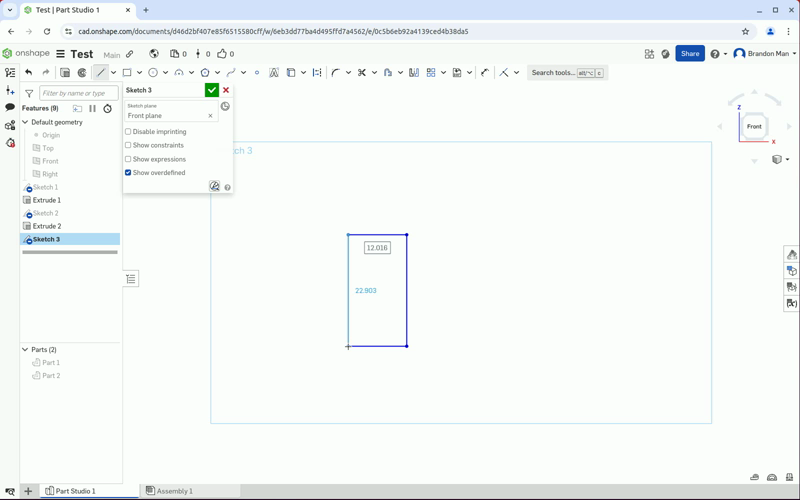
click(348, 346)
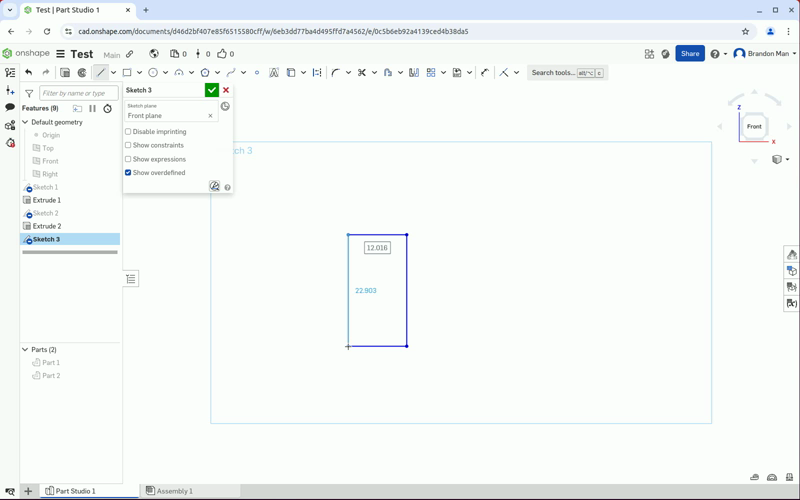
key(esc)
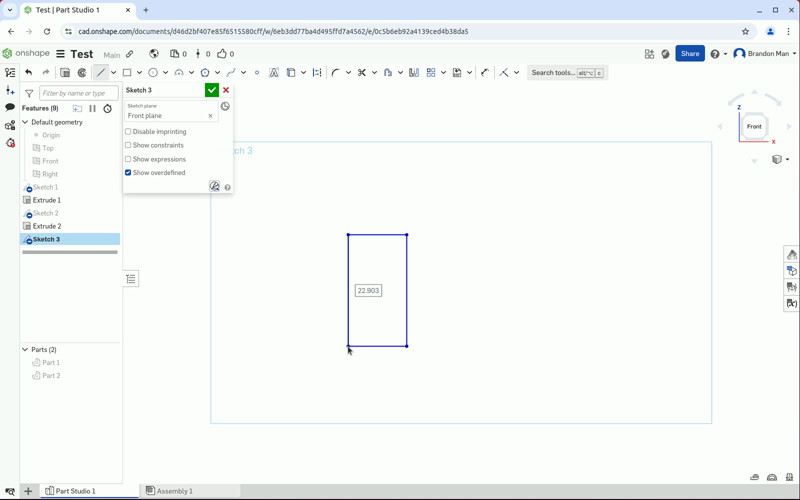
mouse_move(359, 336)
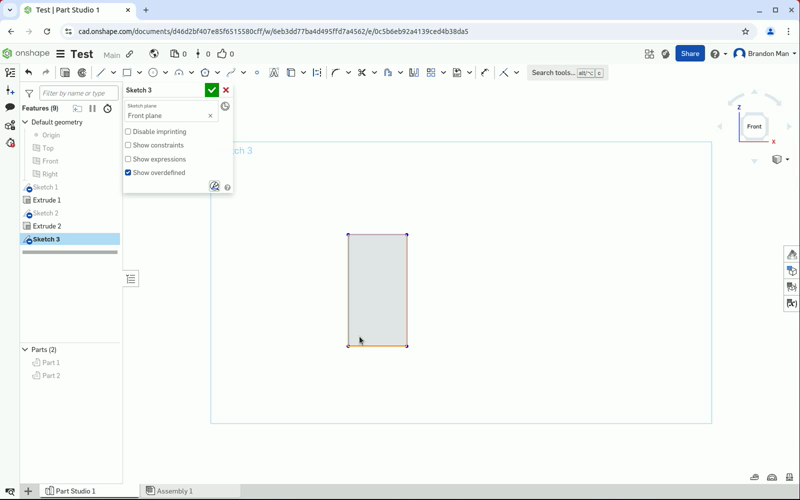
click(359, 336)
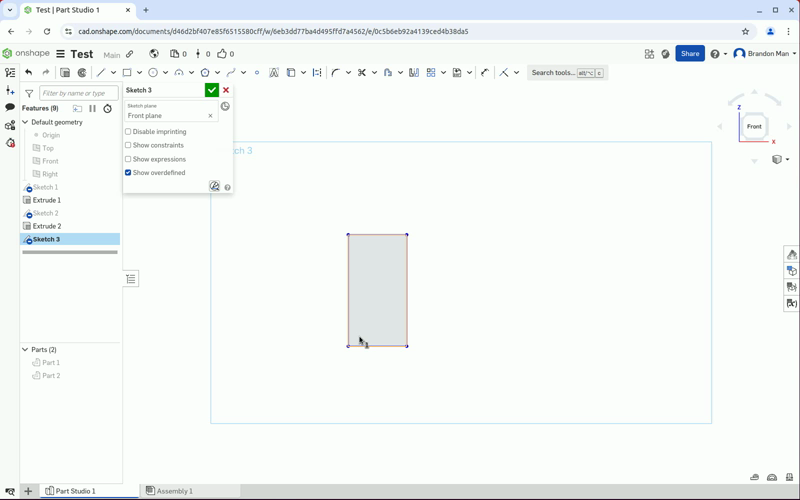
mouse_move(73, 352)
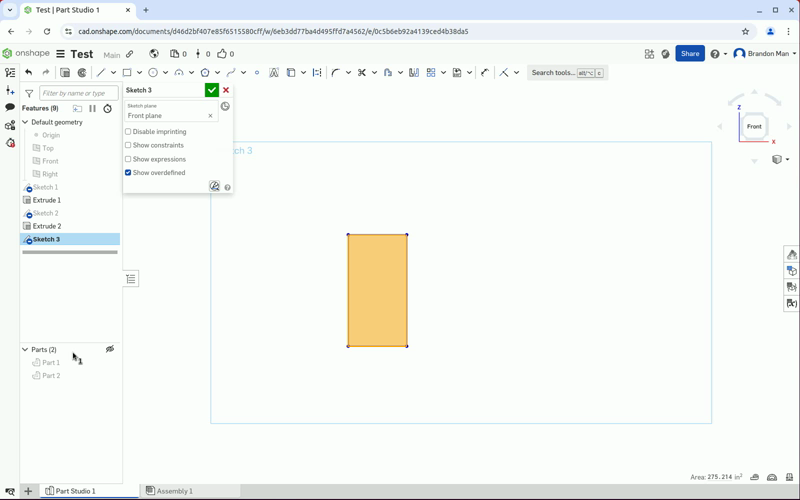
key(shift+y)
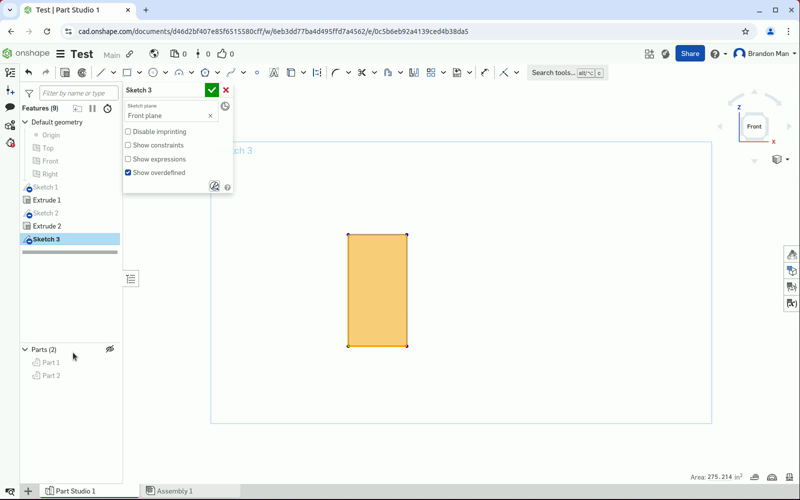
key(shift+e)
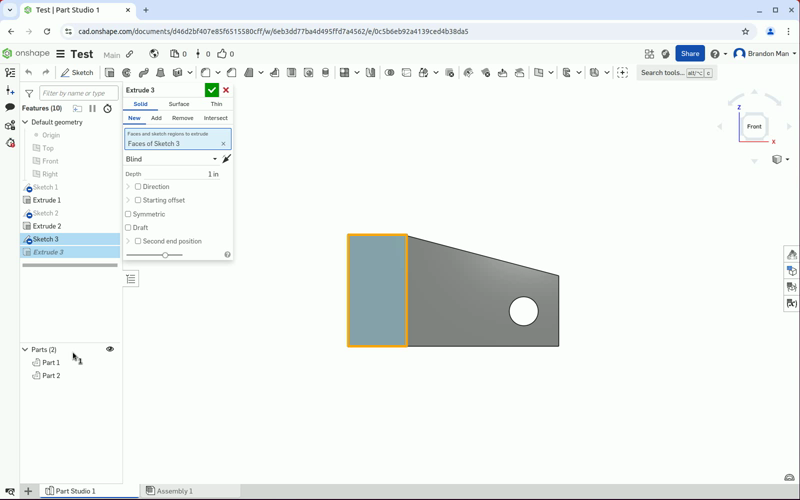
mouse_move(143, 106)
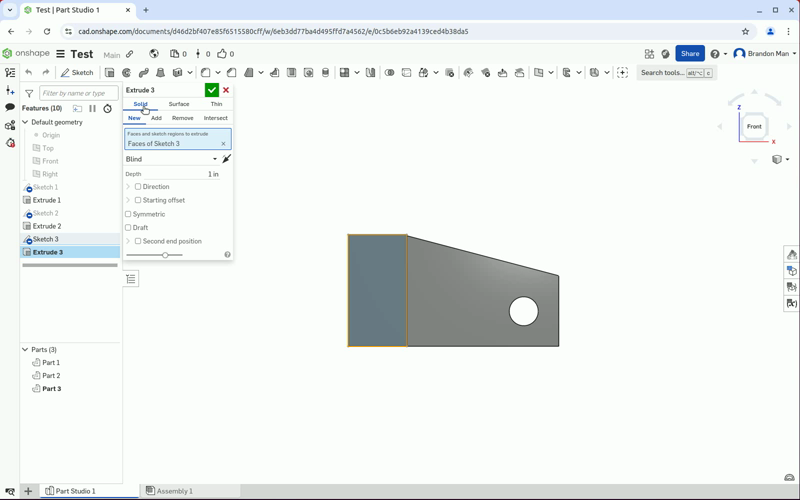
click(143, 106)
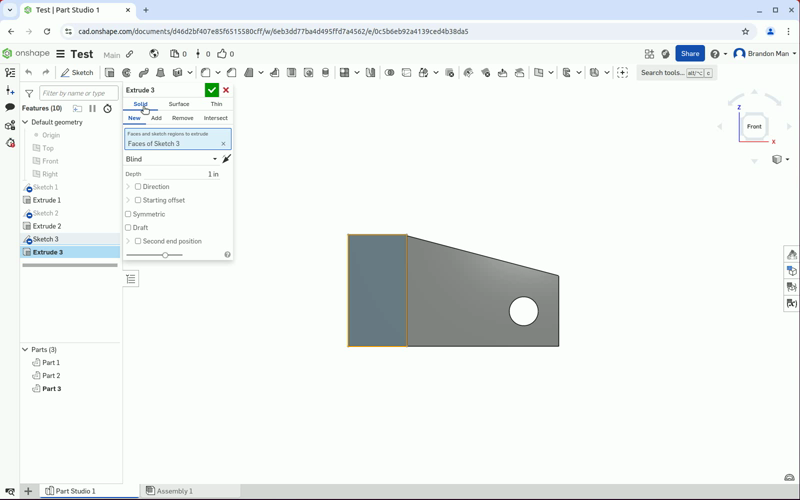
mouse_move(186, 120)
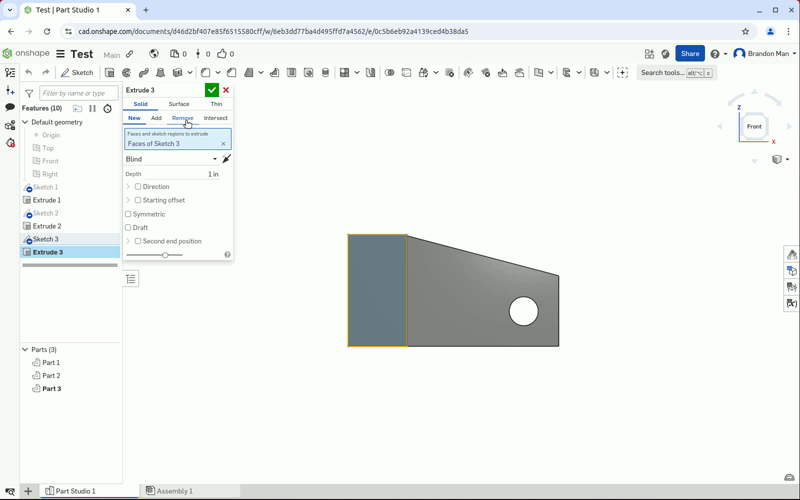
click(186, 120)
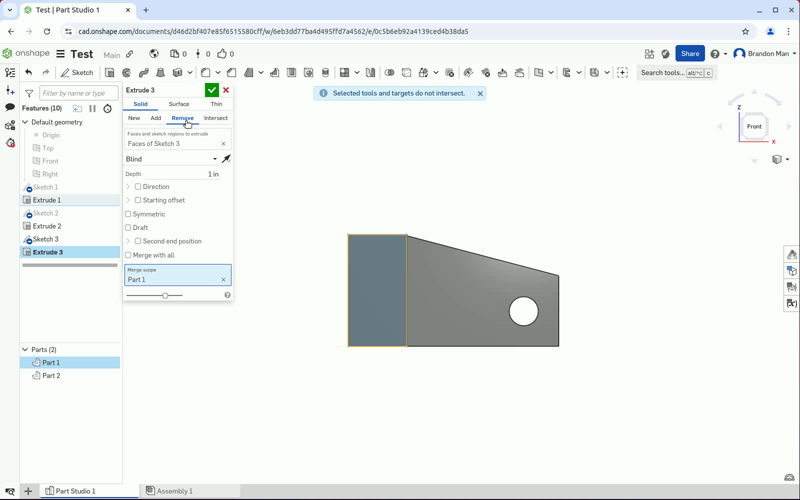
key(tab, 4)
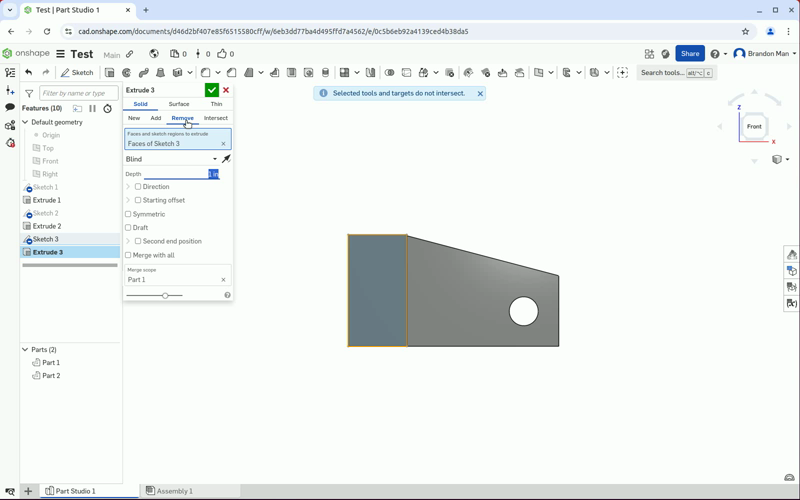
text(4.092)
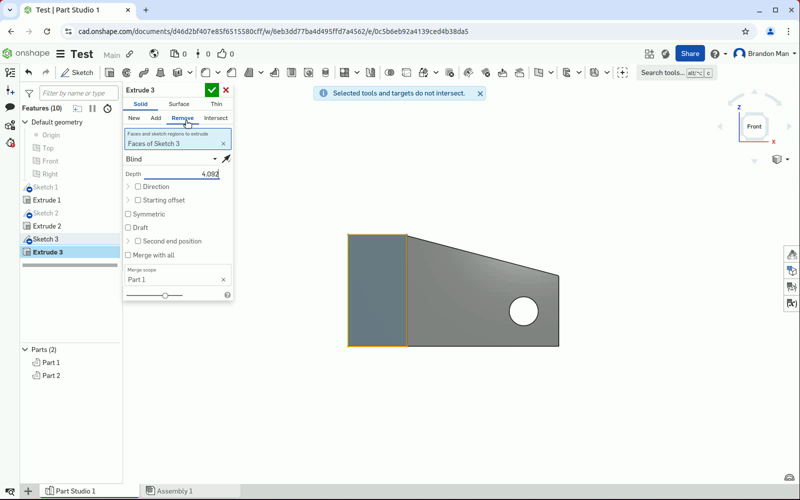
key(tab, 6)
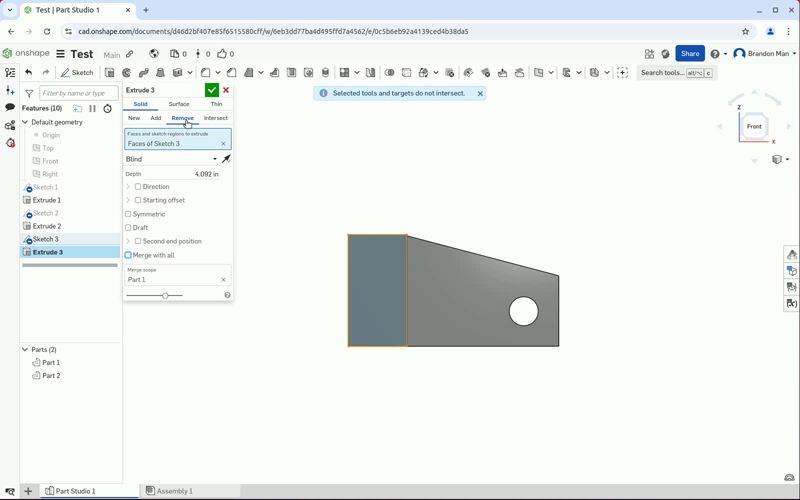
key(space)
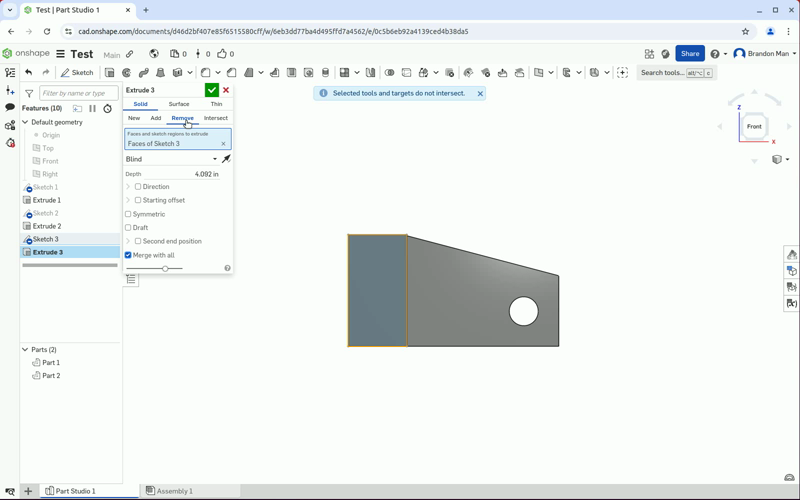
key(enter)
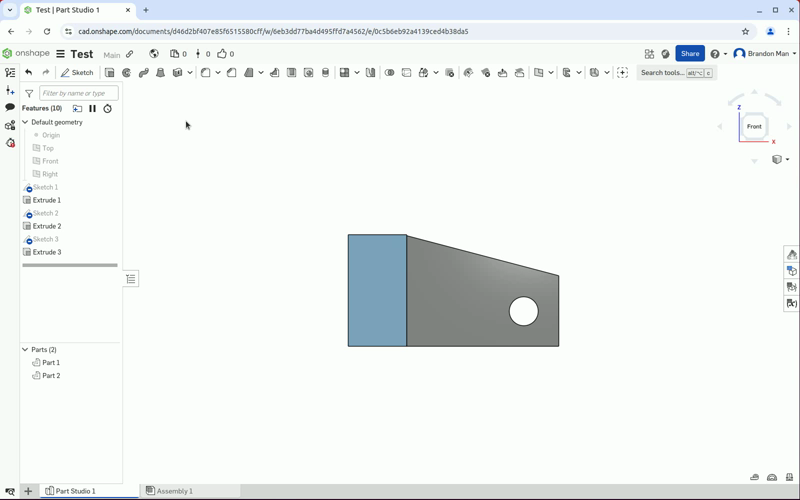
key(shift+h)
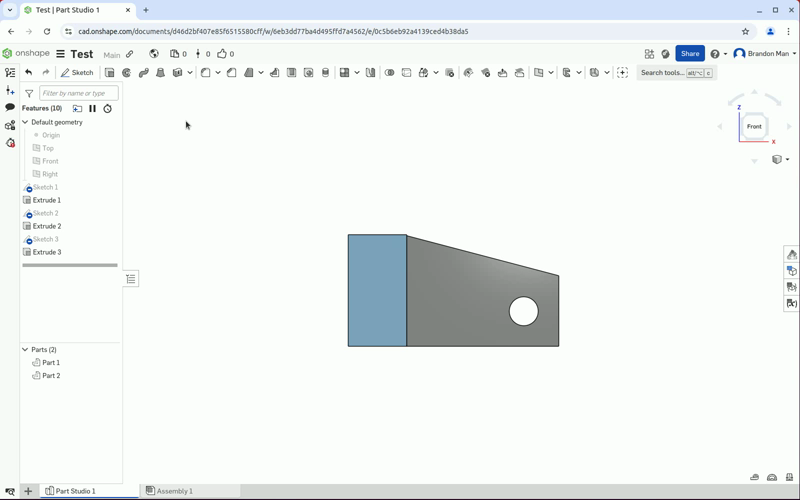
key(shift+h)
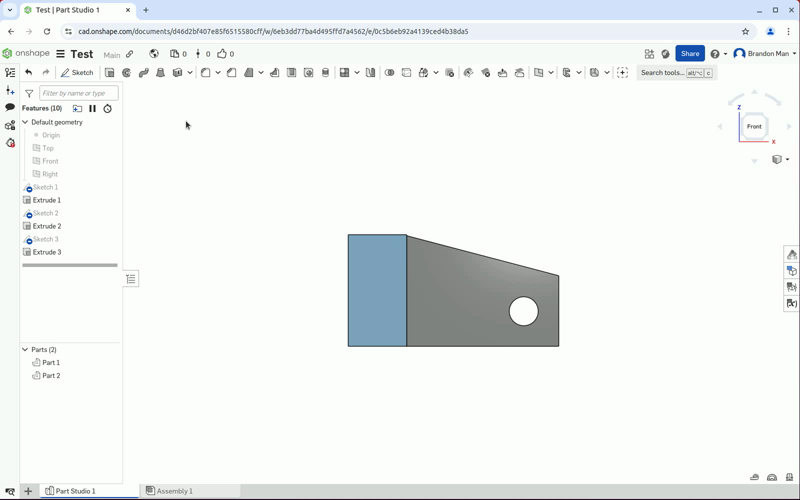
mouse_move(73, 189)
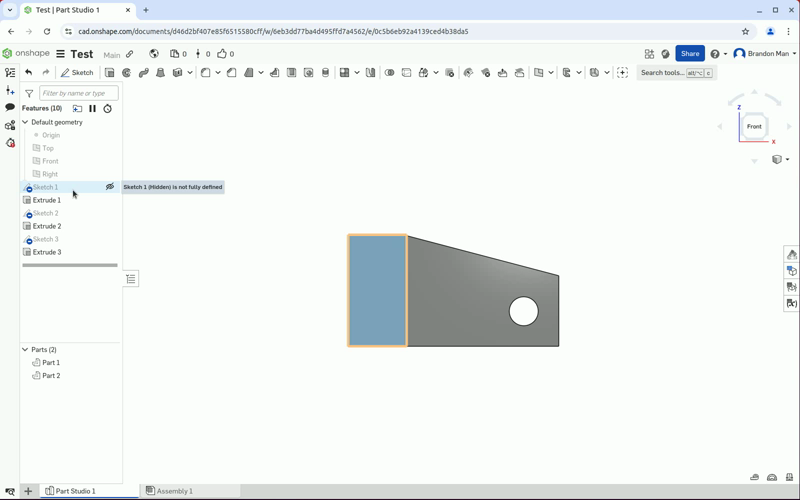
click(73, 189)
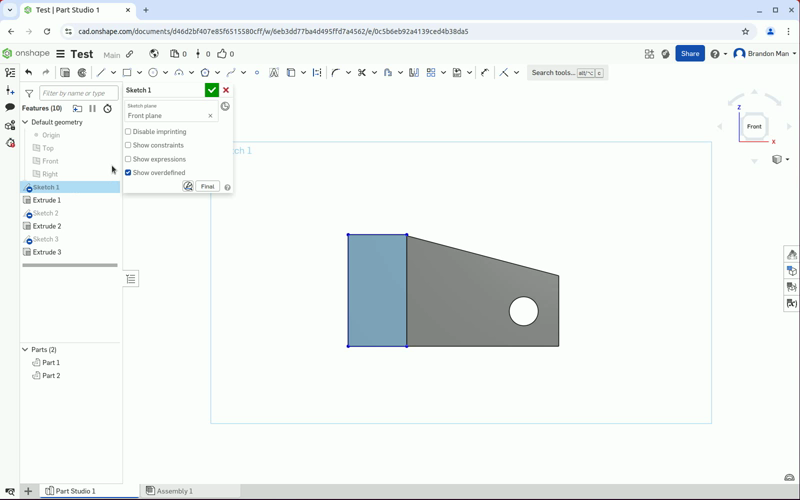
mouse_move(229, 92)
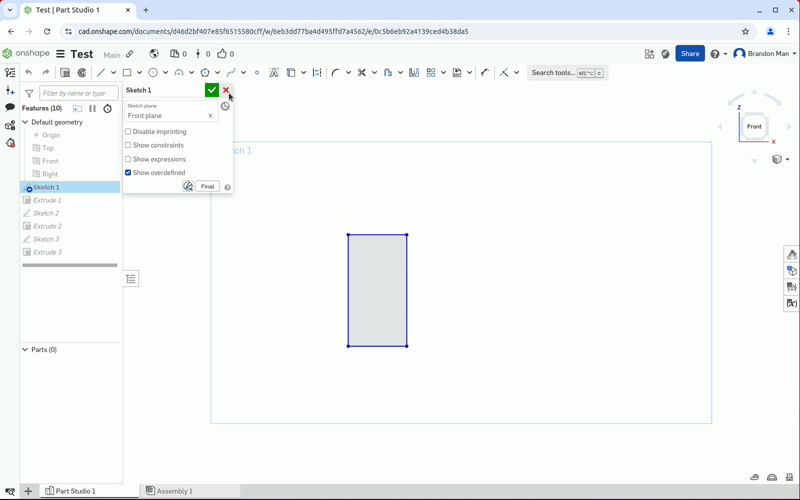
click(229, 92)
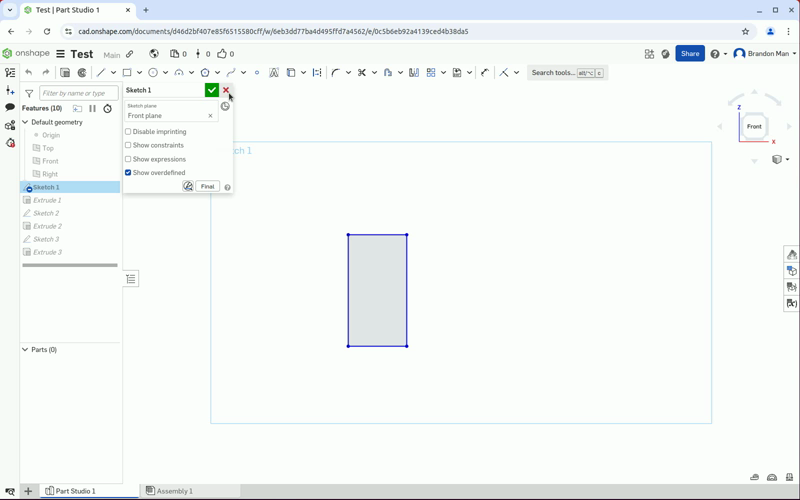
key(shift+s)
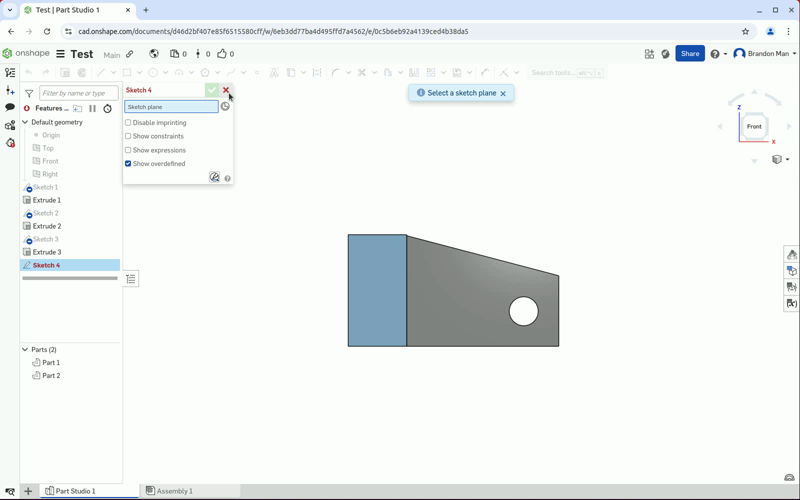
mouse_move(73, 163)
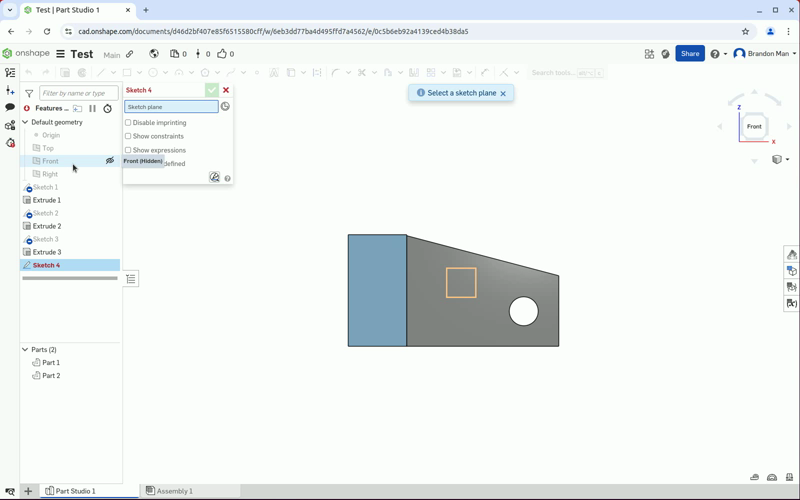
click(73, 163)
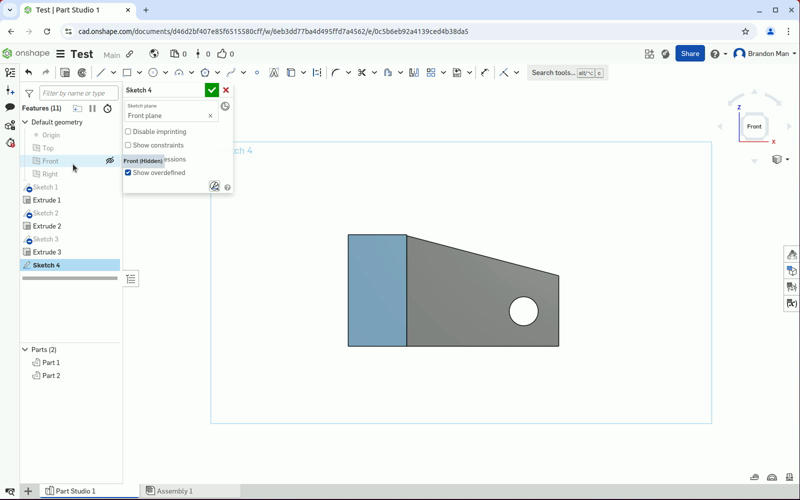
mouse_move(73, 352)
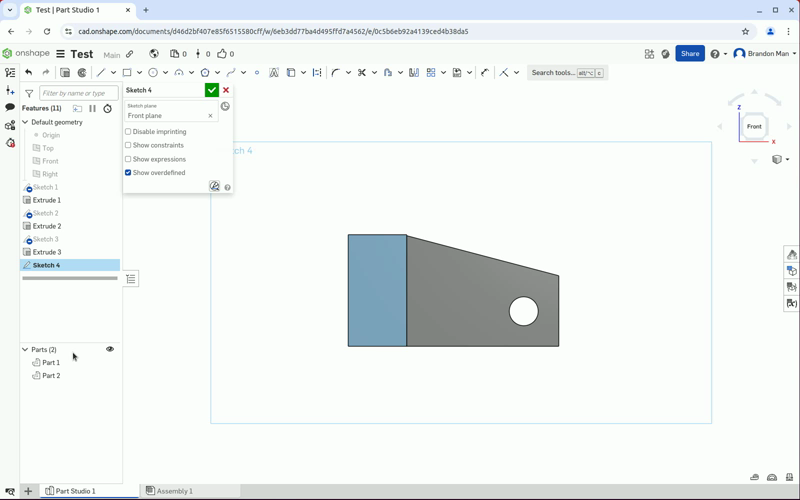
key(y)
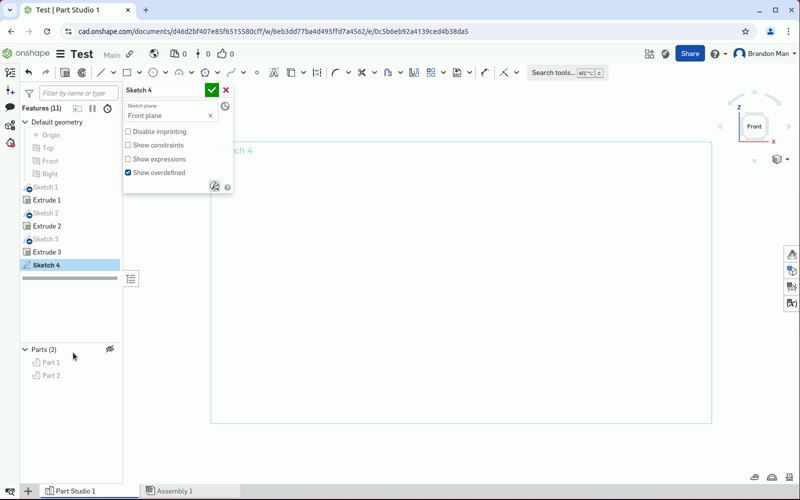
key(l)
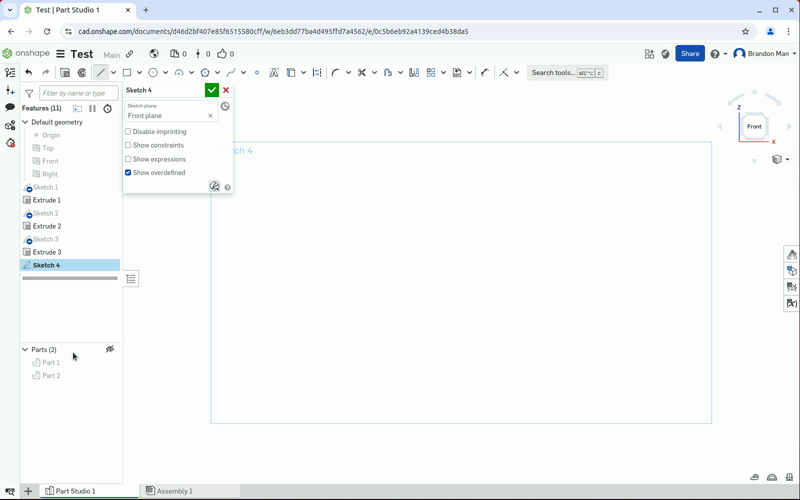
key_down(shift)
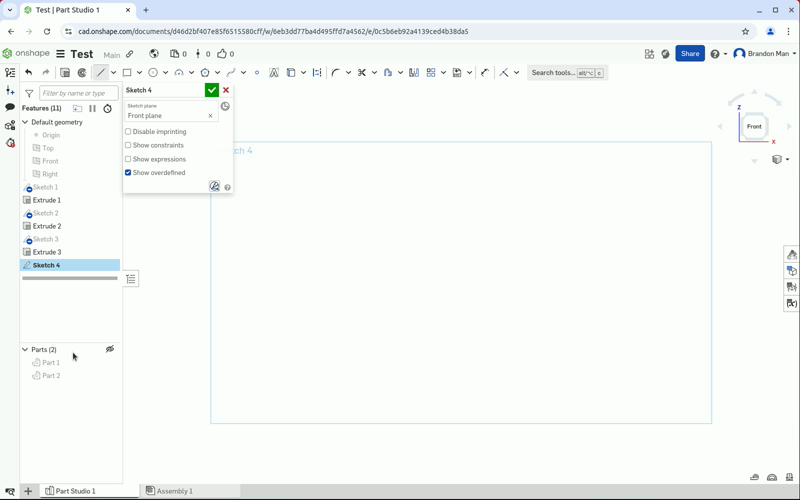
mouse_move(406, 346)
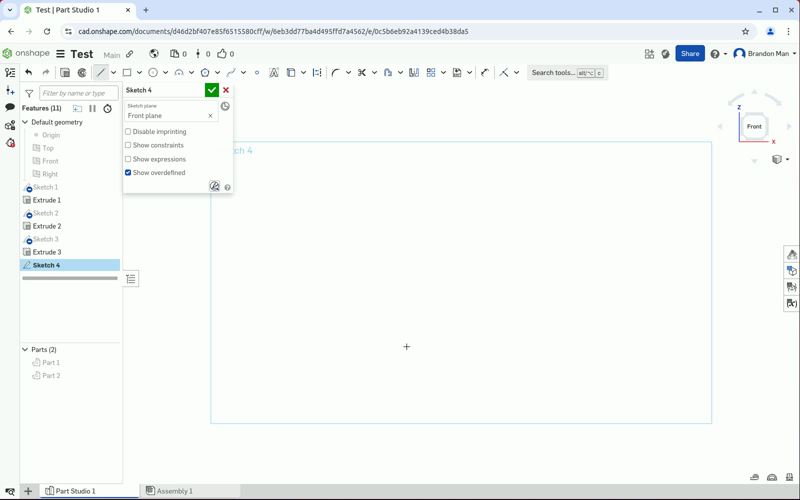
click(406, 346)
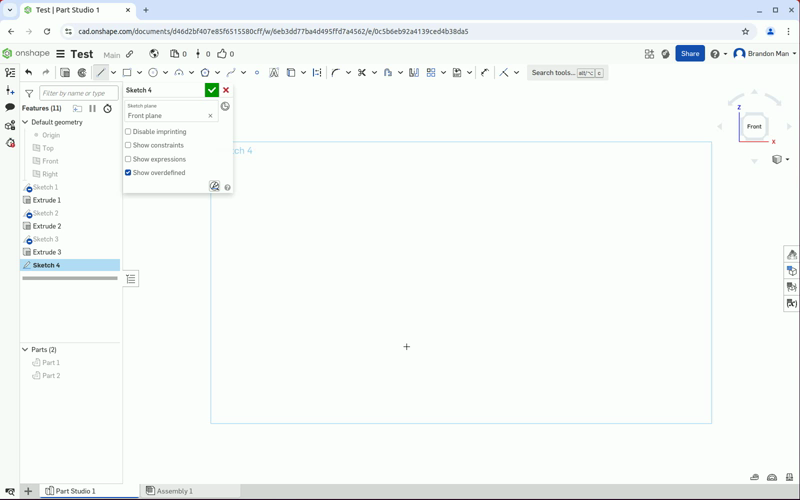
key_up(shift)
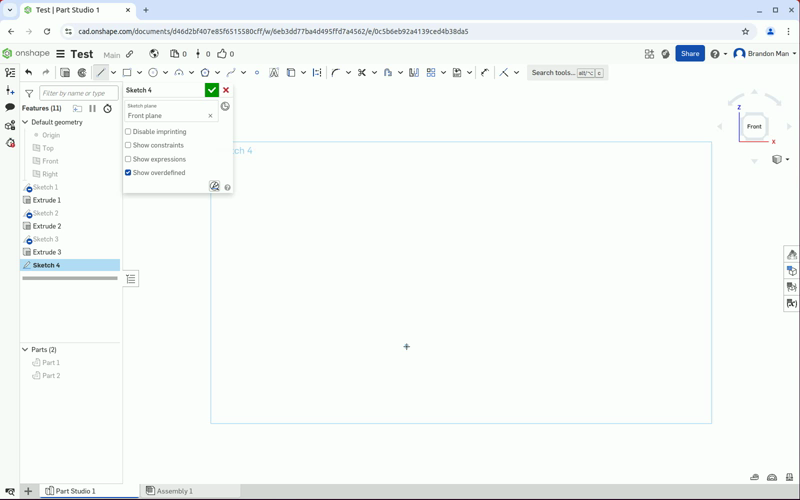
key_down(shift)
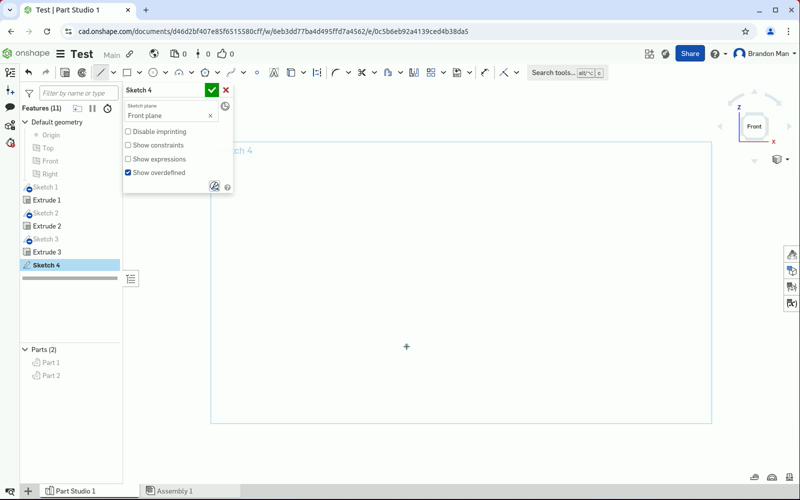
mouse_move(558, 346)
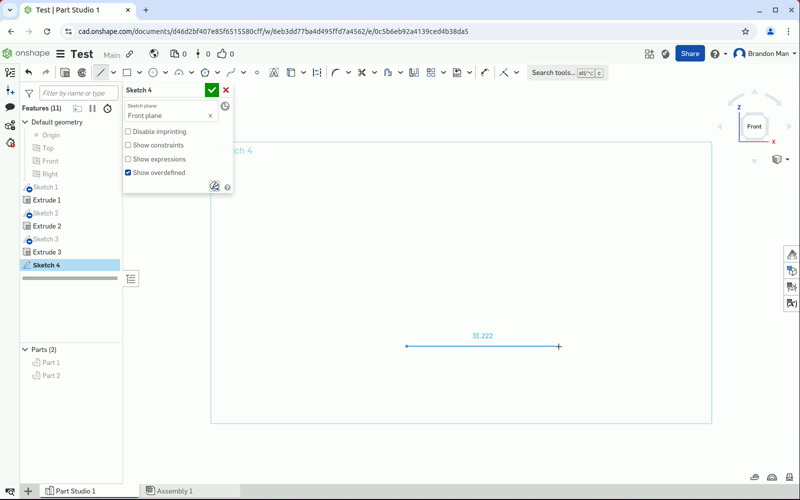
click(558, 346)
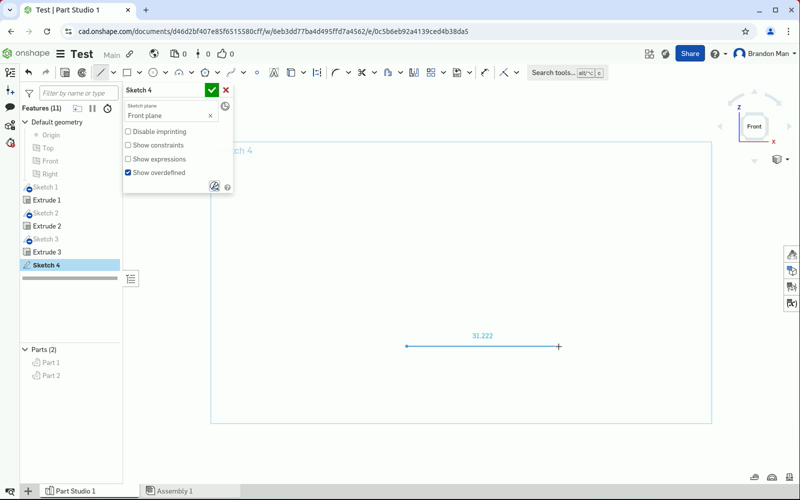
key_up(shift)
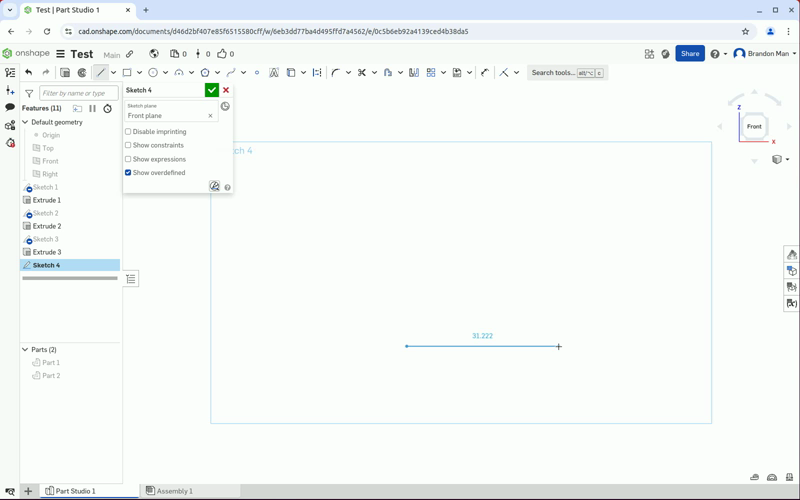
key_down(shift)
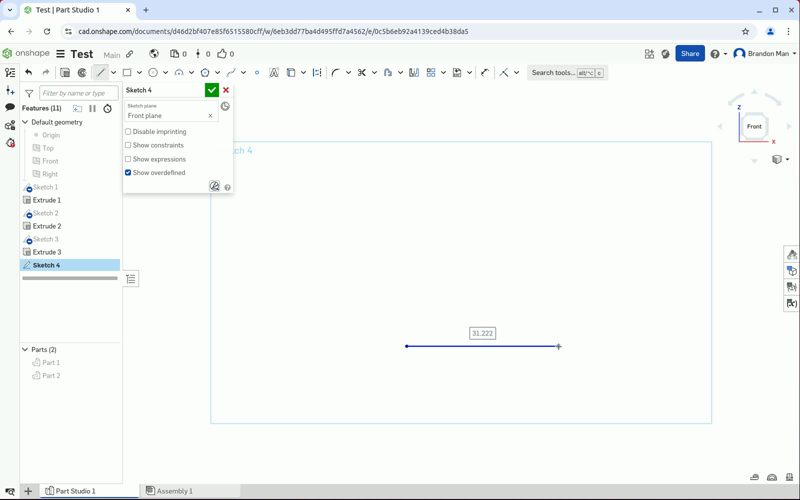
mouse_move(558, 275)
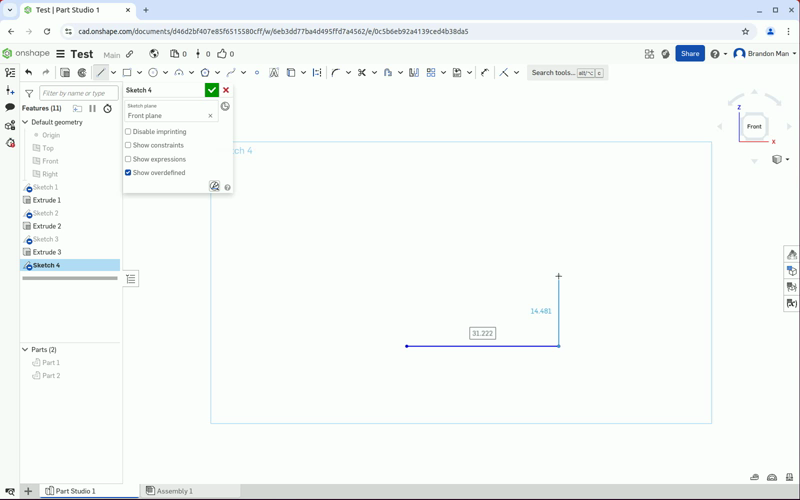
click(558, 275)
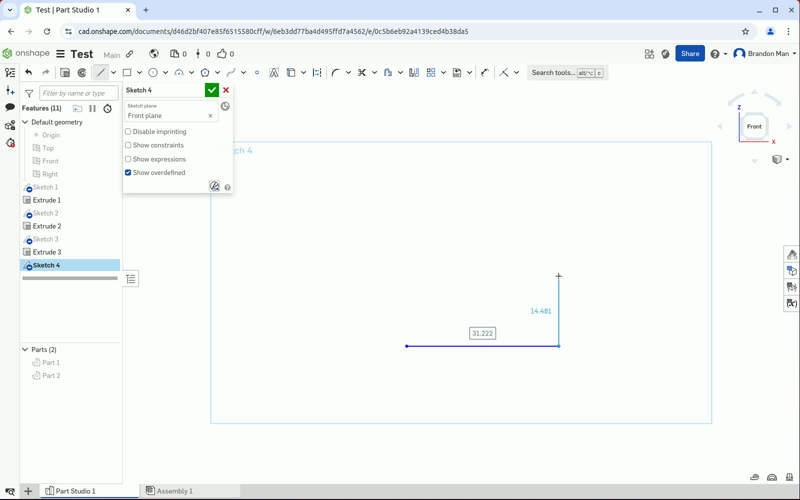
key_up(shift)
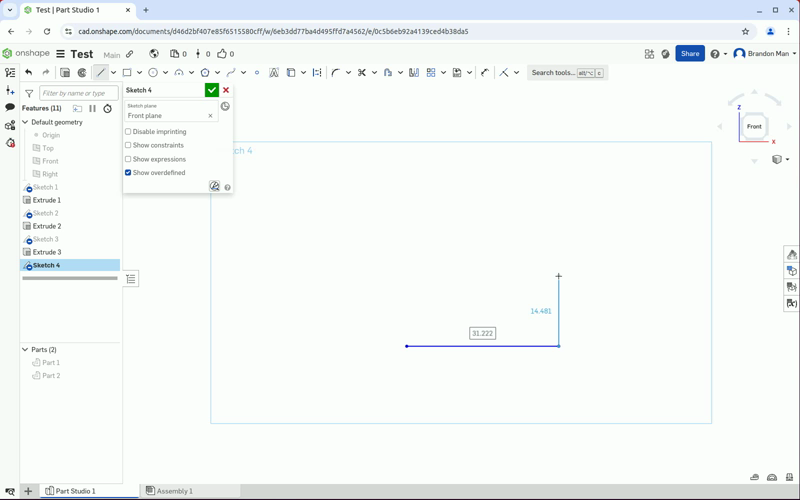
key_down(shift)
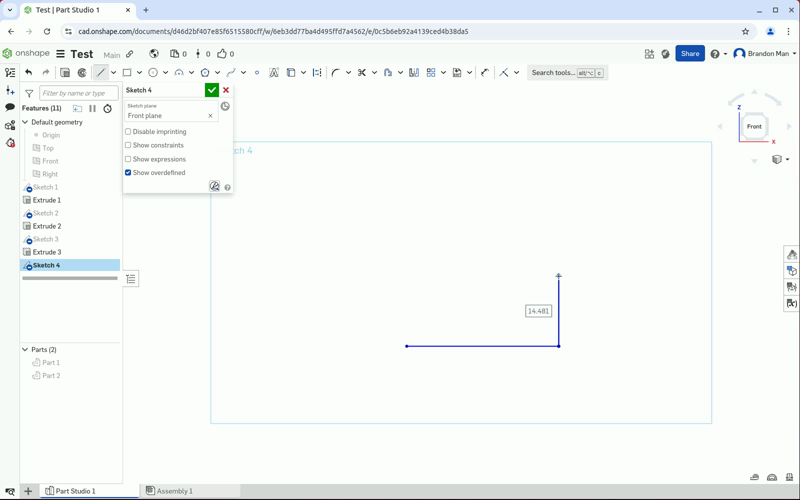
mouse_move(406, 235)
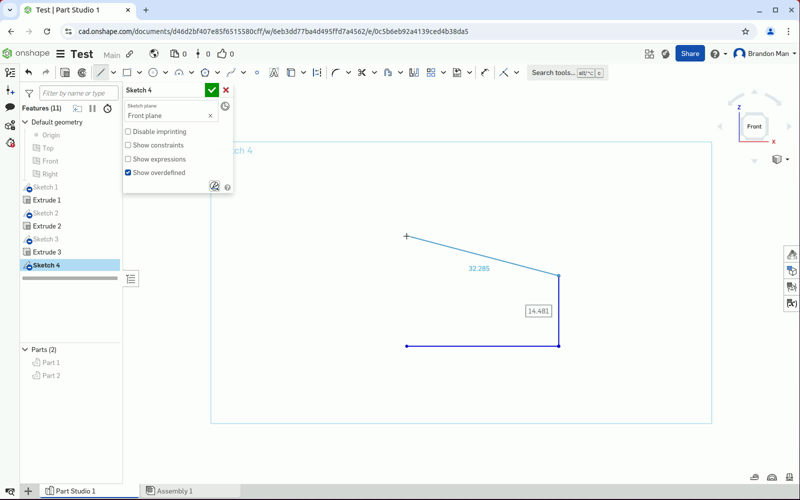
click(406, 235)
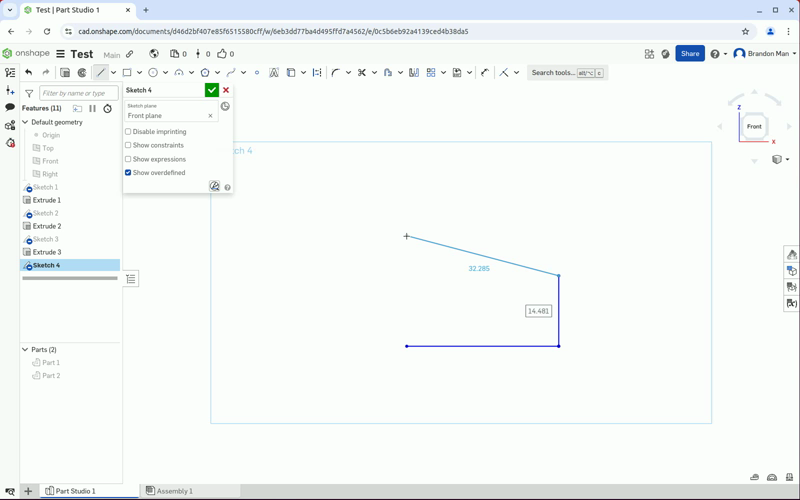
key_up(shift)
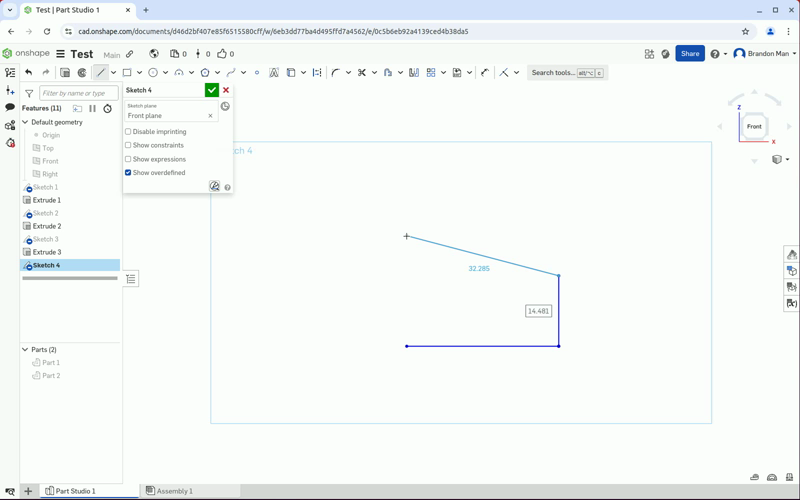
key_down(shift)
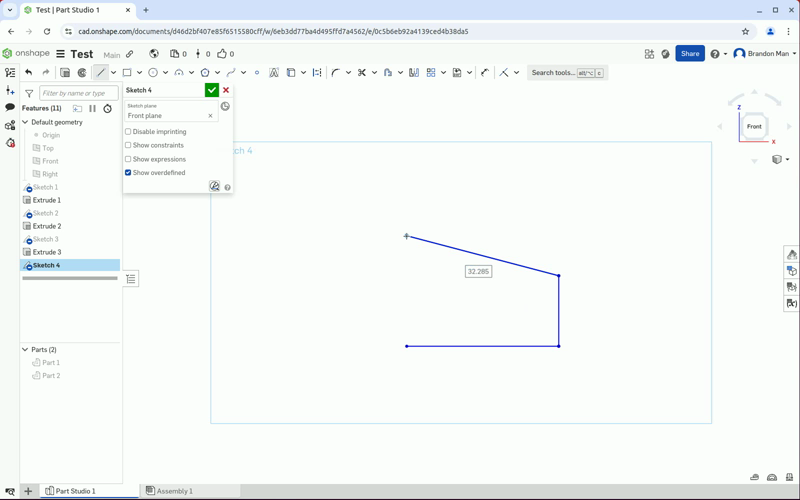
mouse_move(406, 346)
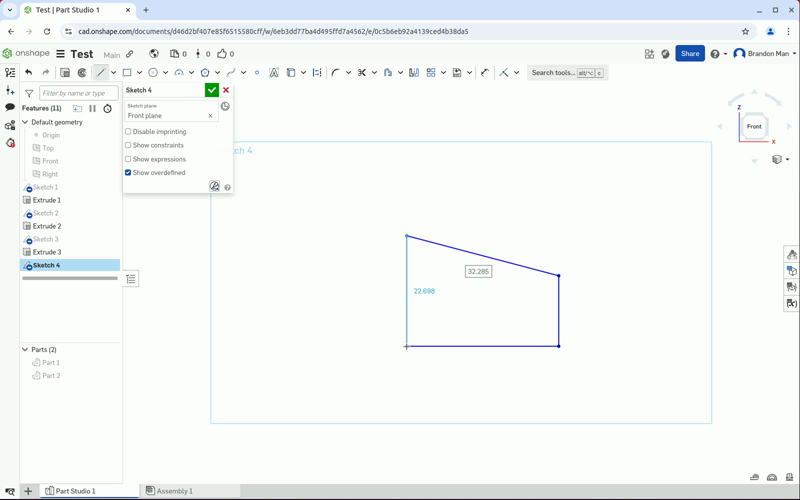
key_up(shift)
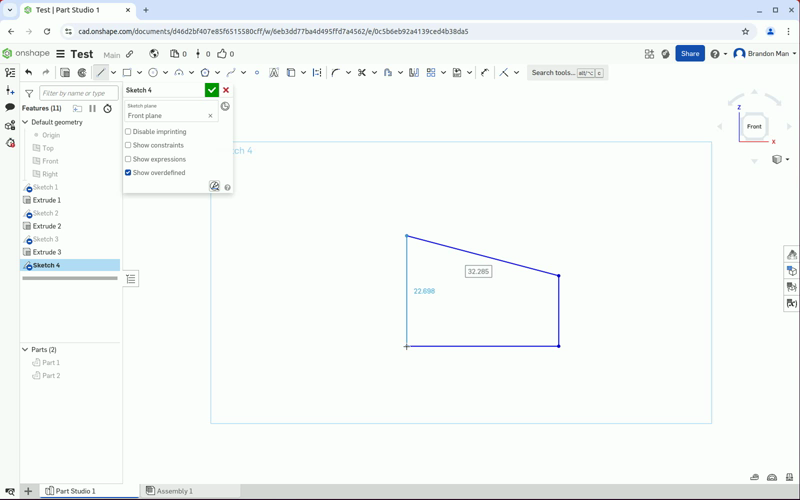
click(406, 346)
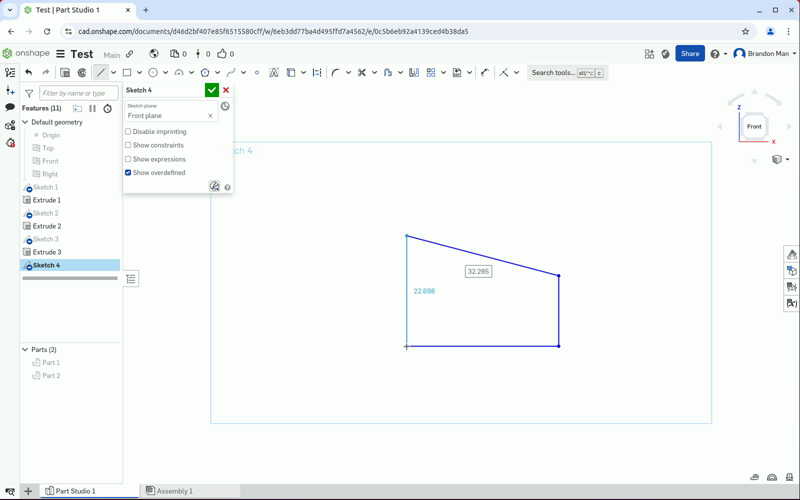
key(esc)
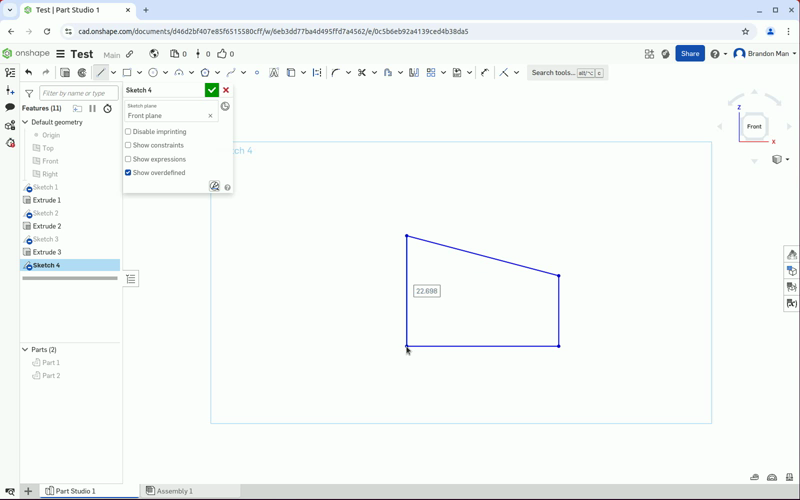
key(c)
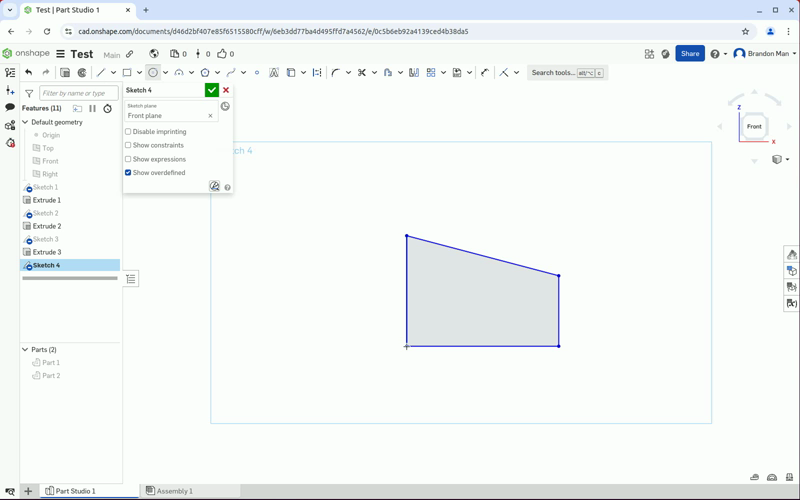
key_down(shift)
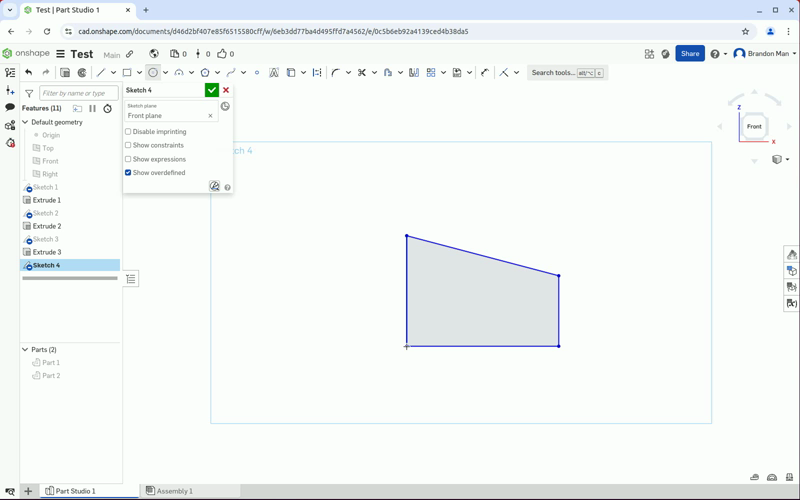
mouse_move(523, 311)
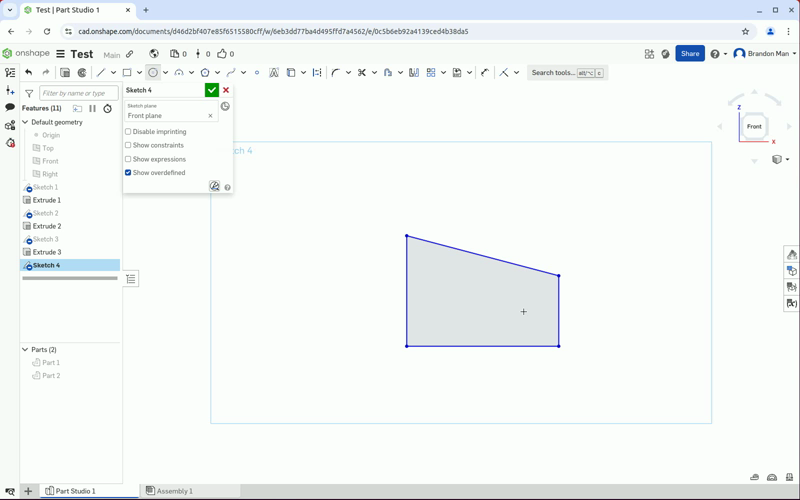
click(523, 311)
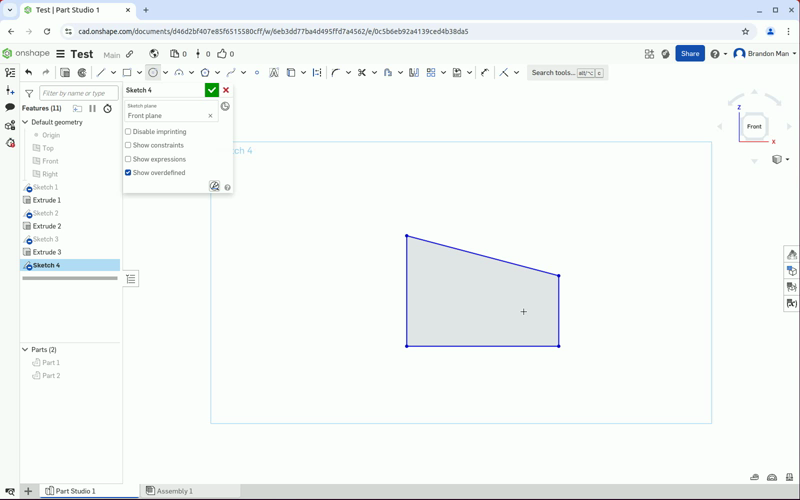
key_up(shift)
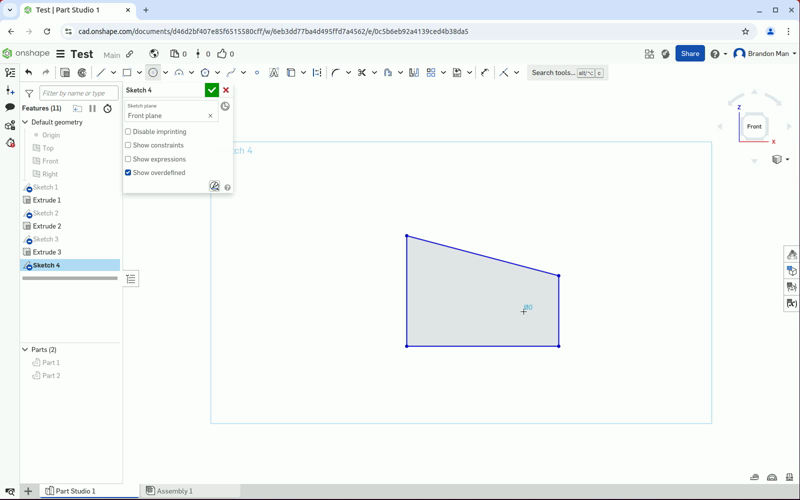
mouse_move(538, 311)
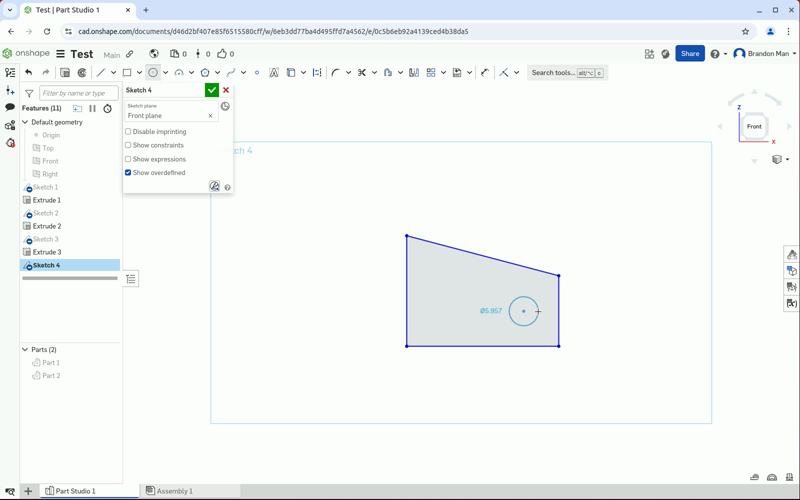
click(538, 311)
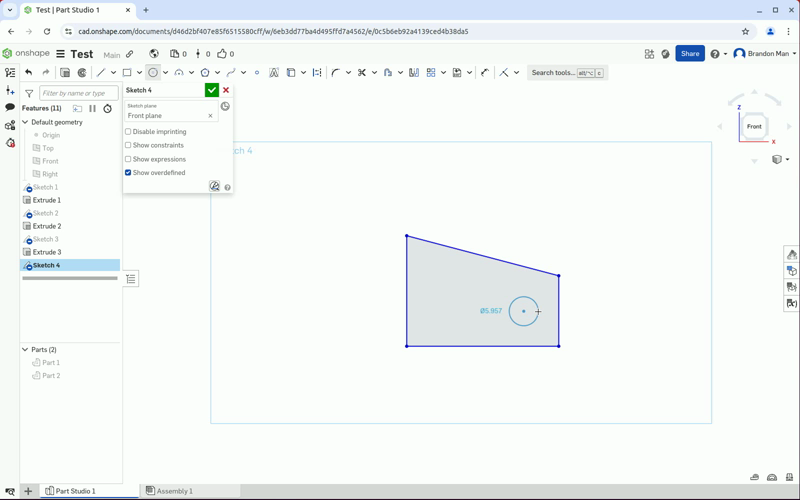
key(esc)
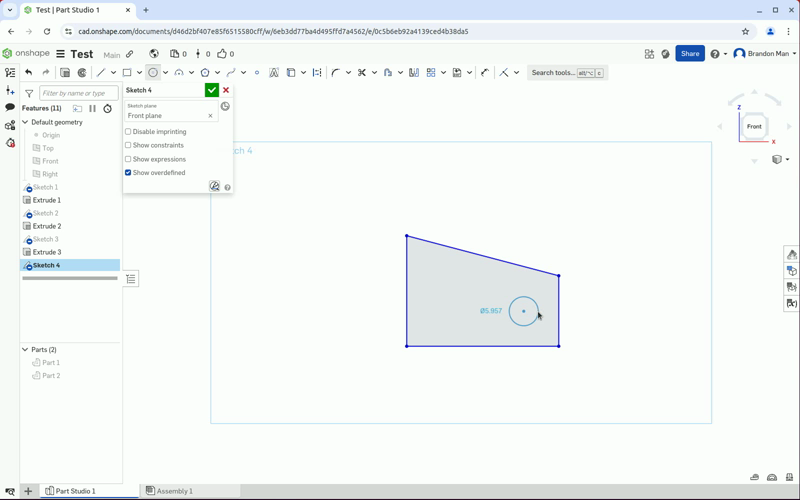
mouse_move(486, 291)
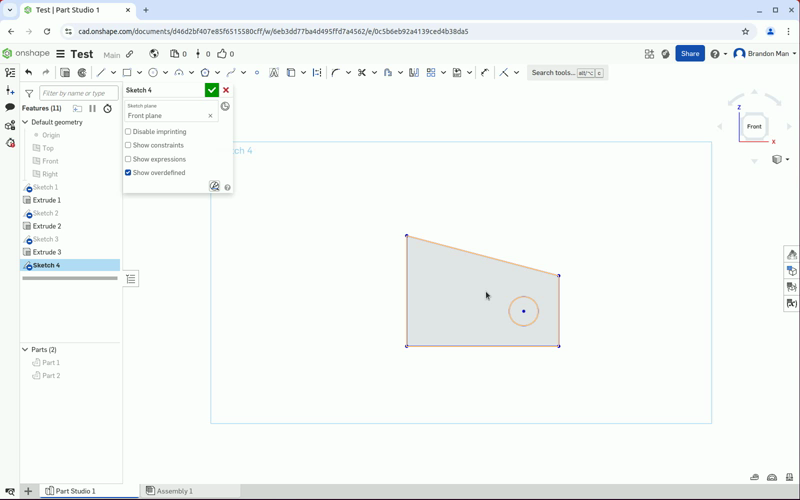
click(486, 291)
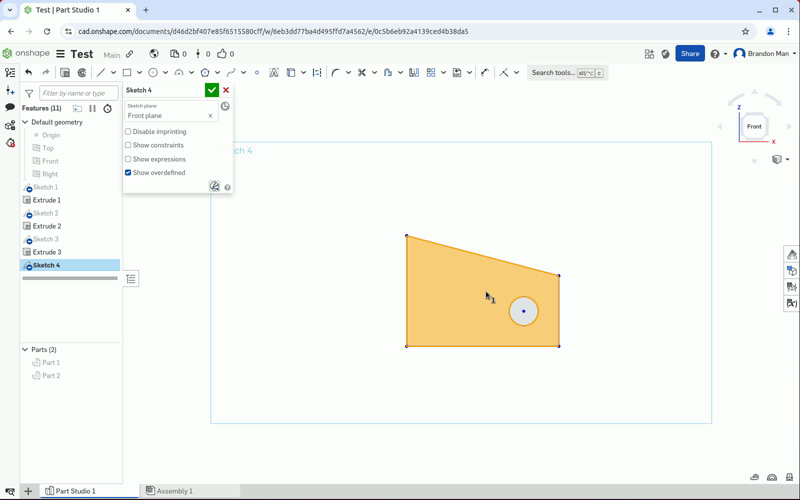
mouse_move(73, 352)
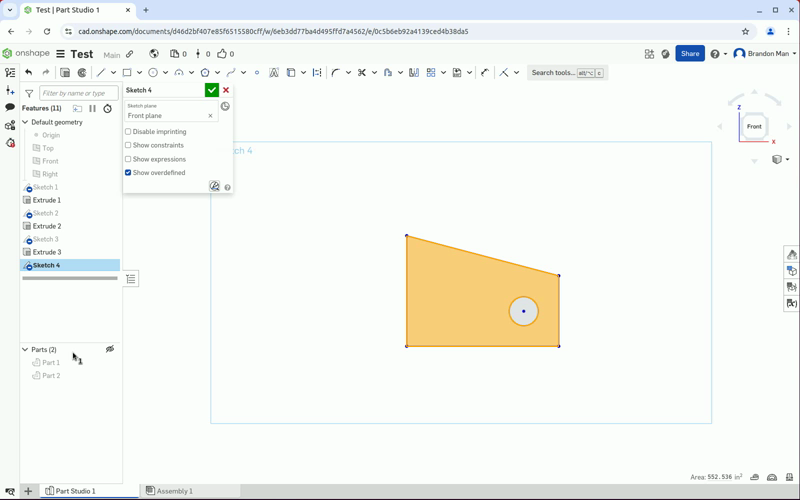
key(shift+y)
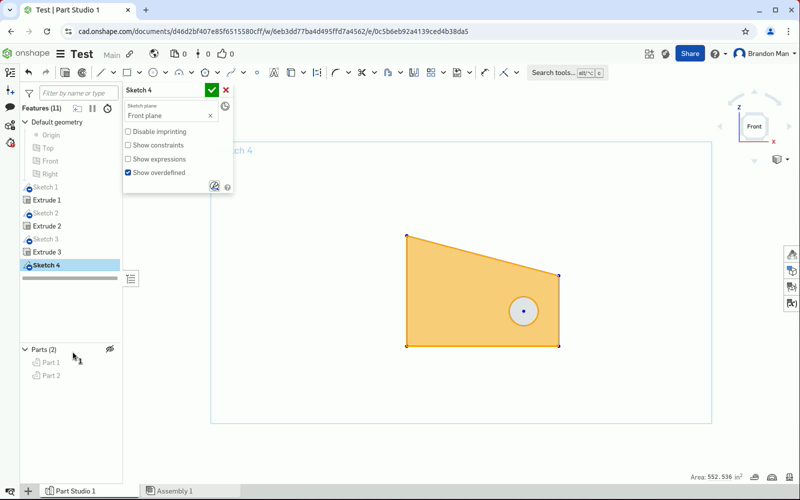
key(shift+e)
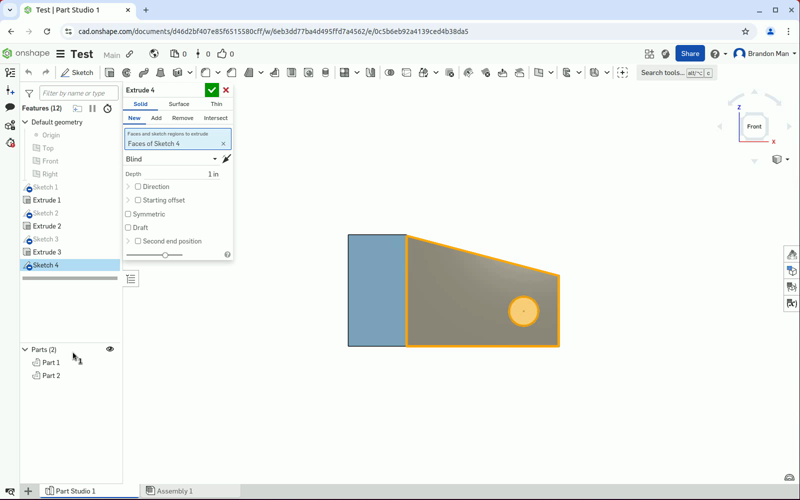
mouse_move(143, 106)
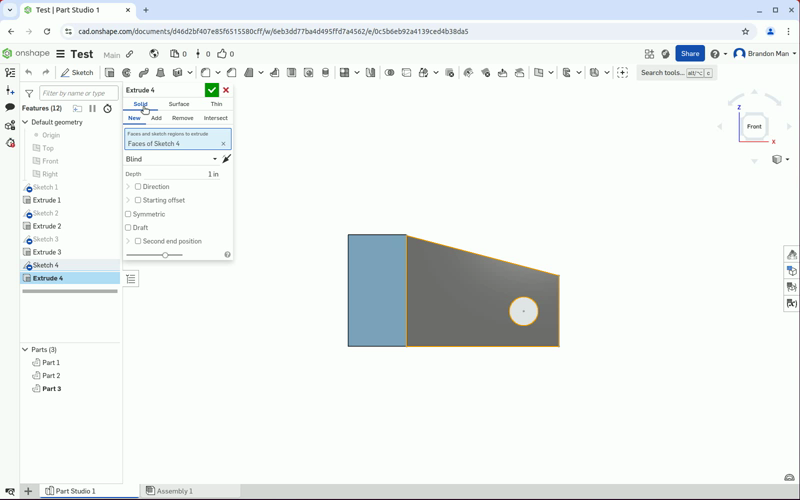
click(143, 106)
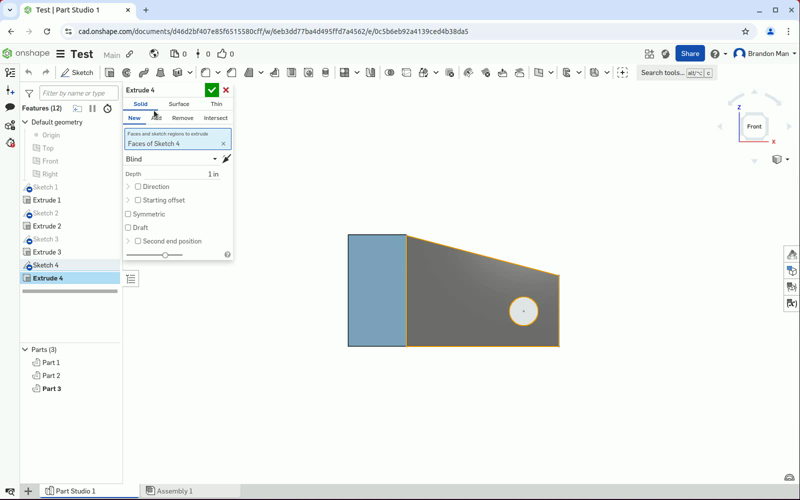
mouse_move(186, 120)
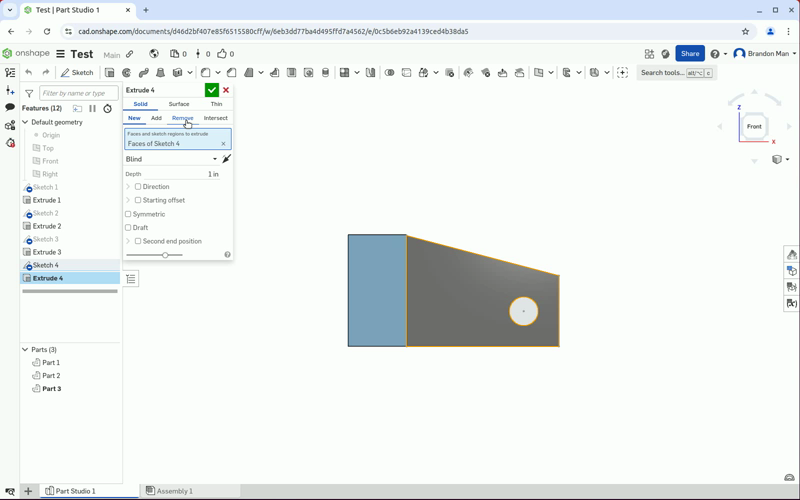
click(186, 120)
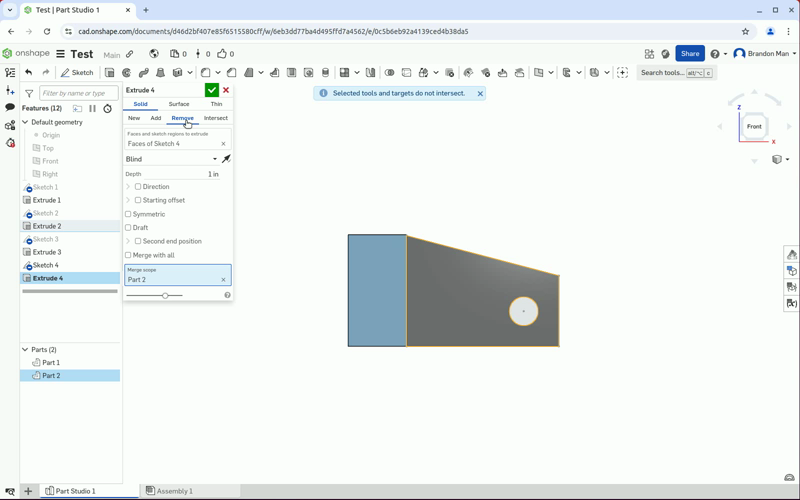
key(tab, 4)
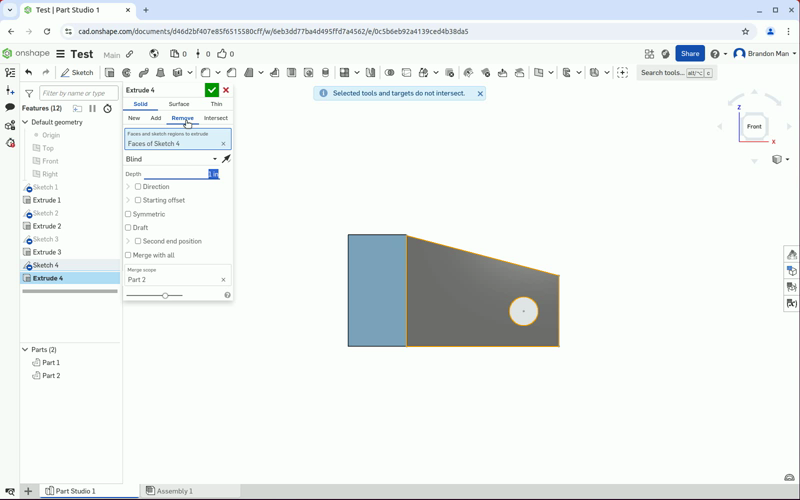
text(4.092)
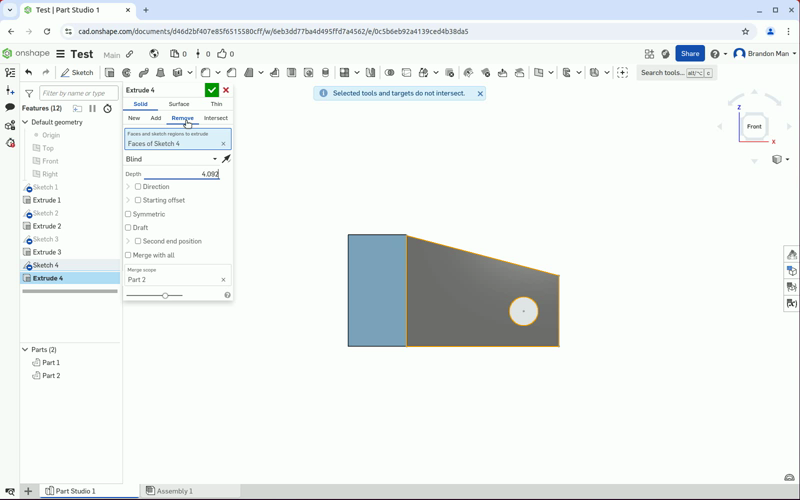
key(tab, 6)
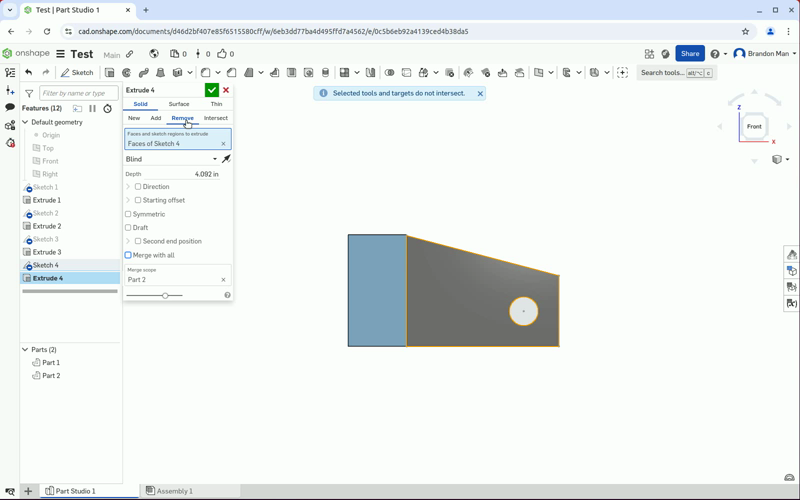
key(space)
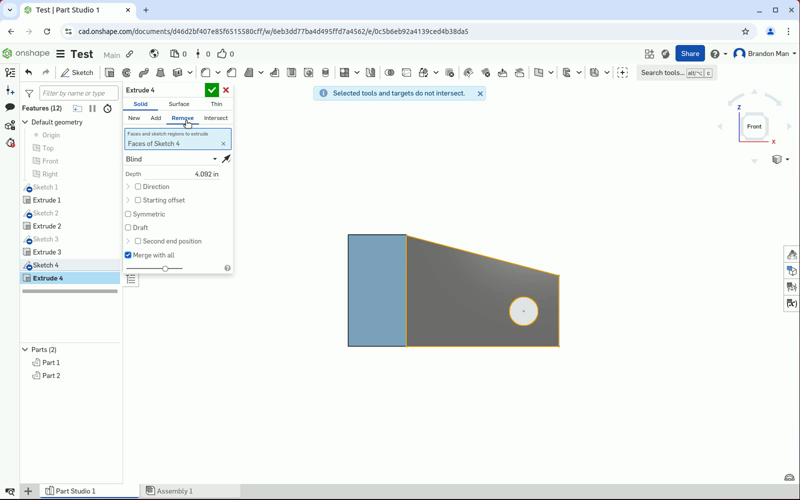
key(enter)
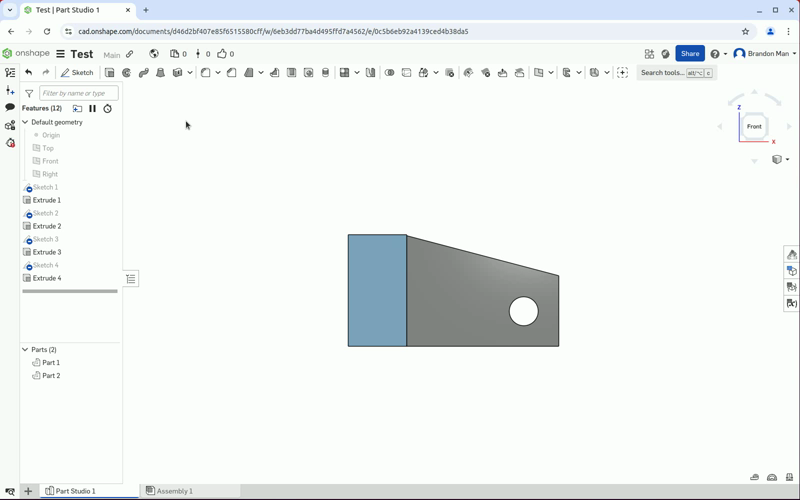
key(shift+h)
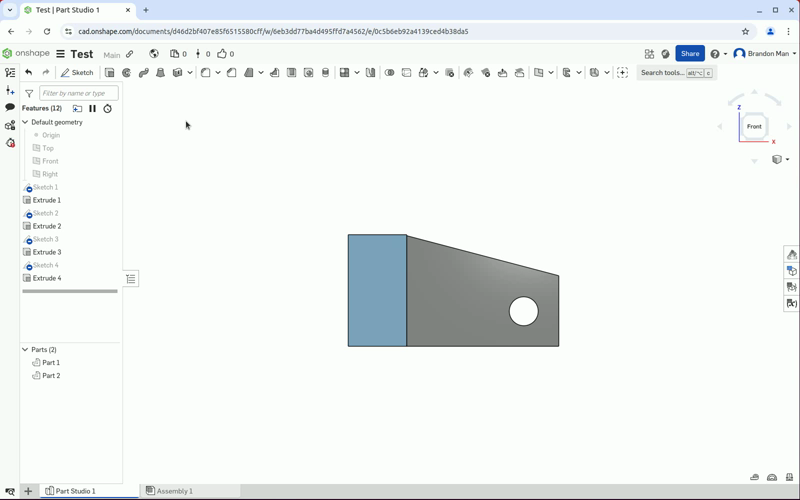
key(shift+h)
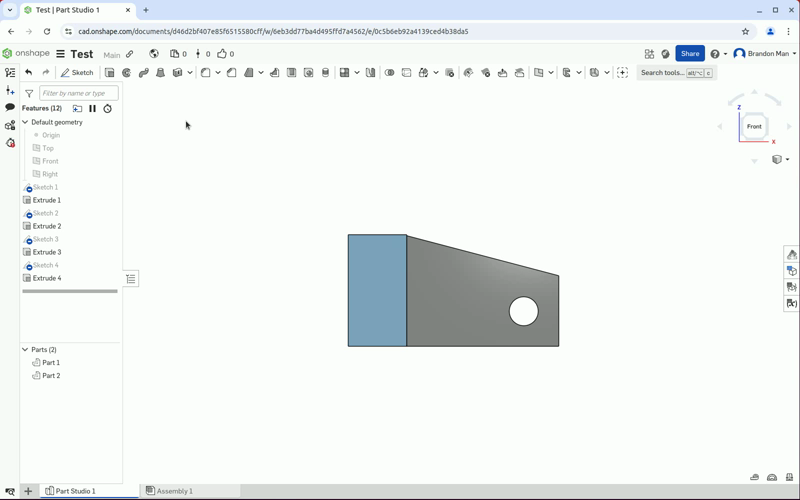
mouse_move(73, 189)
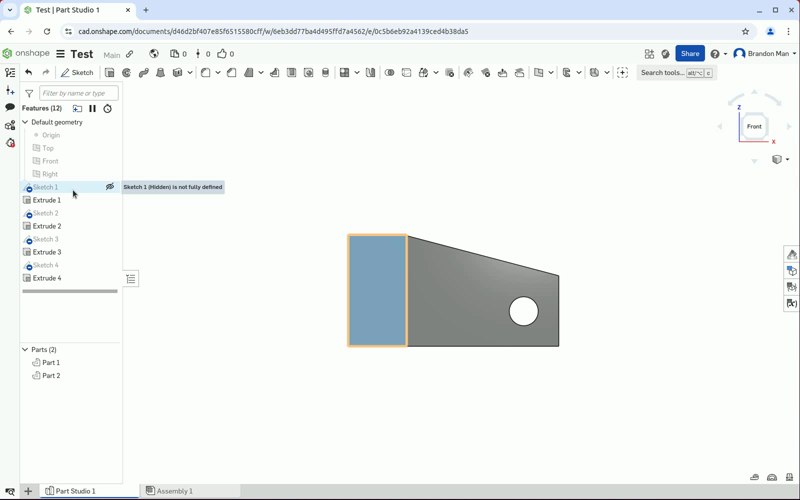
click(73, 189)
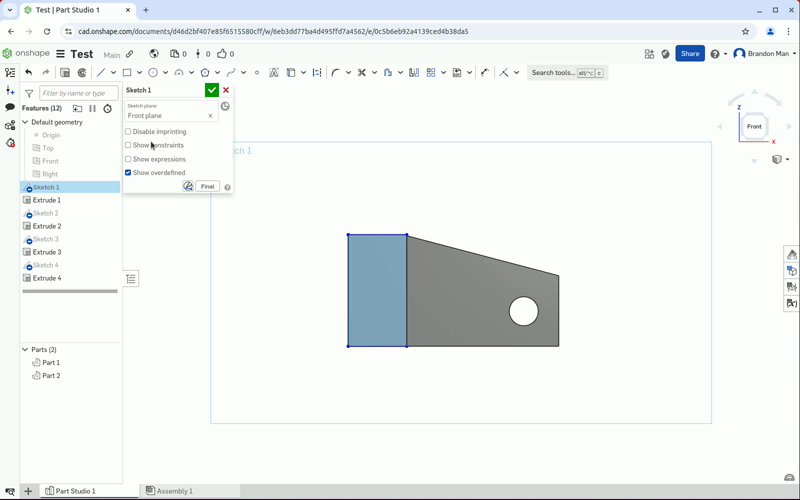
mouse_move(229, 92)
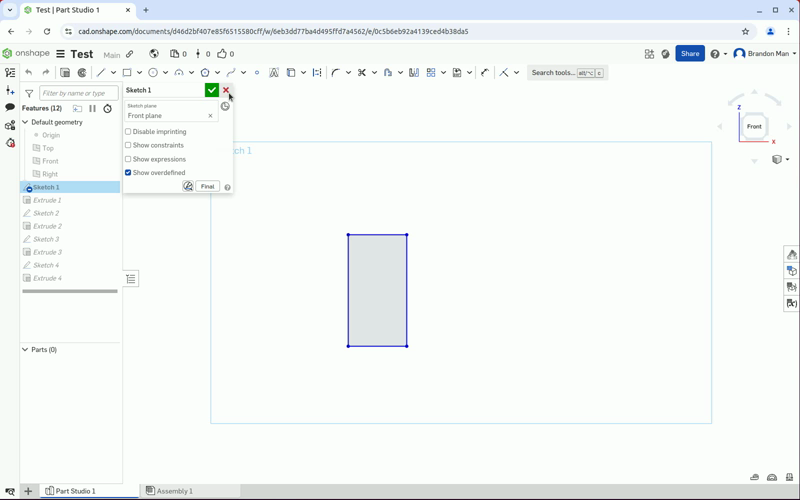
click(229, 92)
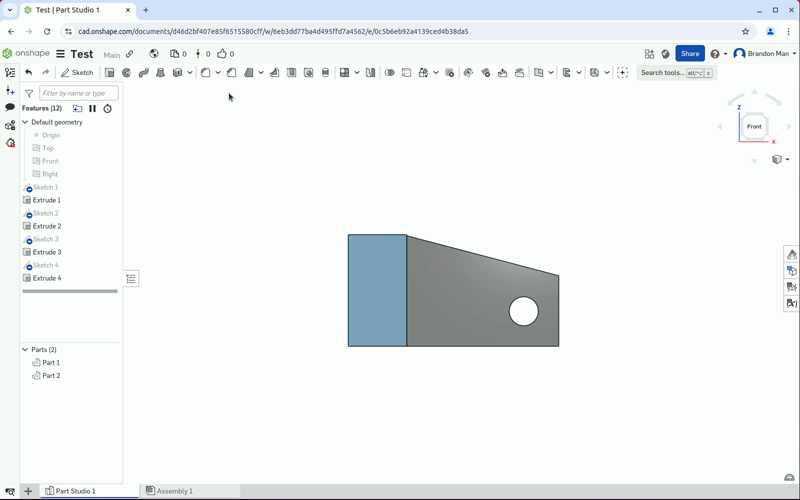
mouse_move(541, 75)
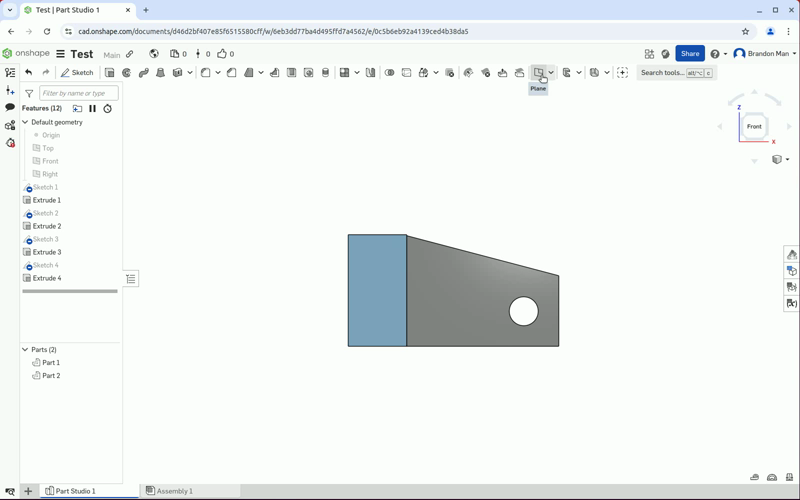
click(541, 75)
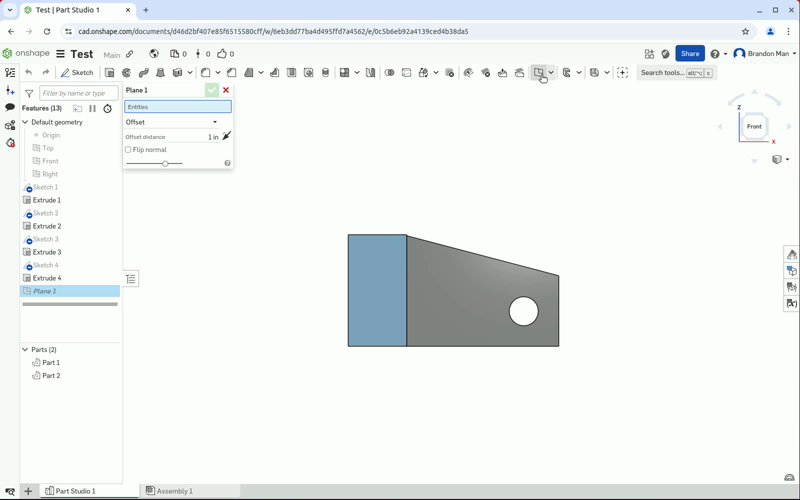
mouse_move(73, 163)
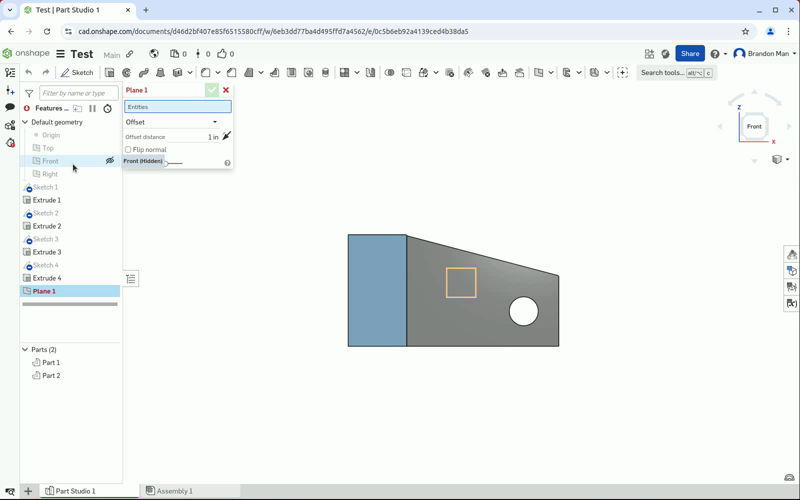
click(73, 163)
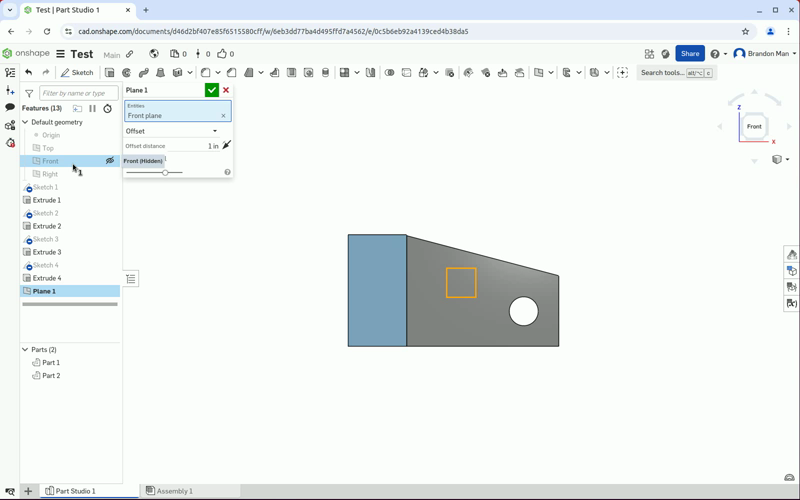
key(tab, 2)
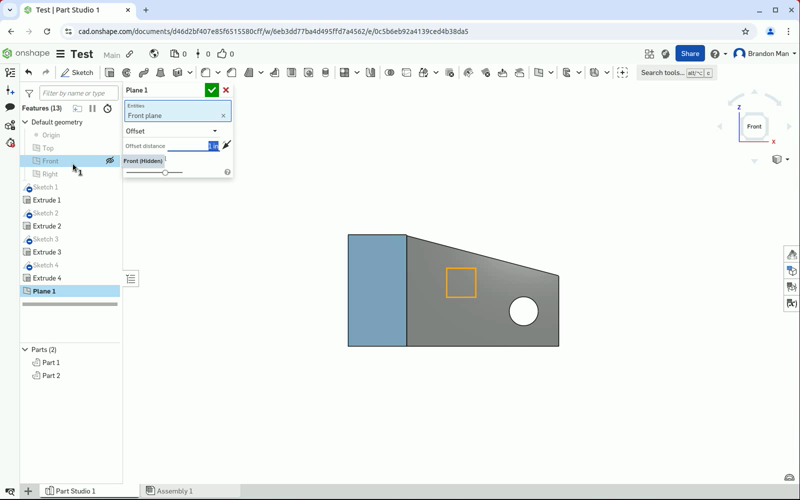
text(4.098)
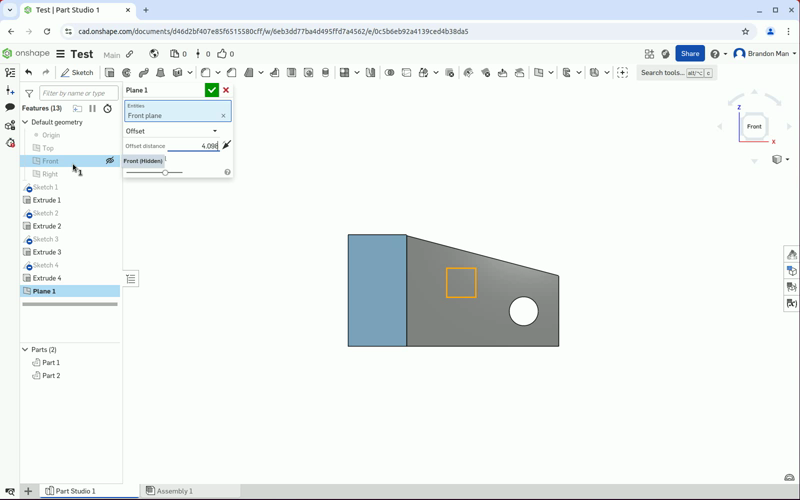
key(enter, 2)
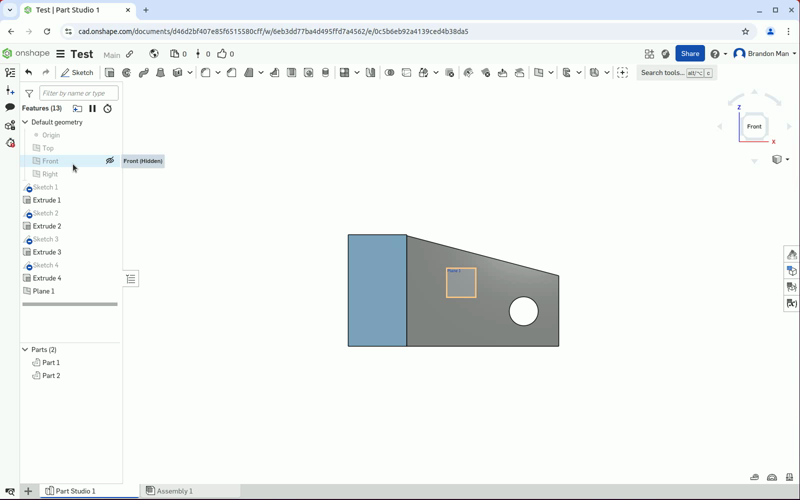
key(shift+s)
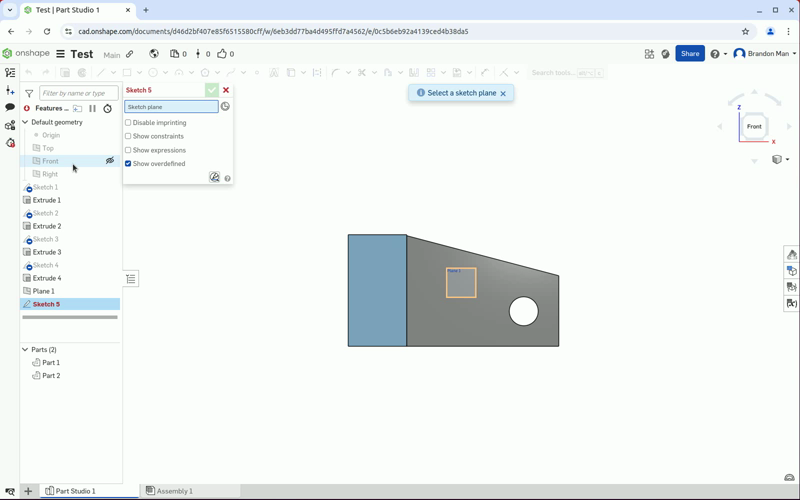
mouse_move(73, 293)
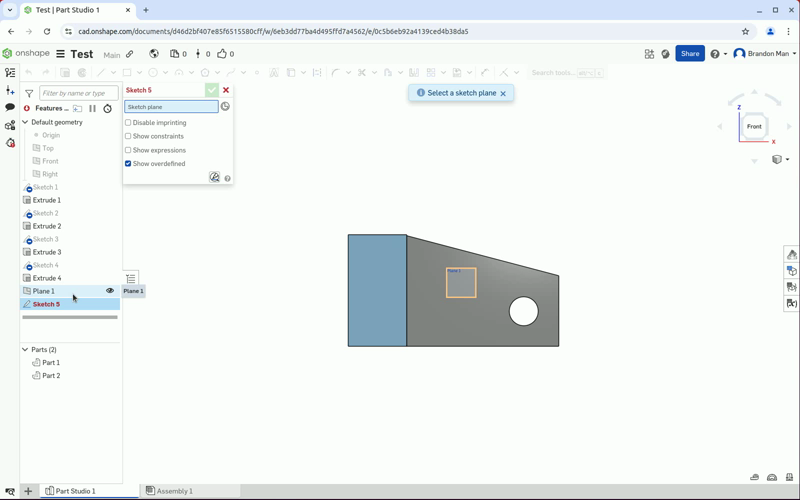
click(73, 293)
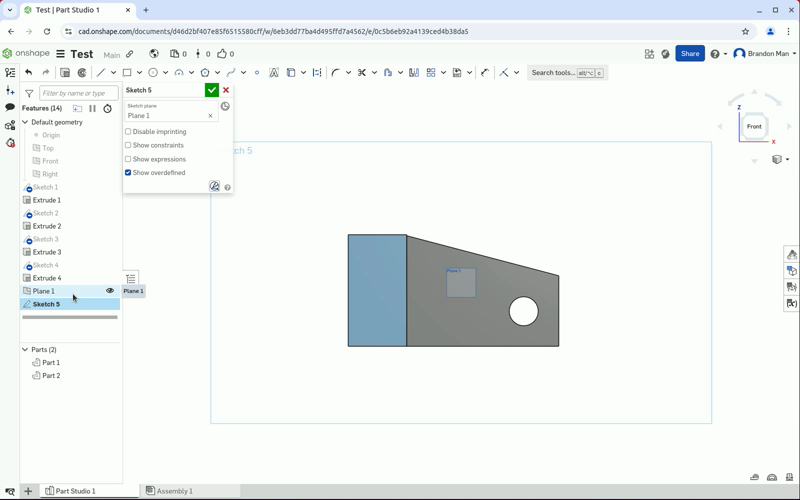
mouse_move(73, 352)
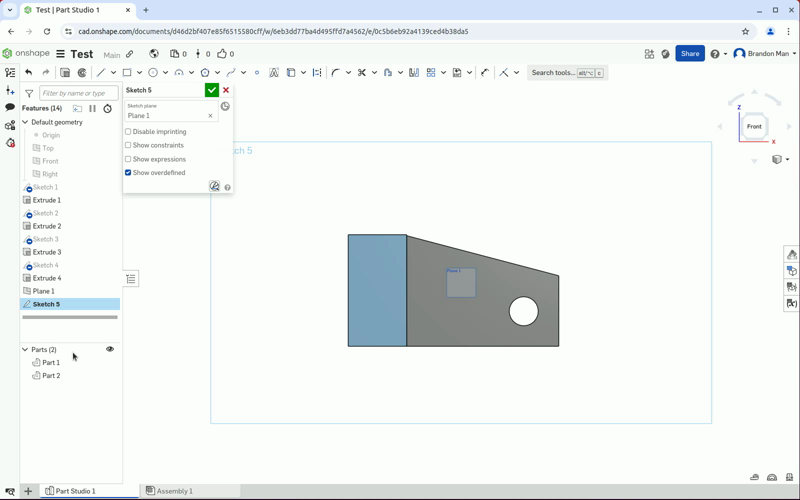
key(y)
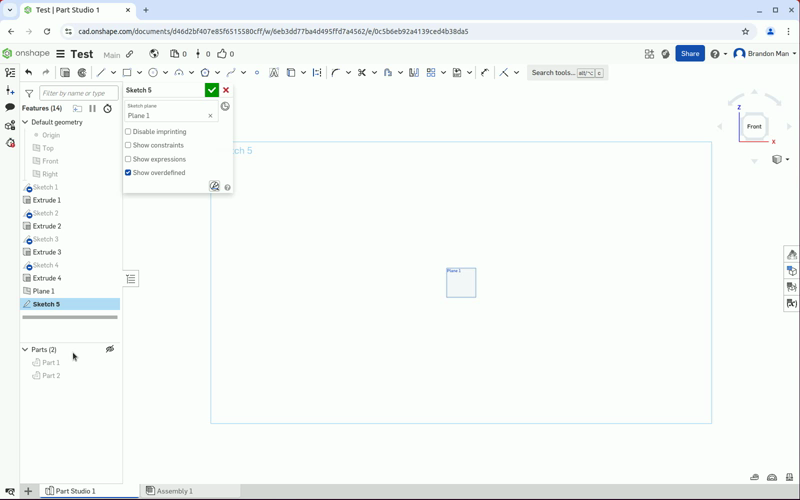
key(l)
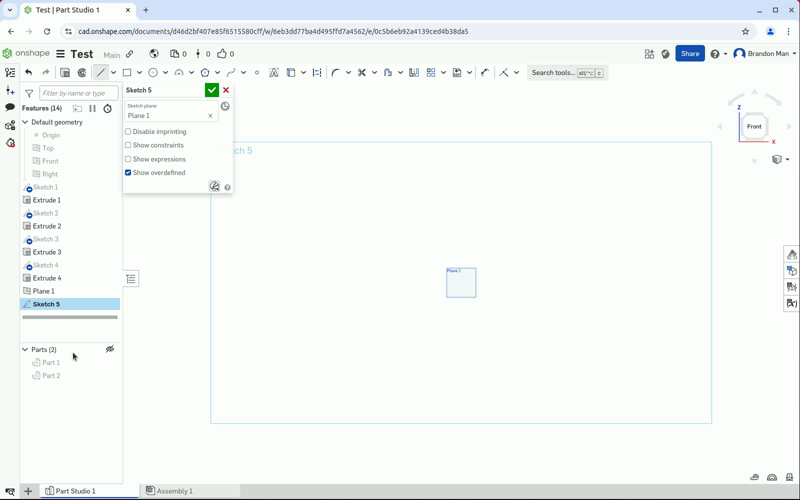
key_down(shift)
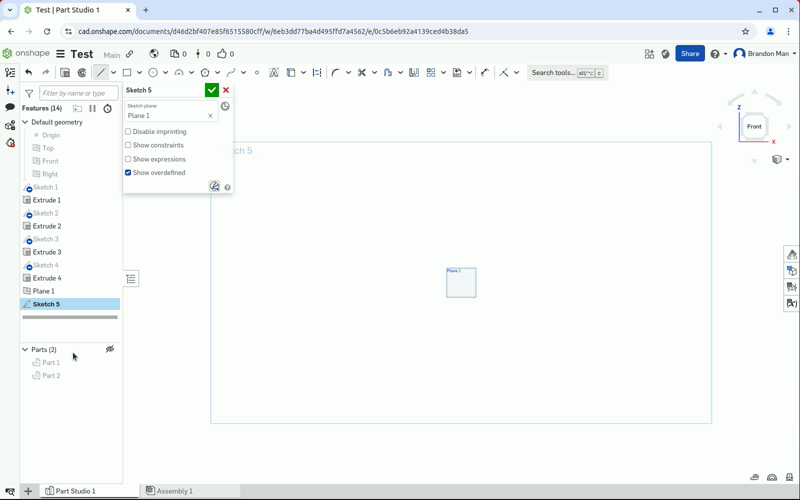
mouse_move(348, 346)
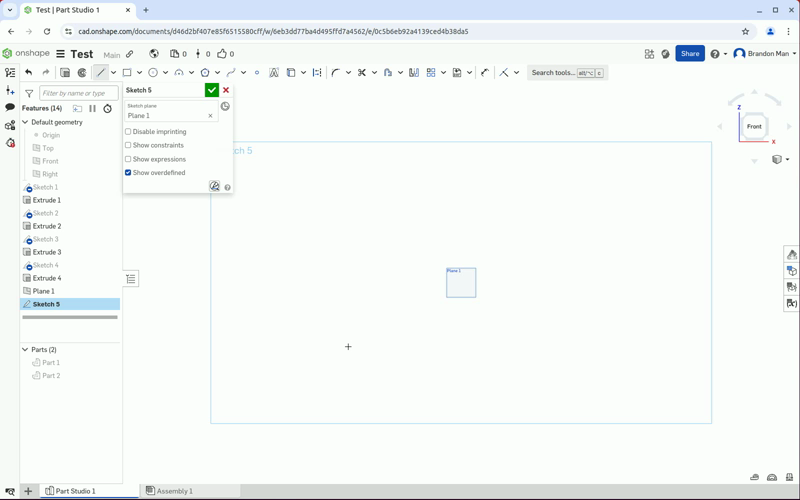
click(348, 346)
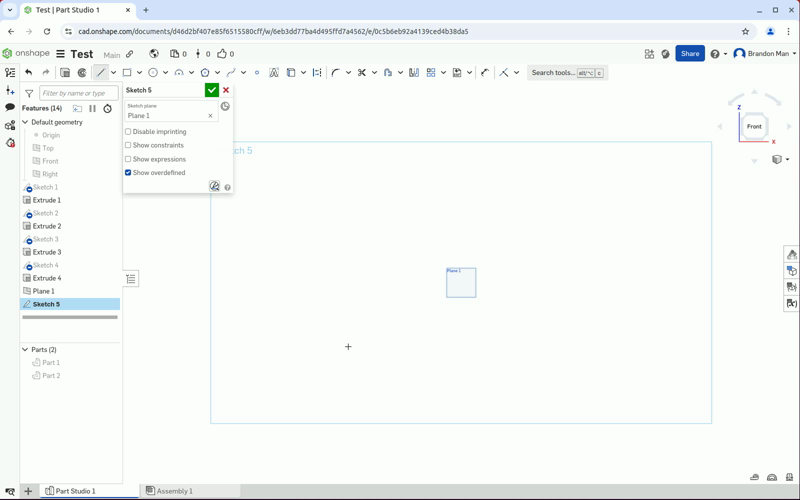
key_up(shift)
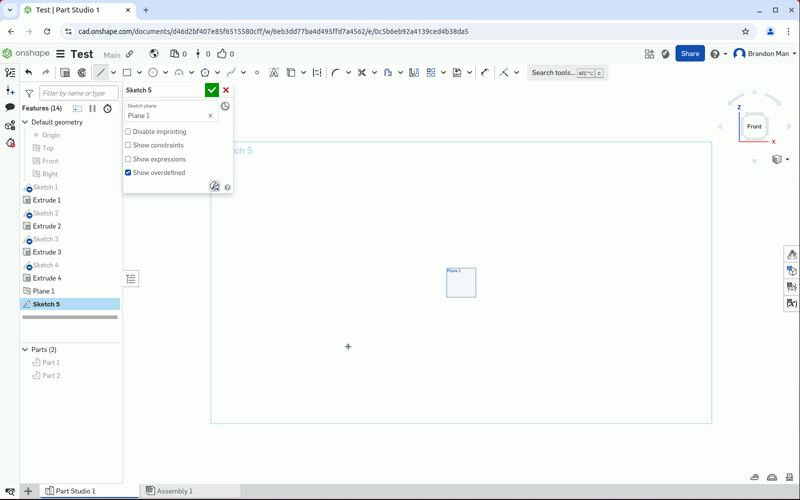
key_down(shift)
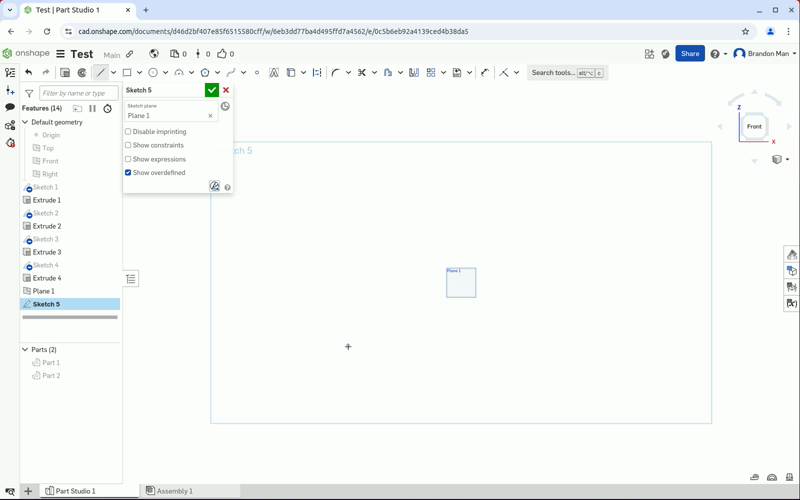
mouse_move(378, 346)
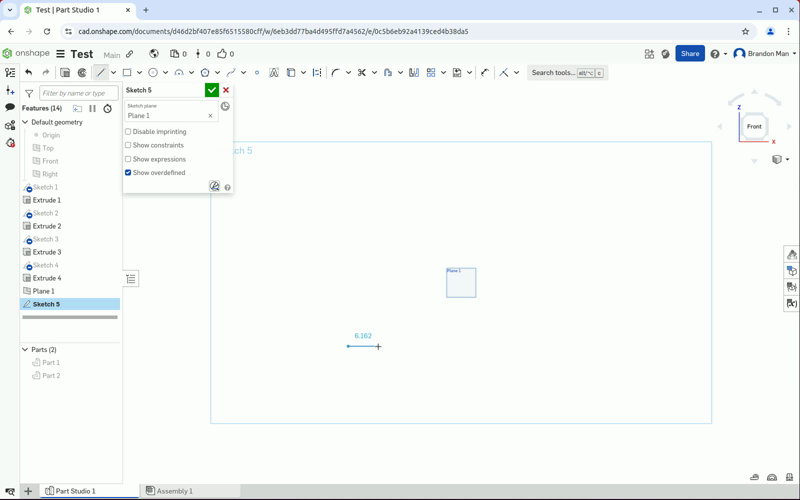
mouse_move(368, 346)
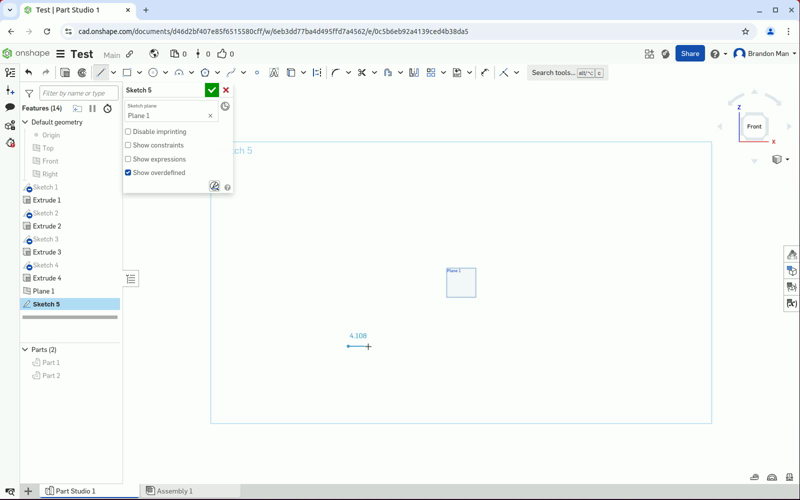
click(368, 346)
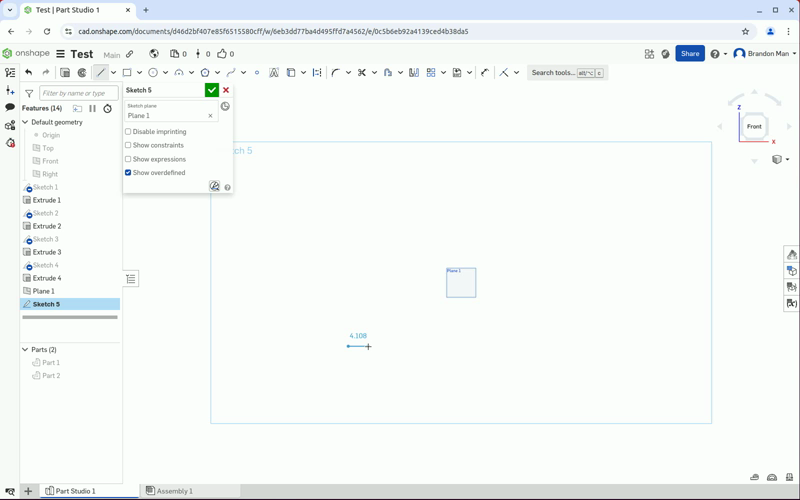
key_up(shift)
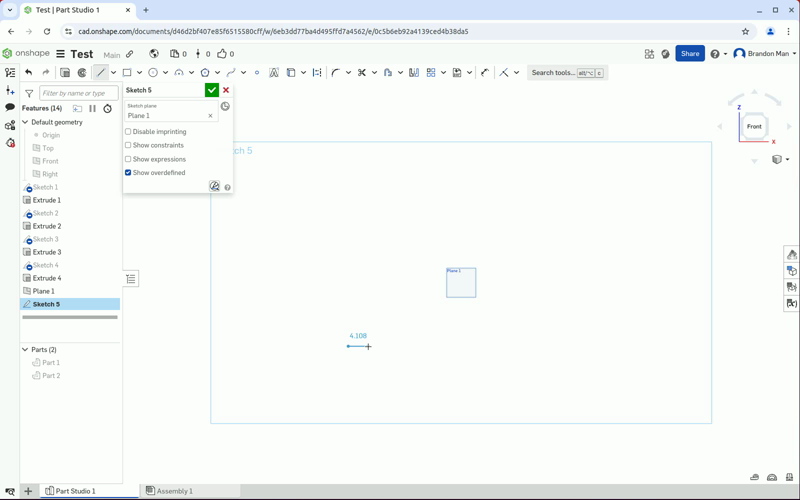
key_down(shift)
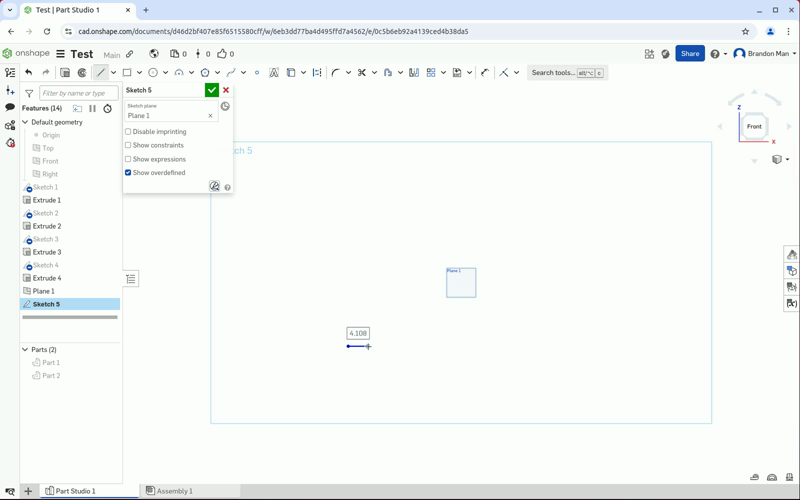
mouse_move(368, 252)
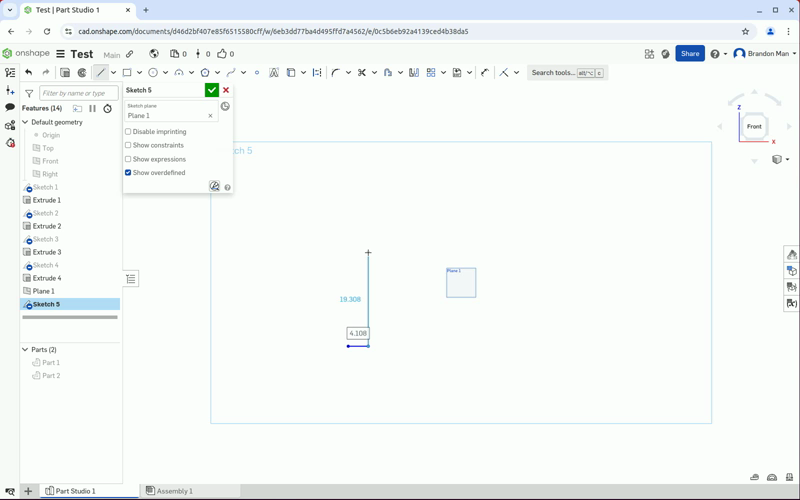
click(368, 252)
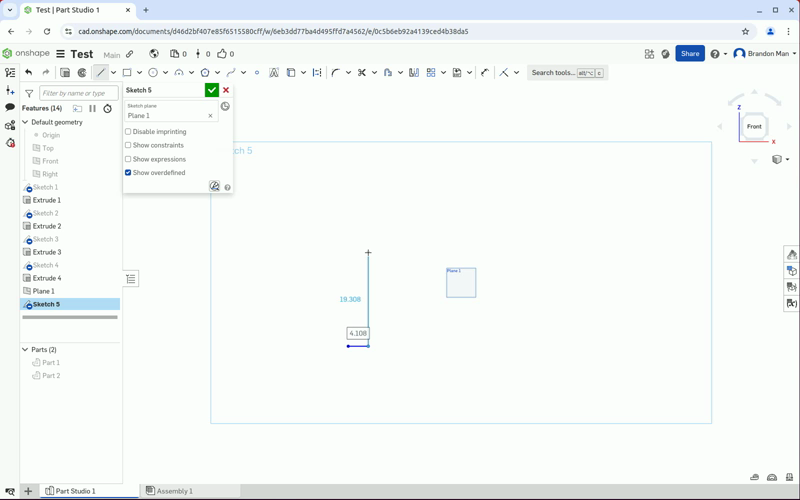
key_up(shift)
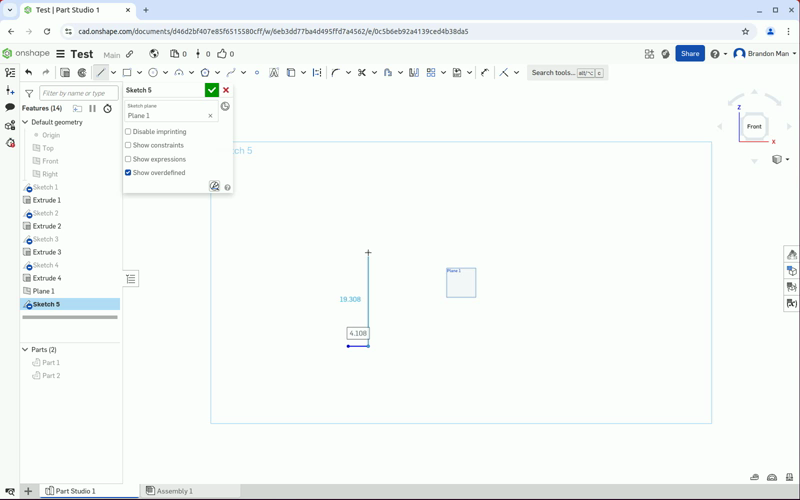
key_down(shift)
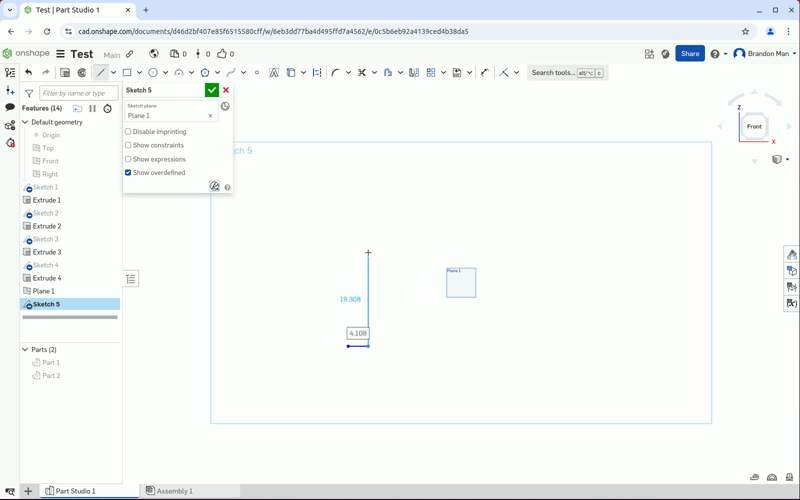
mouse_move(398, 252)
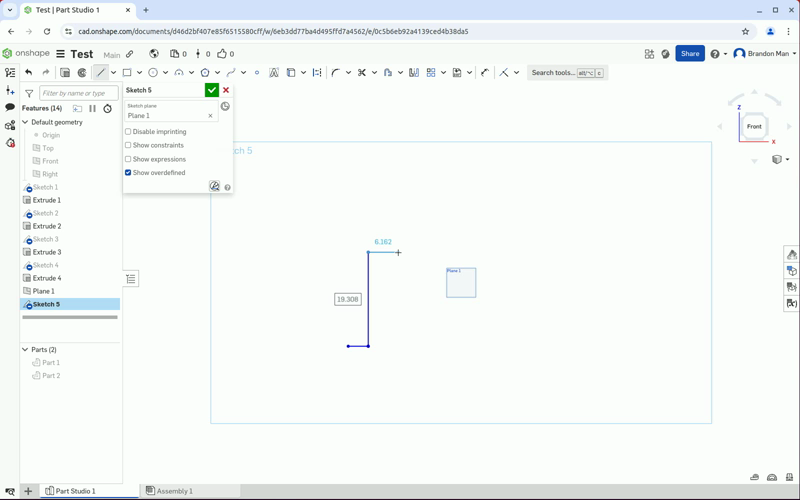
mouse_move(348, 252)
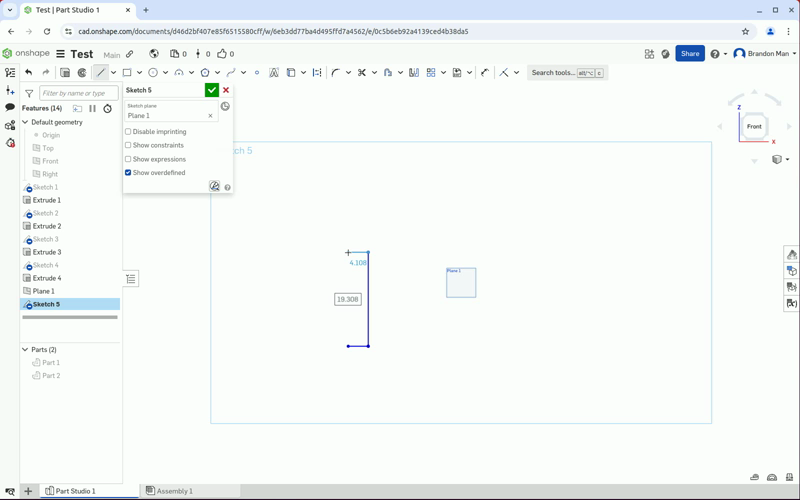
click(348, 252)
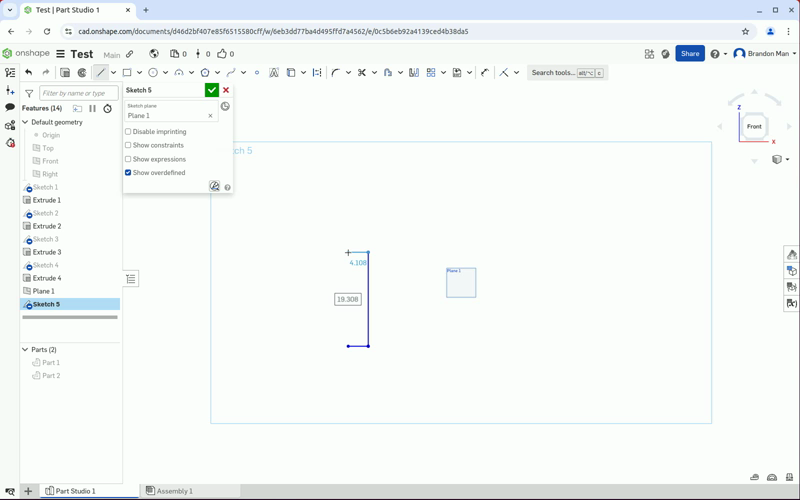
key_up(shift)
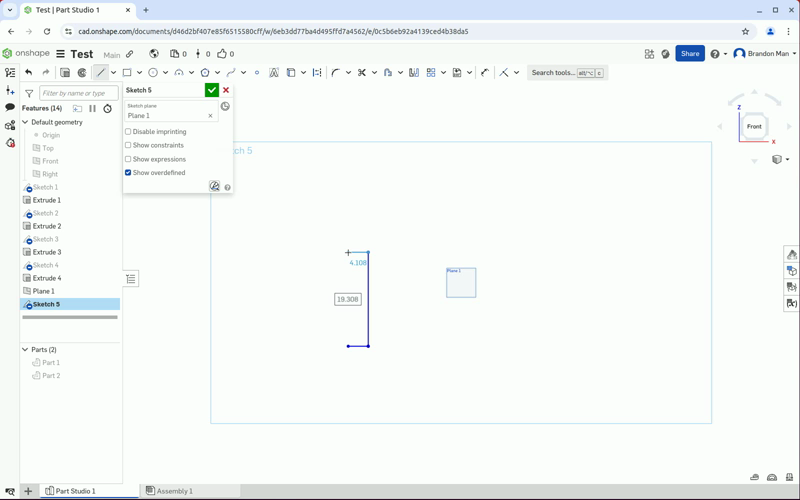
key_down(shift)
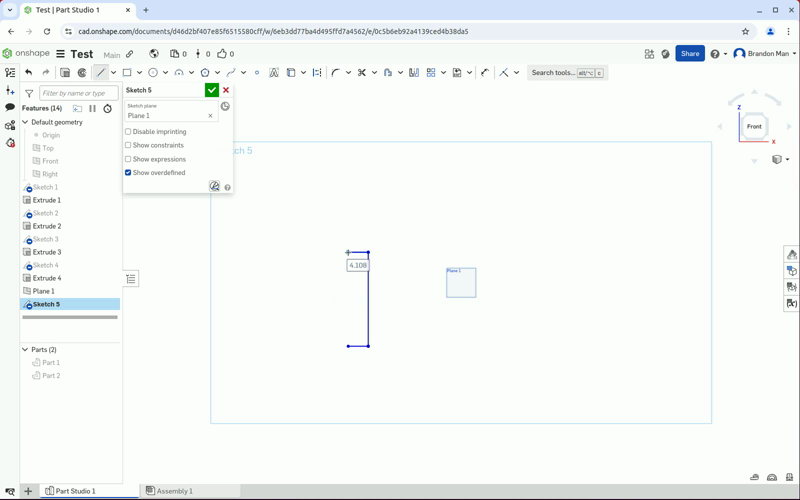
mouse_move(348, 346)
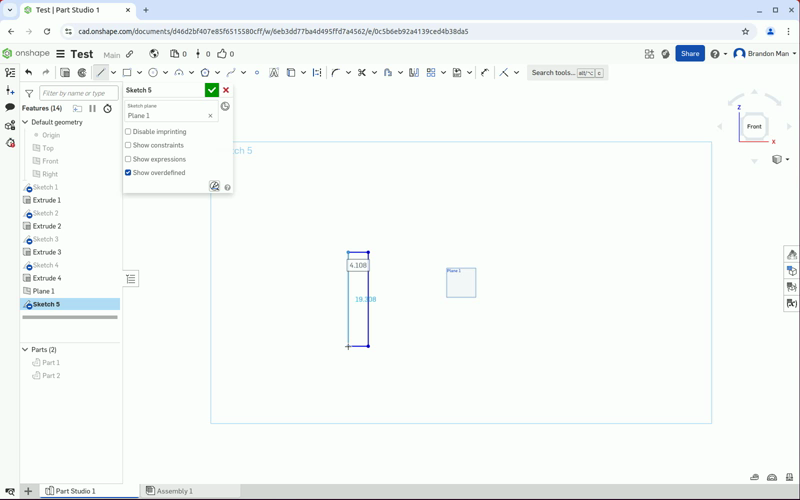
key_up(shift)
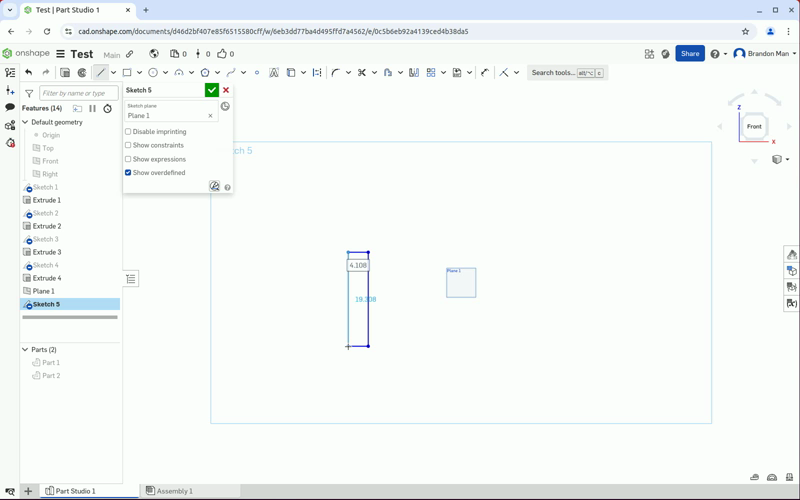
click(348, 346)
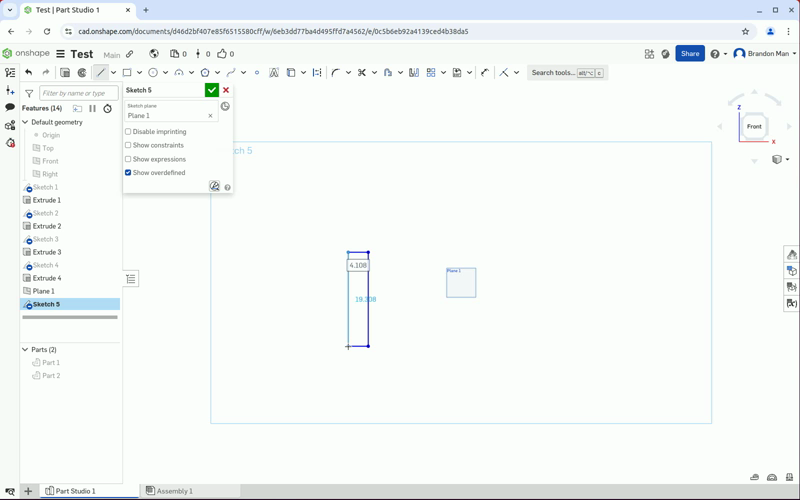
key(esc)
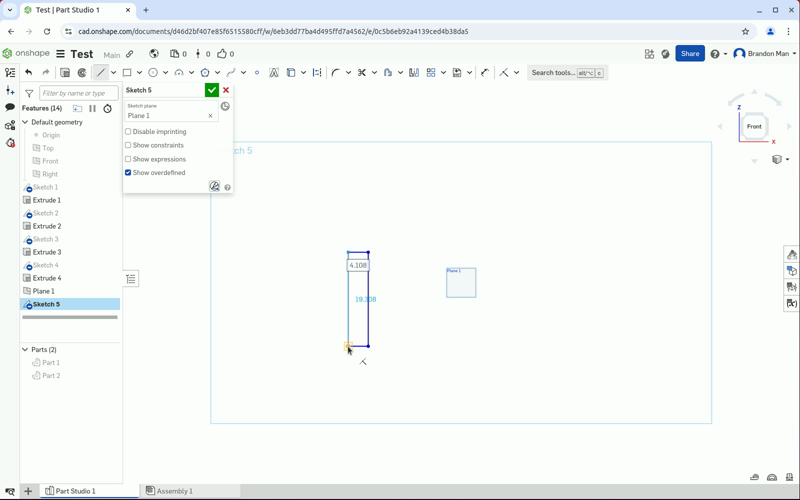
mouse_move(351, 279)
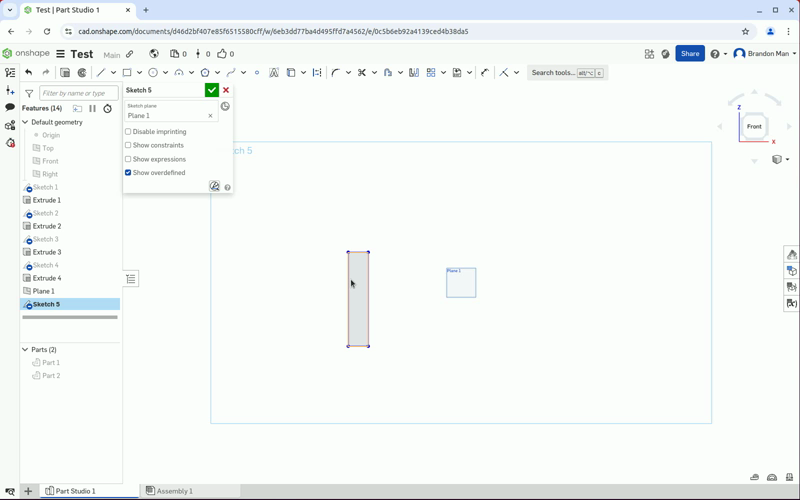
click(351, 279)
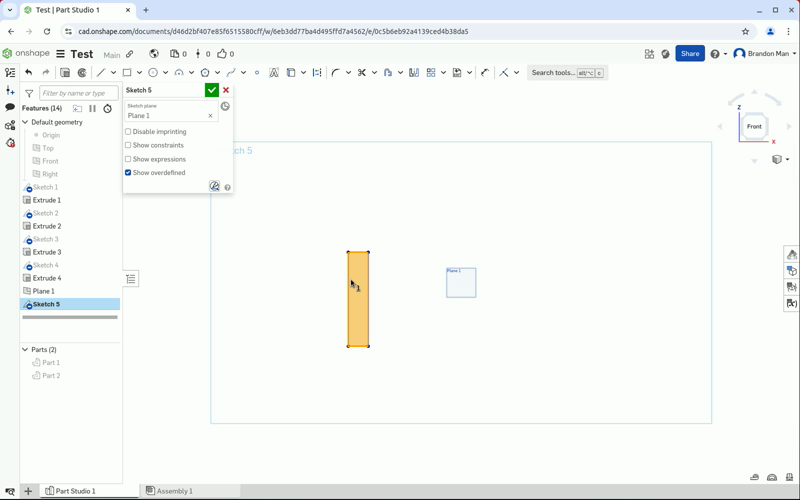
mouse_move(73, 352)
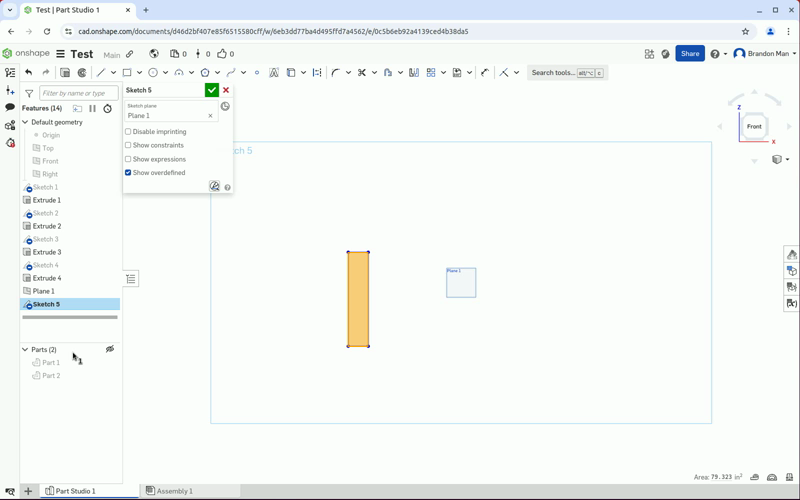
key(shift+y)
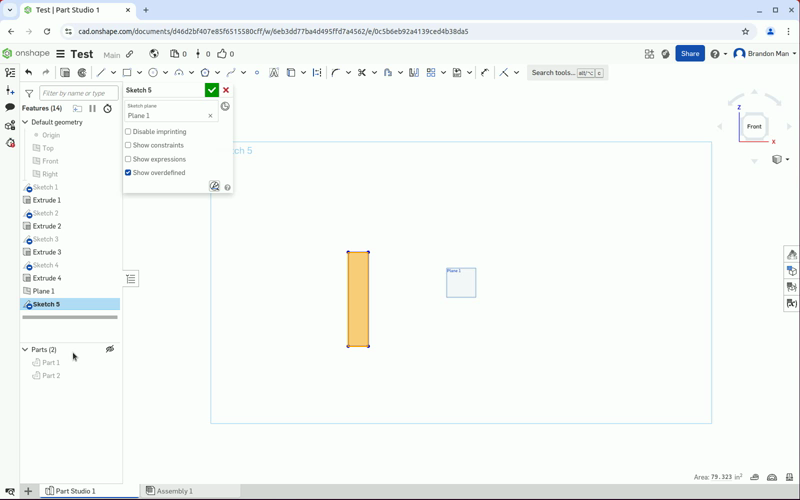
key(shift+e)
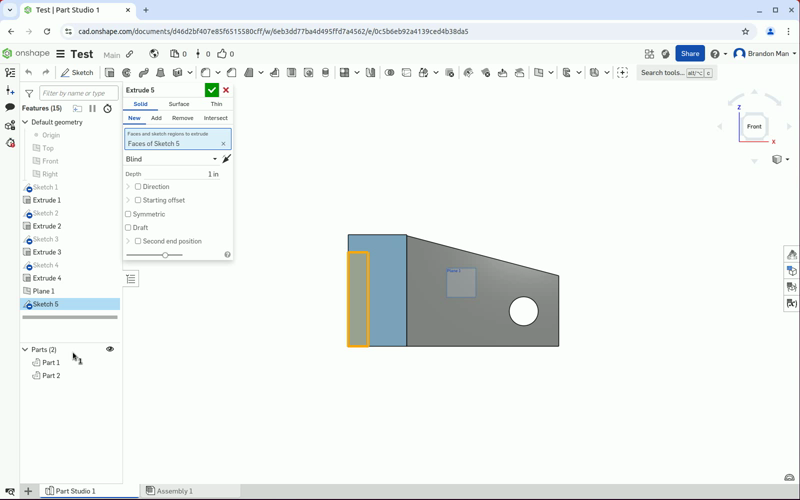
mouse_move(143, 106)
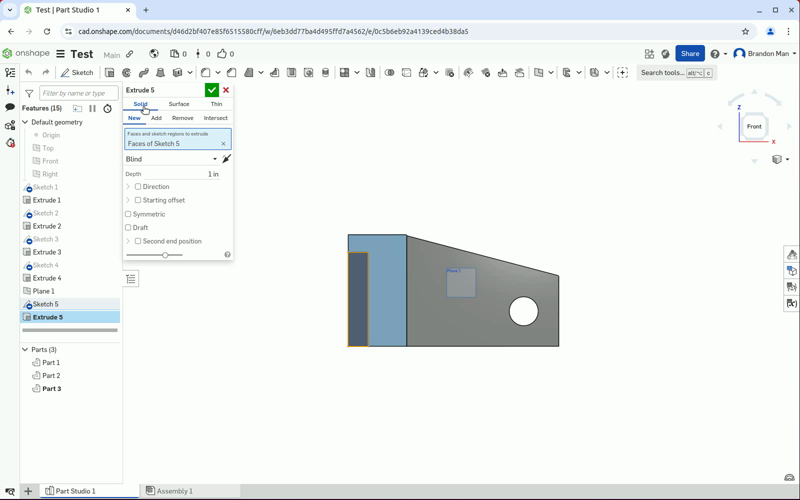
click(143, 106)
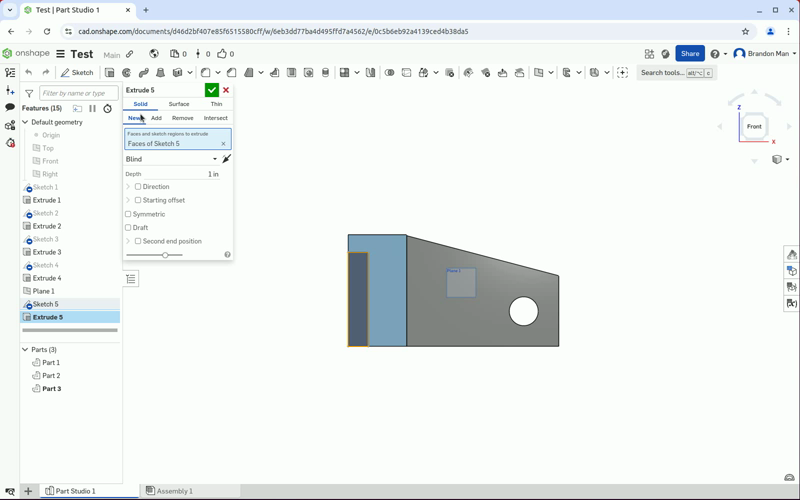
mouse_move(137, 120)
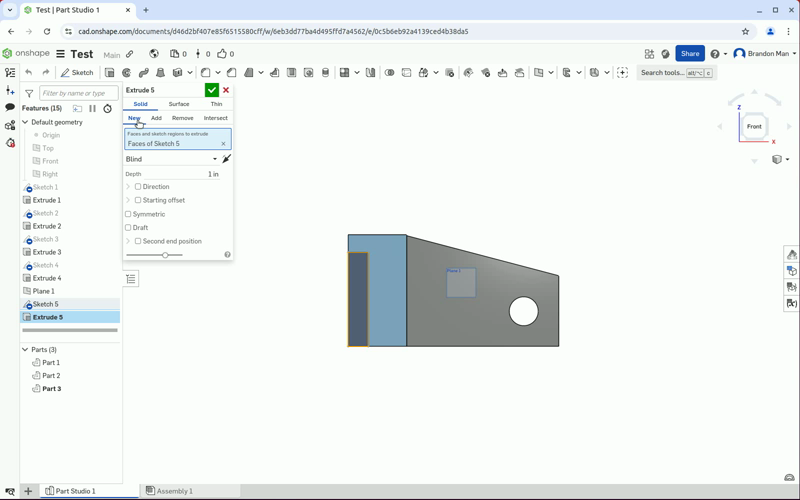
click(137, 120)
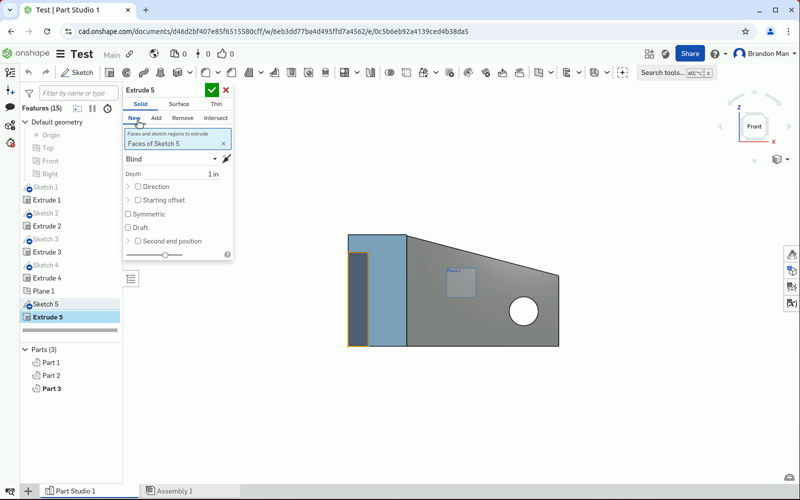
key(tab, 4)
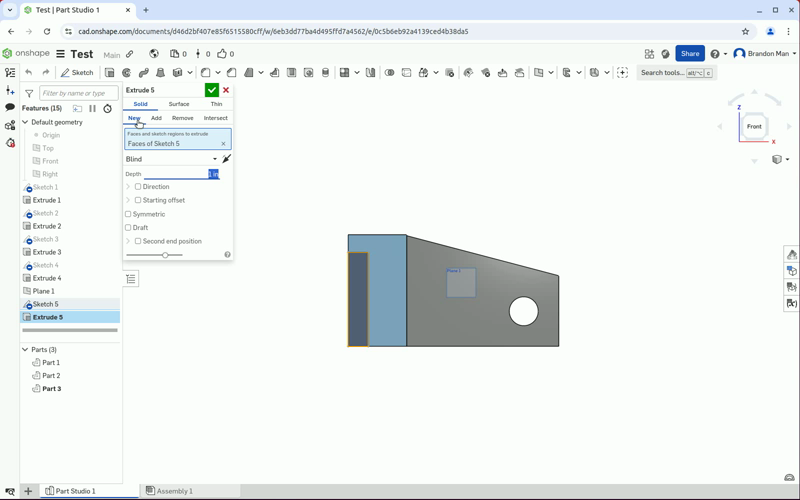
text(12.758)
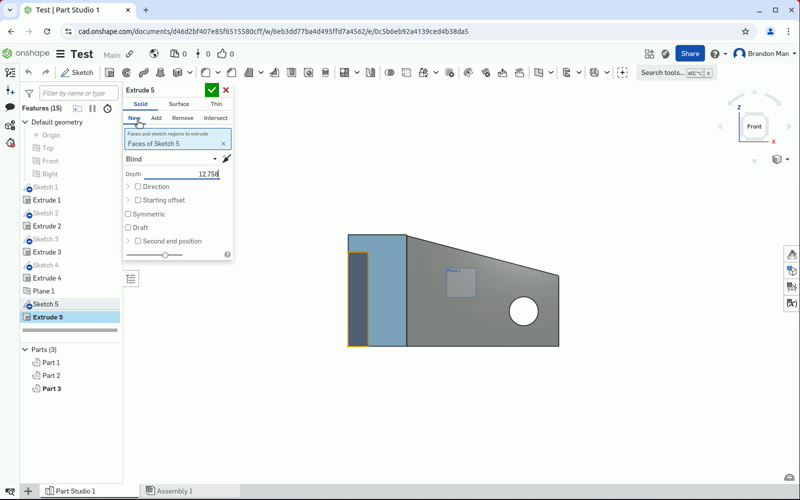
key(enter)
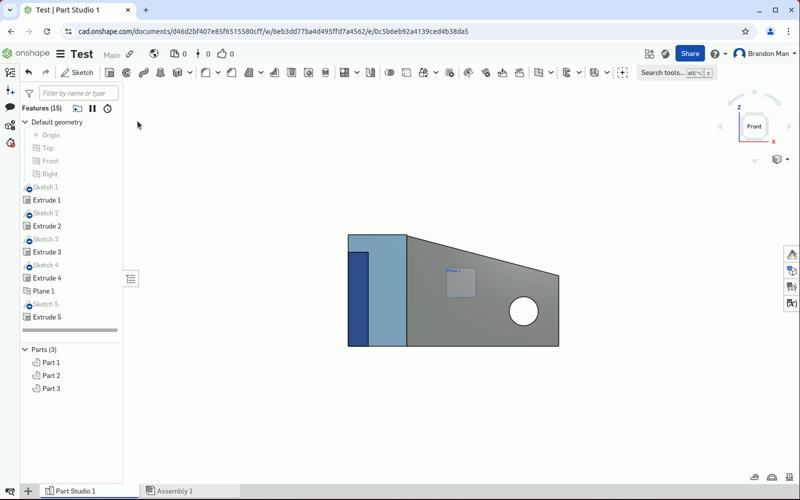
key(shift+h)
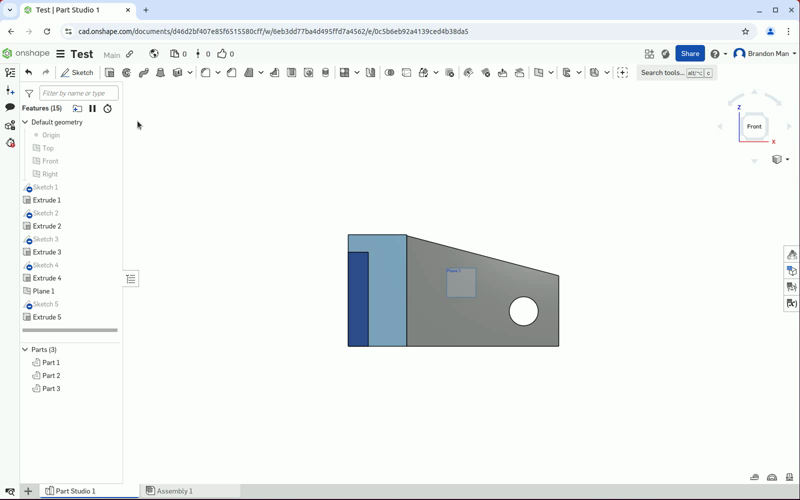
key(shift+h)
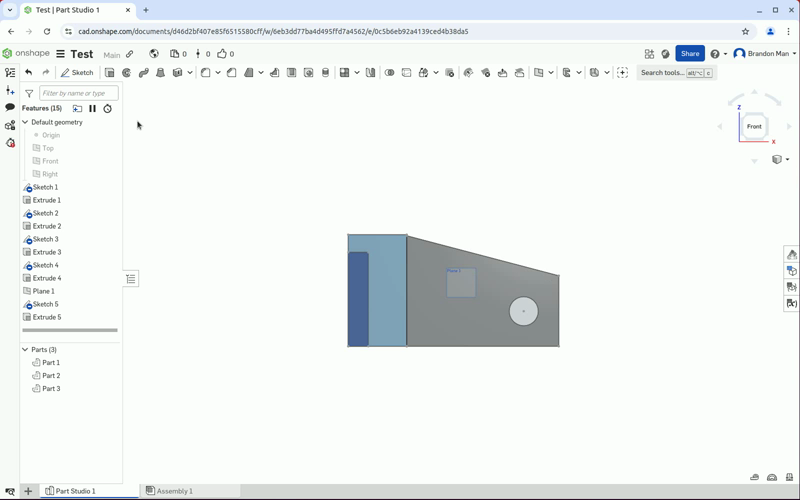
key(shift+7)
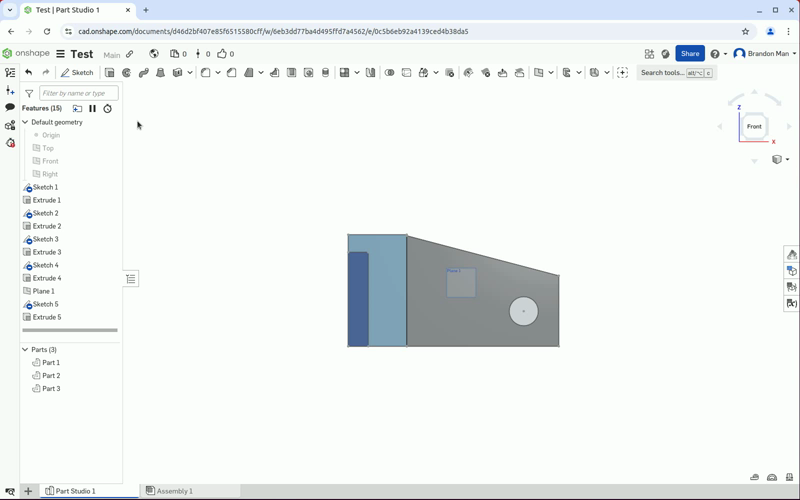
key(left, 2)
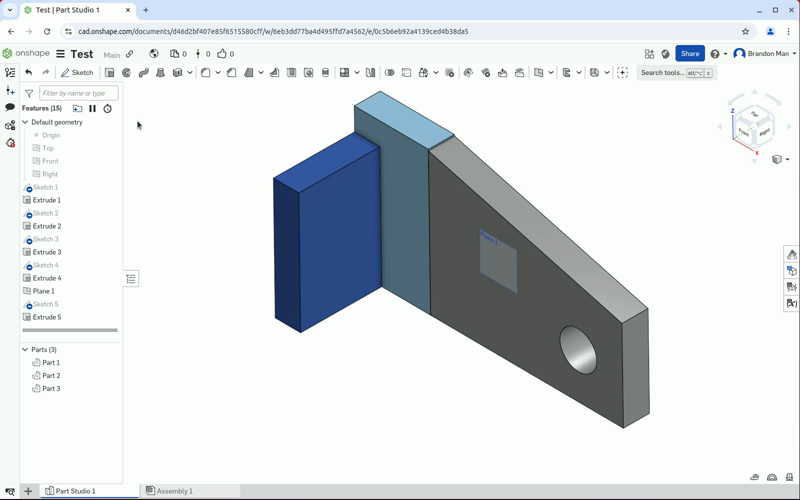
key(down, 2)
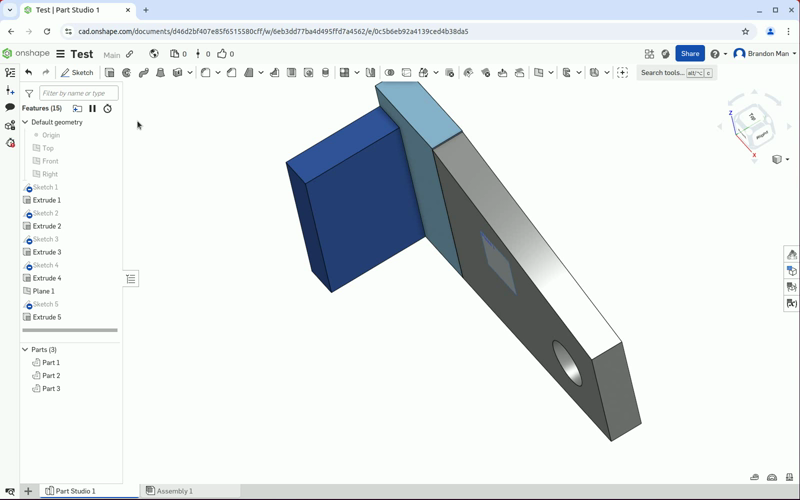
key(up, 2)
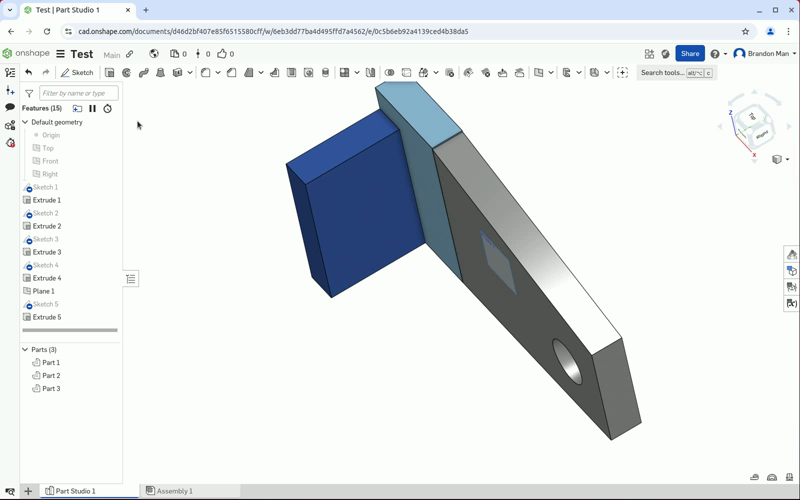
key(right, 2)
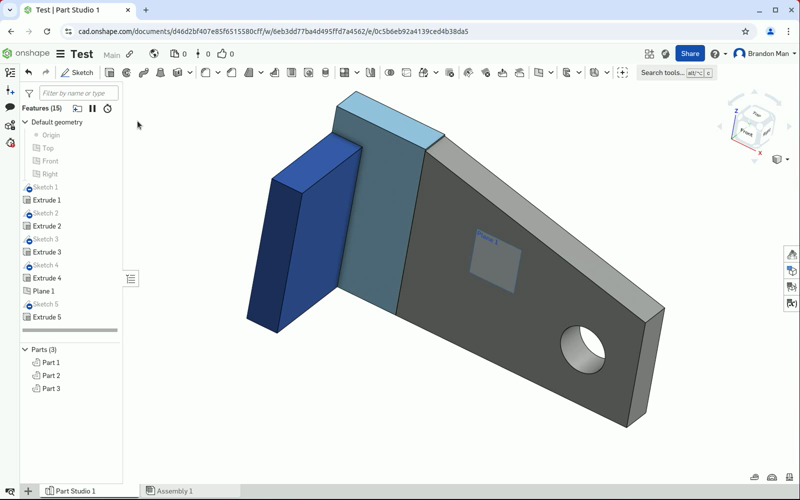
mouse_move(73, 189)
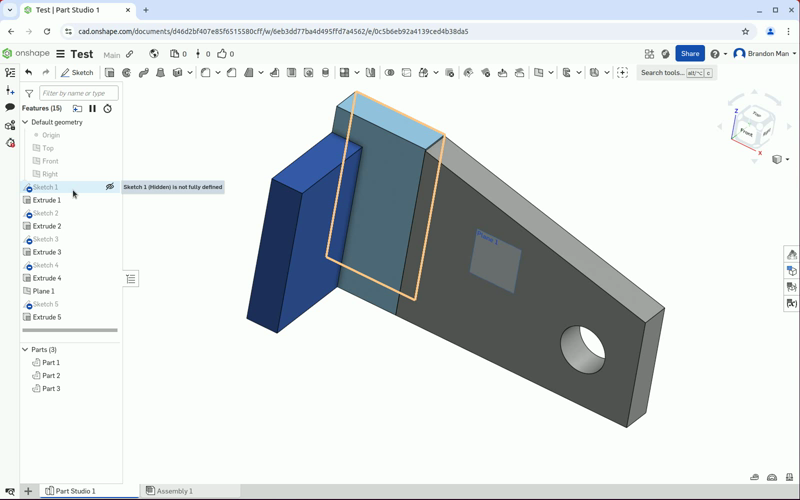
click(73, 189)